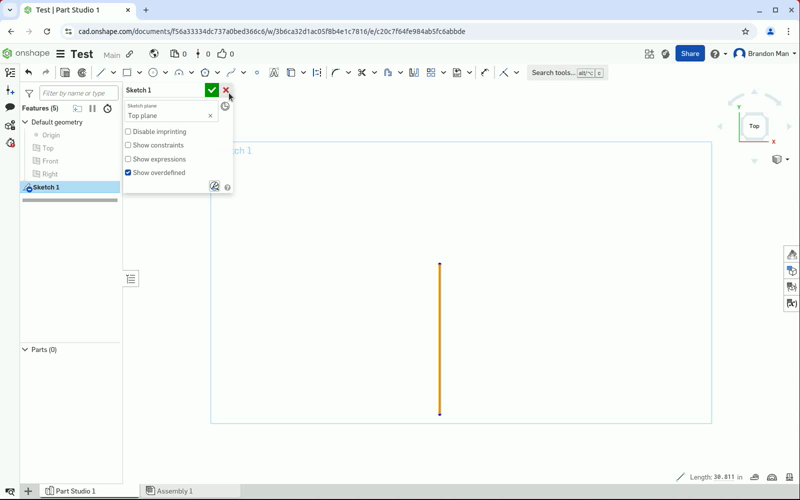
key(shift+h)
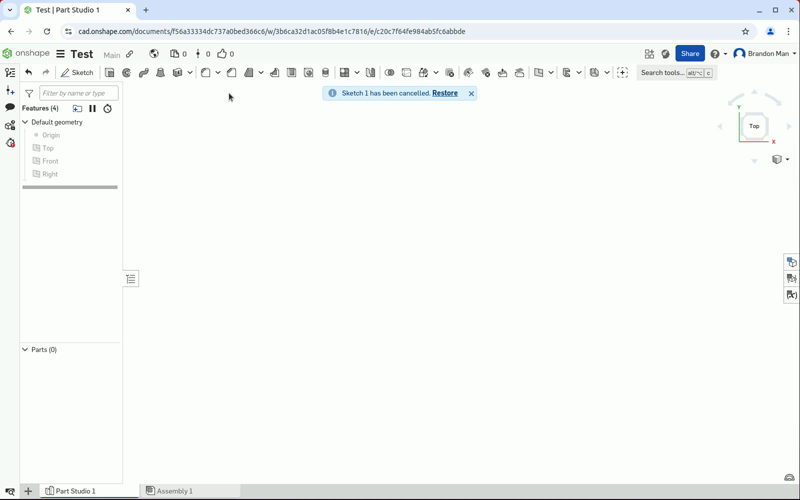
mouse_move(73, 352)
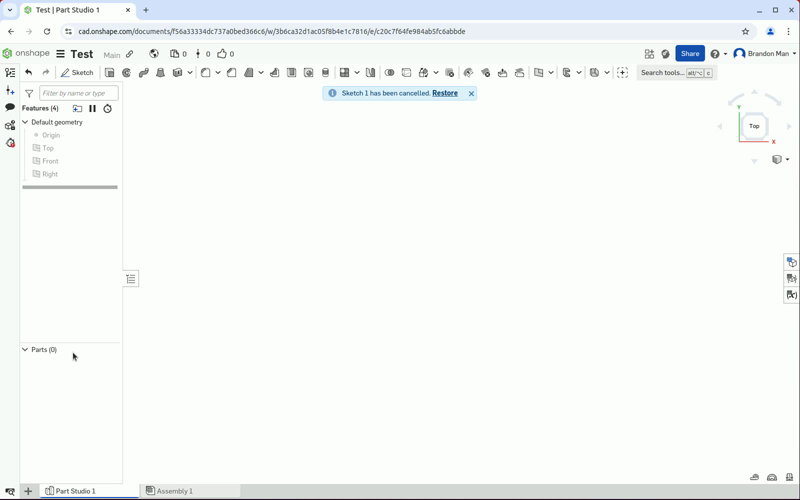
key(y)
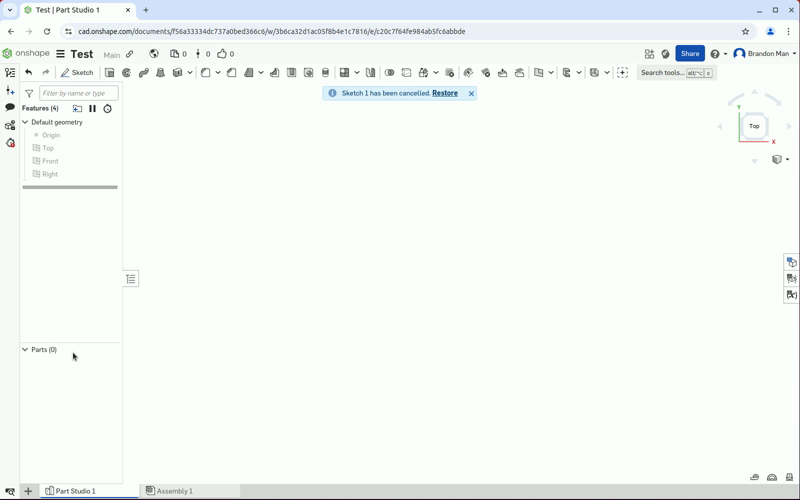
key(shift+p)
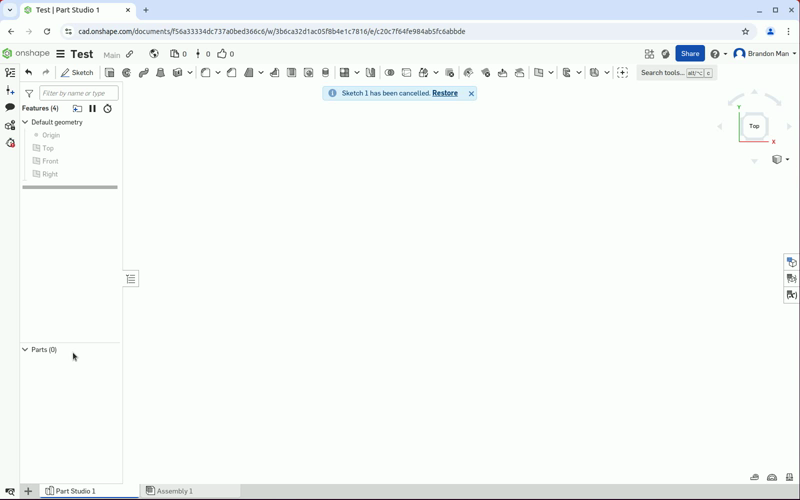
key(space)
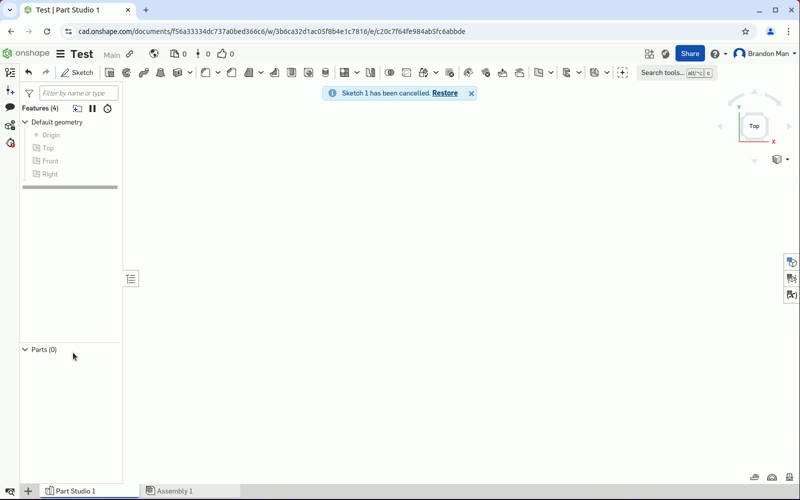
key_down(shift)
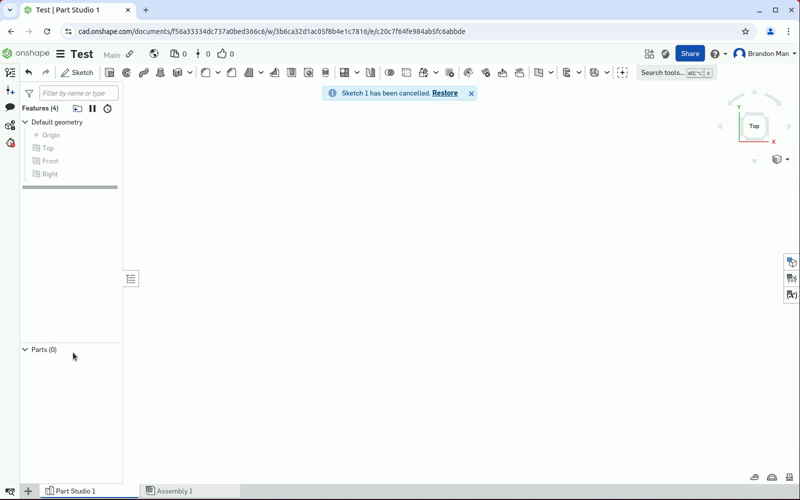
key(up)
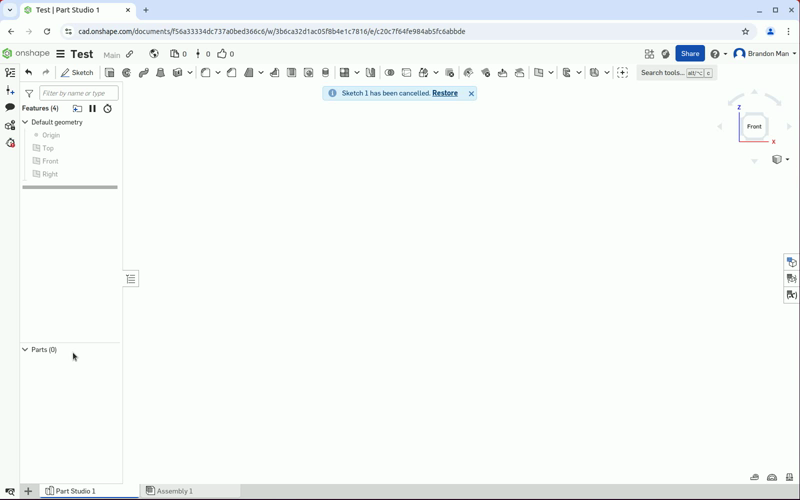
key_up(shift)
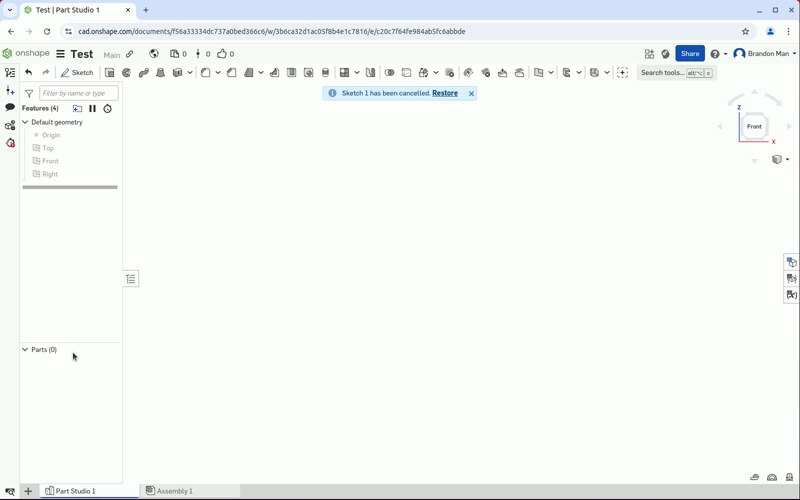
mouse_move(73, 352)
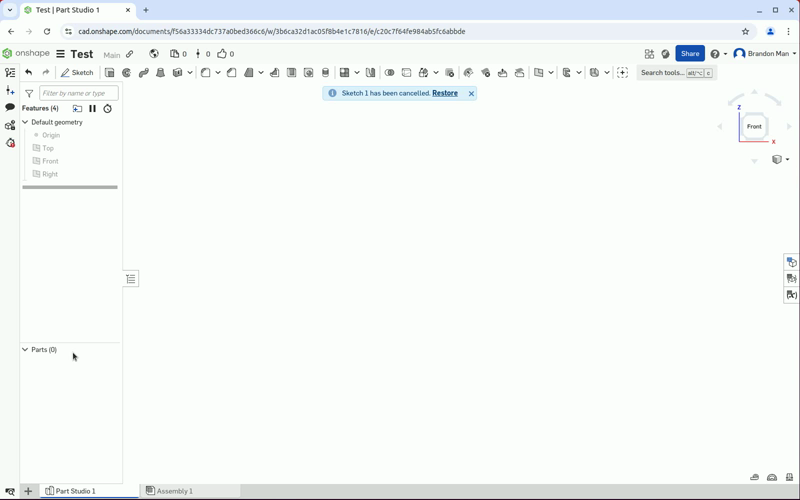
key(shift+y)
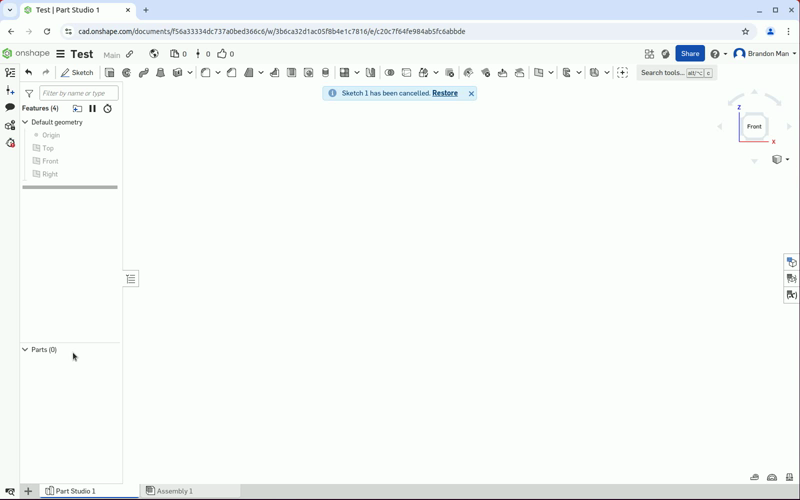
key(shift+s)
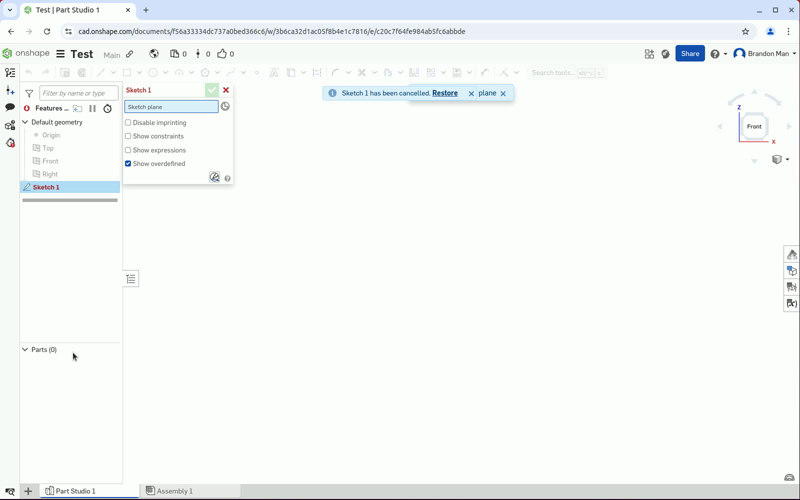
mouse_move(73, 163)
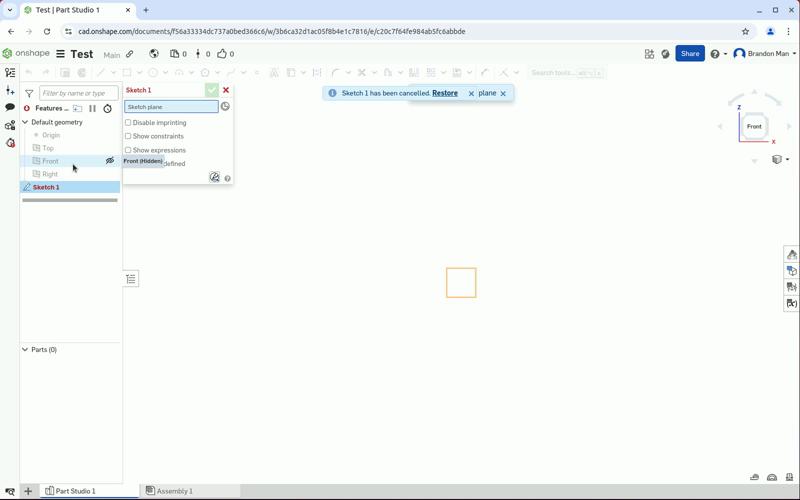
click(73, 163)
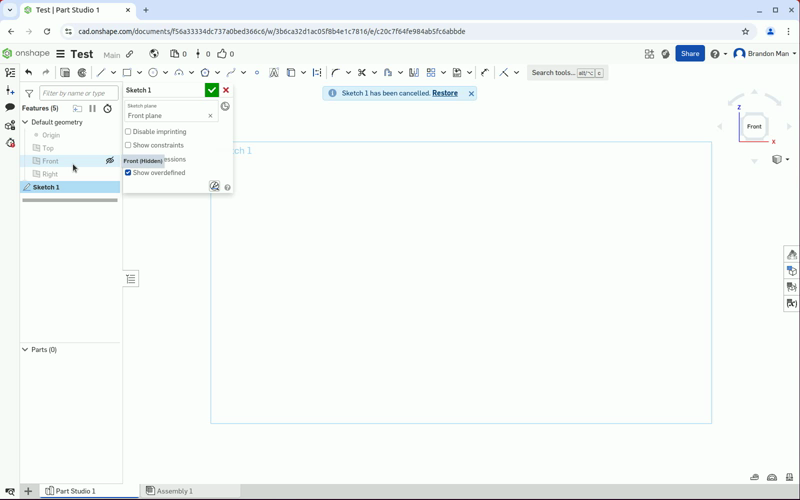
mouse_move(73, 352)
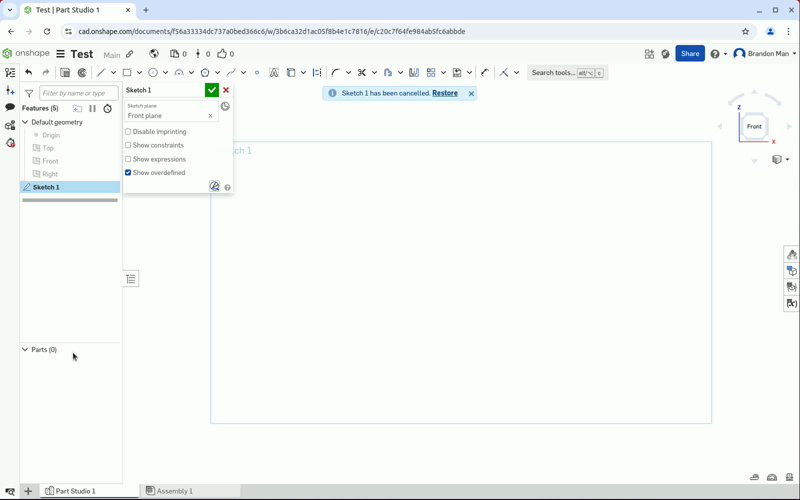
key(y)
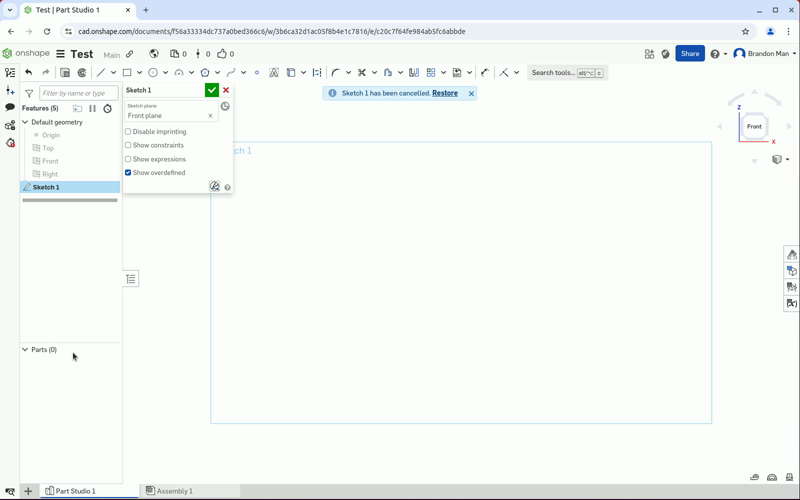
key(l)
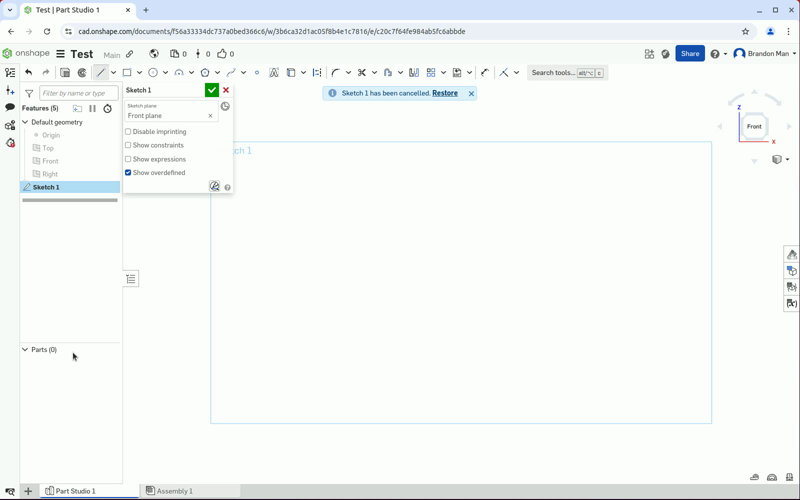
key_down(shift)
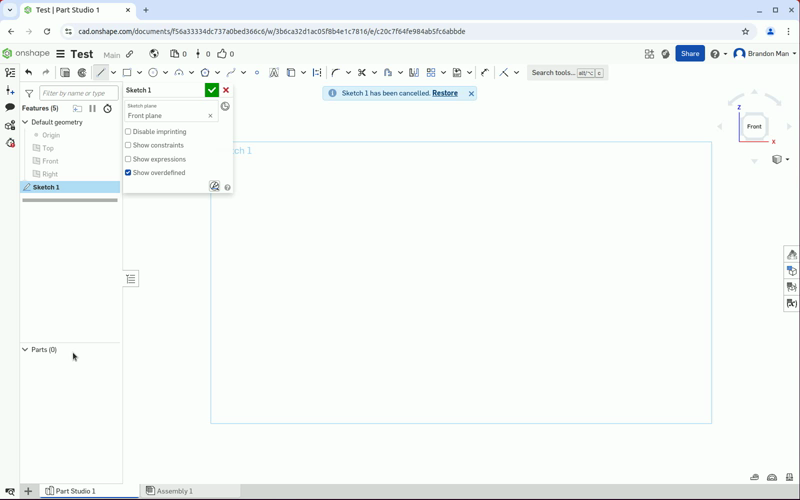
mouse_move(460, 232)
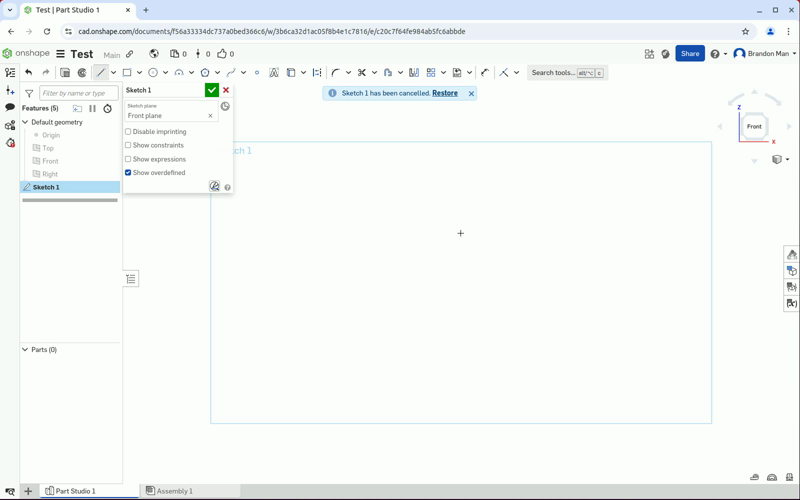
click(460, 232)
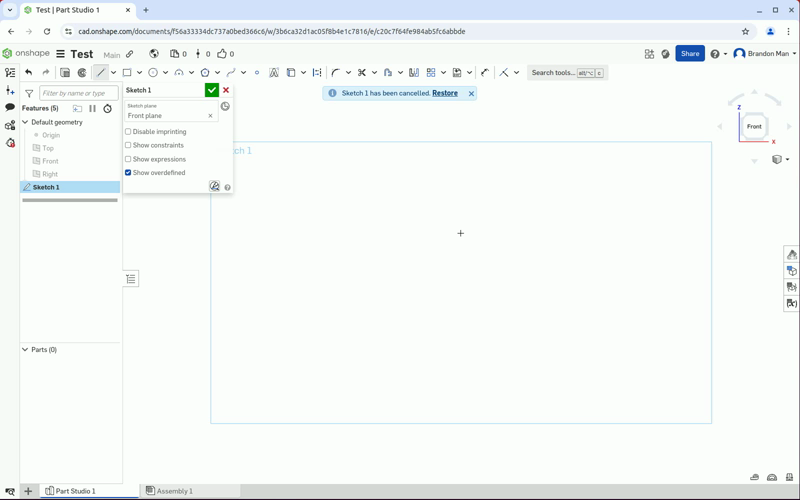
key_up(shift)
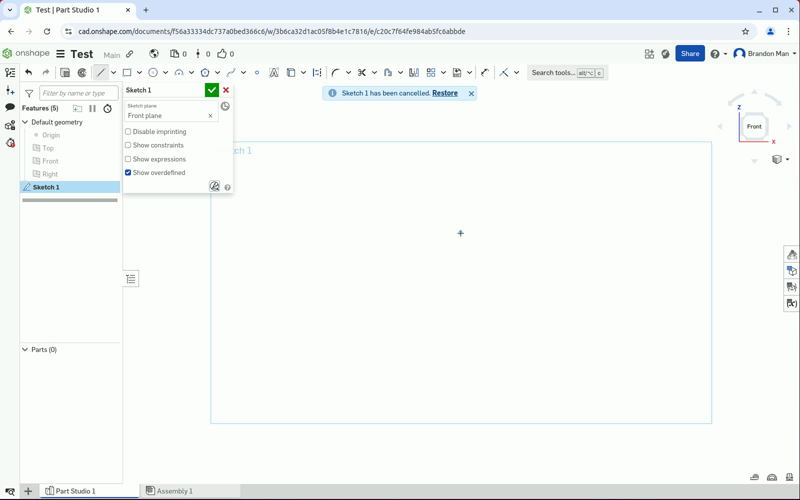
key_down(shift)
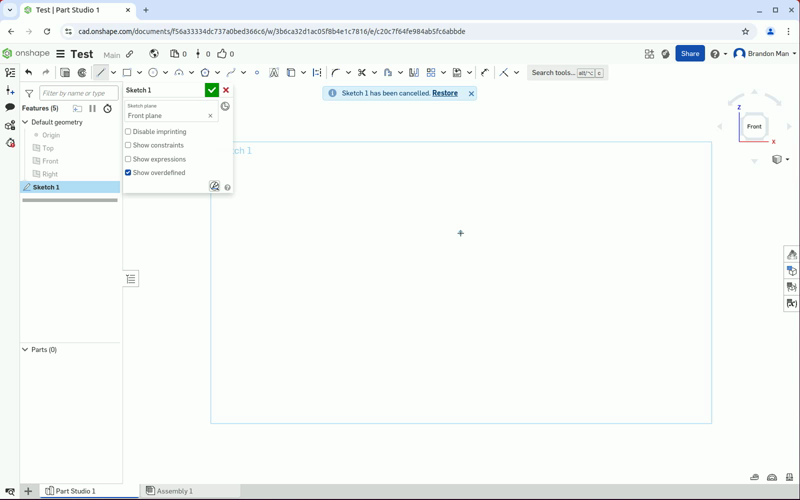
mouse_move(490, 232)
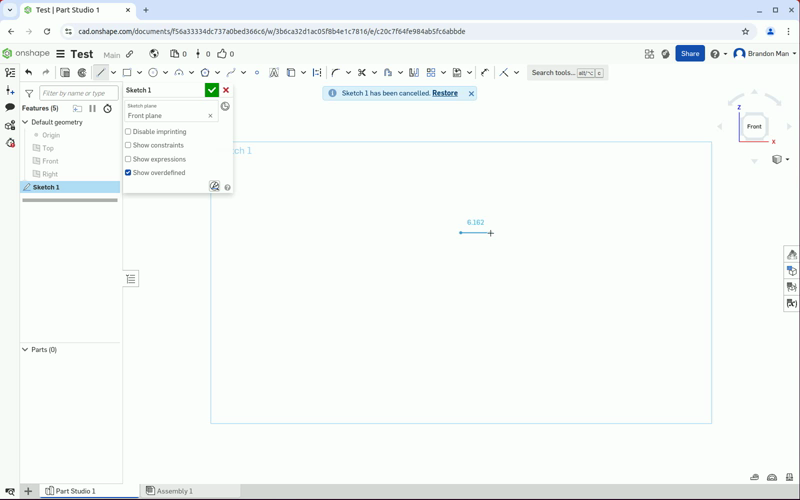
mouse_move(471, 232)
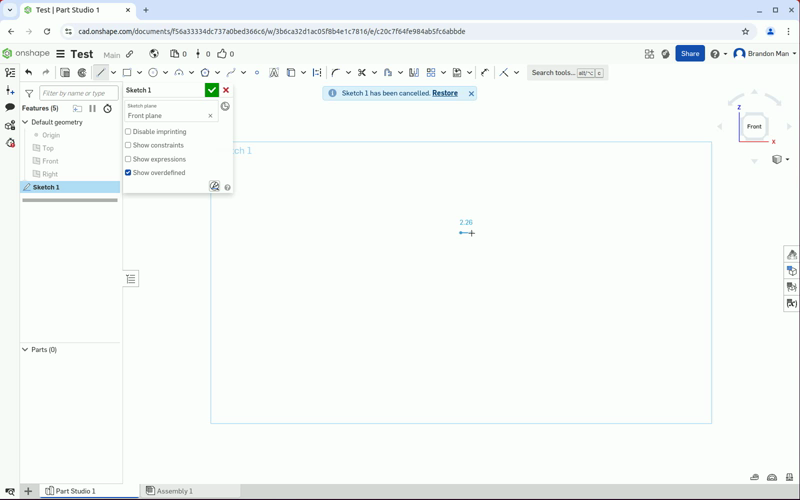
click(471, 232)
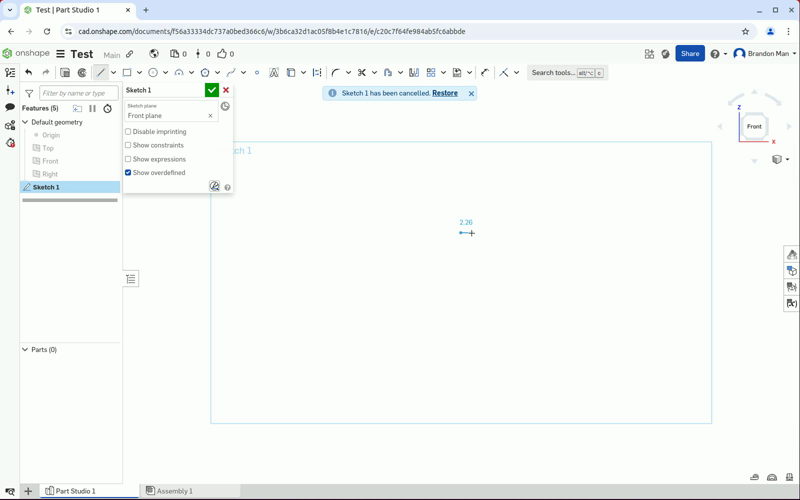
key_up(shift)
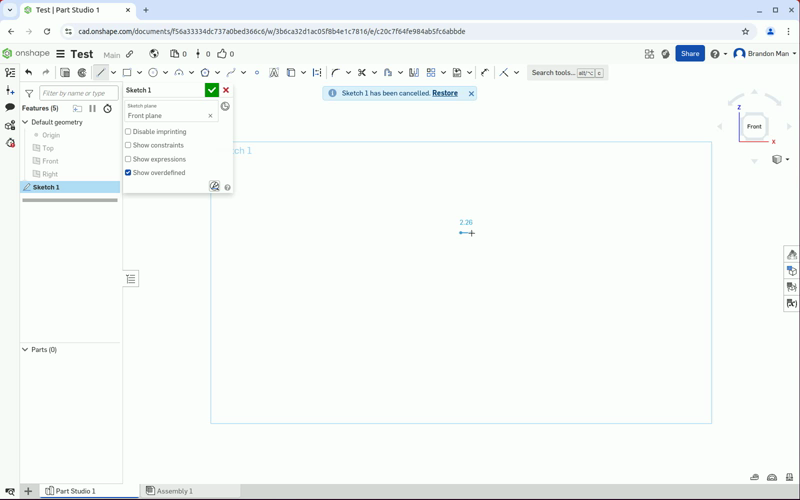
key_down(shift)
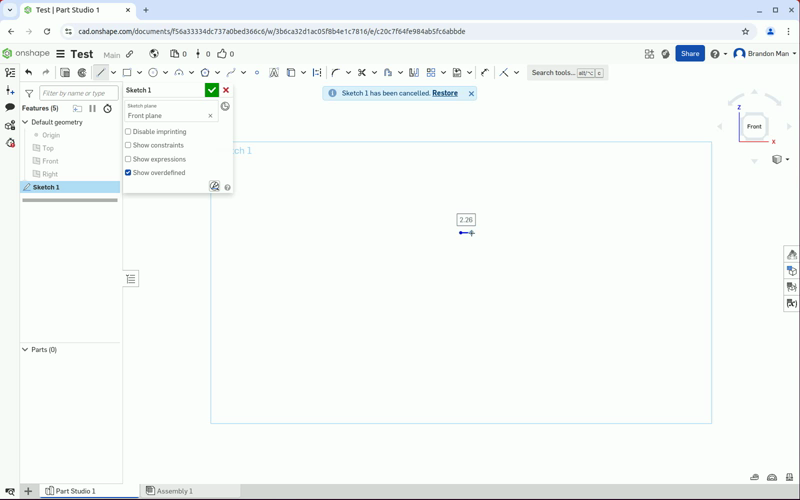
mouse_move(501, 232)
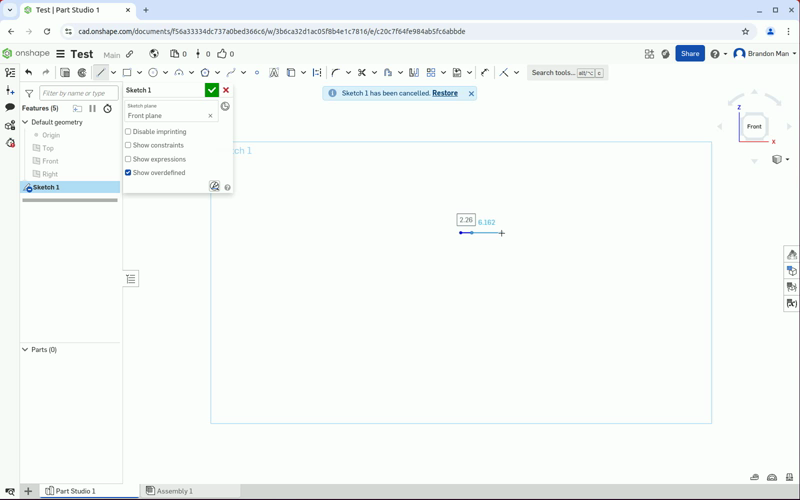
mouse_move(471, 192)
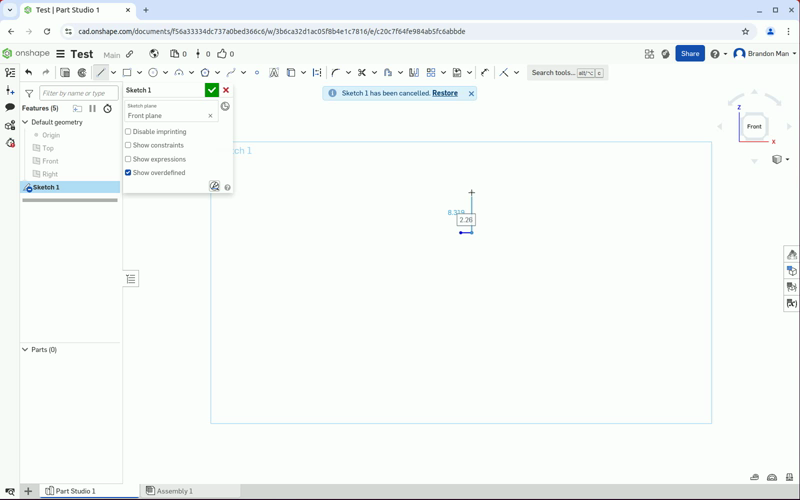
click(471, 192)
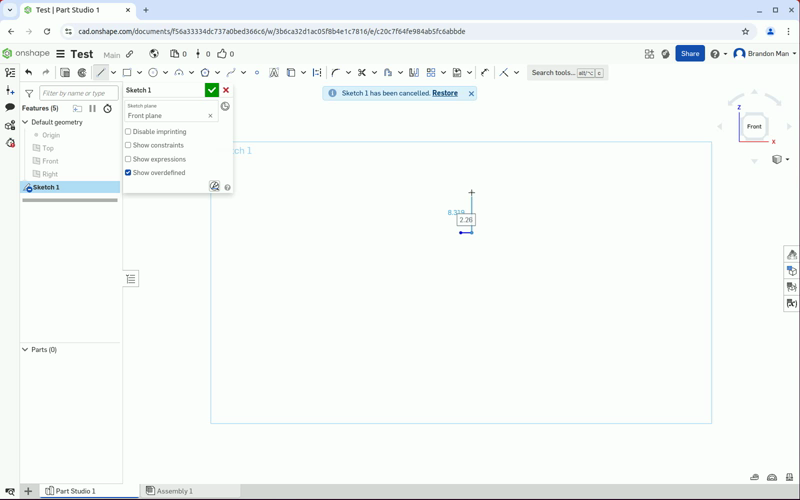
key_up(shift)
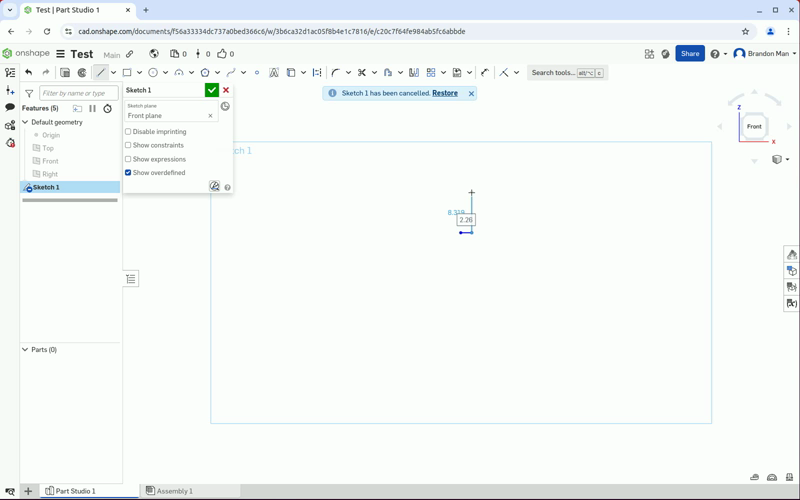
key_down(shift)
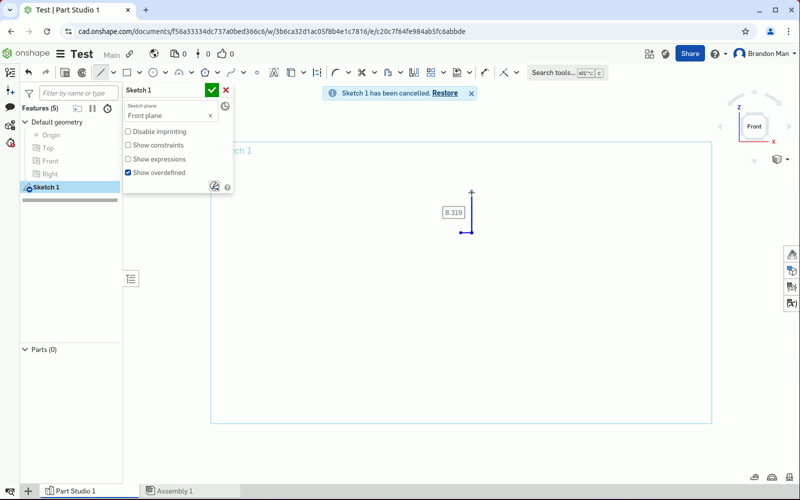
mouse_move(562, 192)
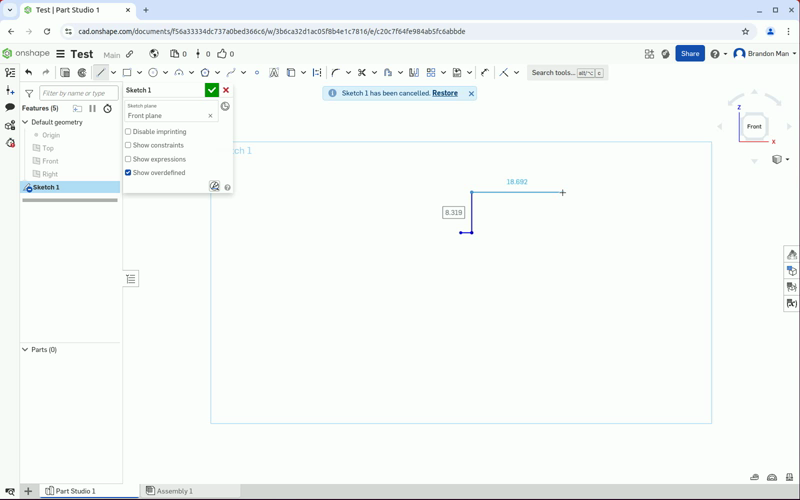
click(562, 192)
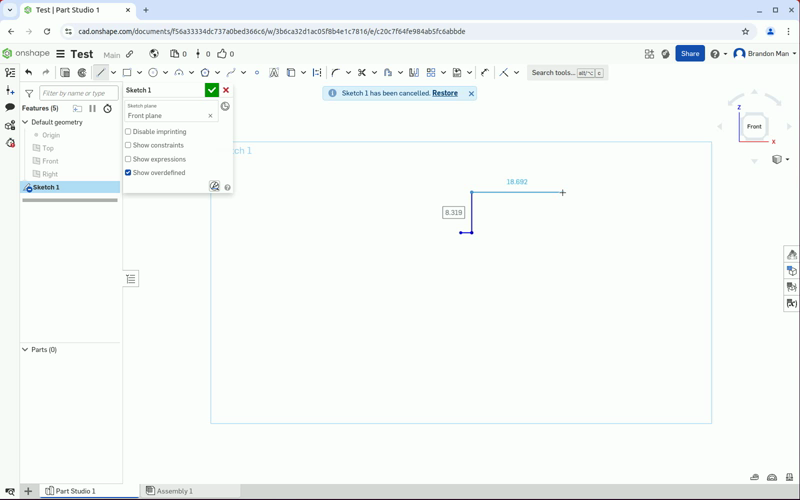
key_up(shift)
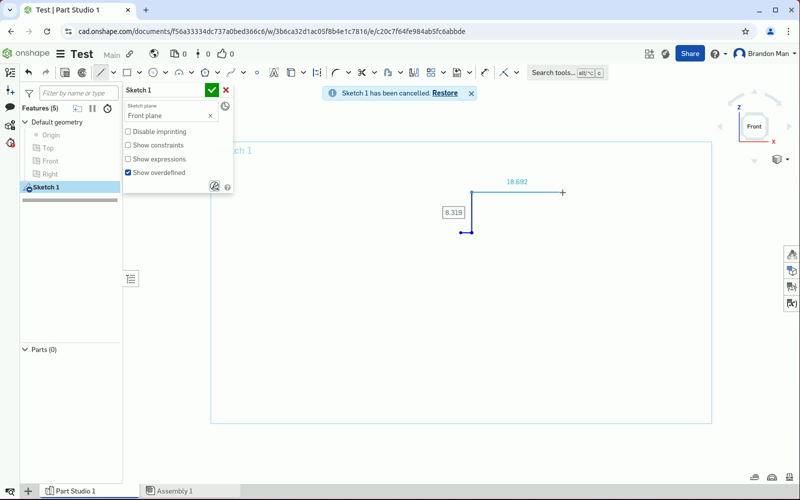
key_down(shift)
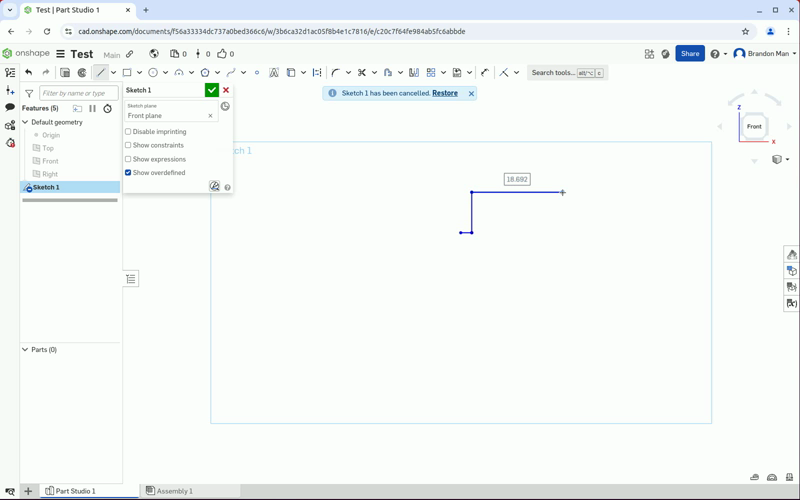
mouse_move(562, 283)
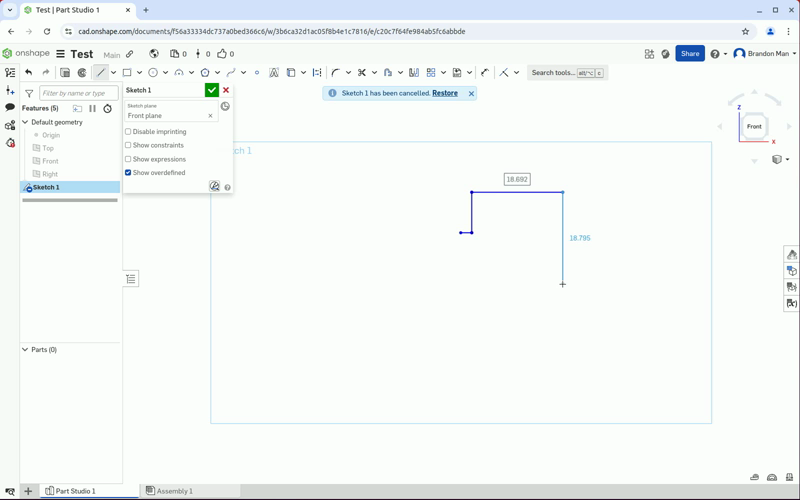
click(562, 283)
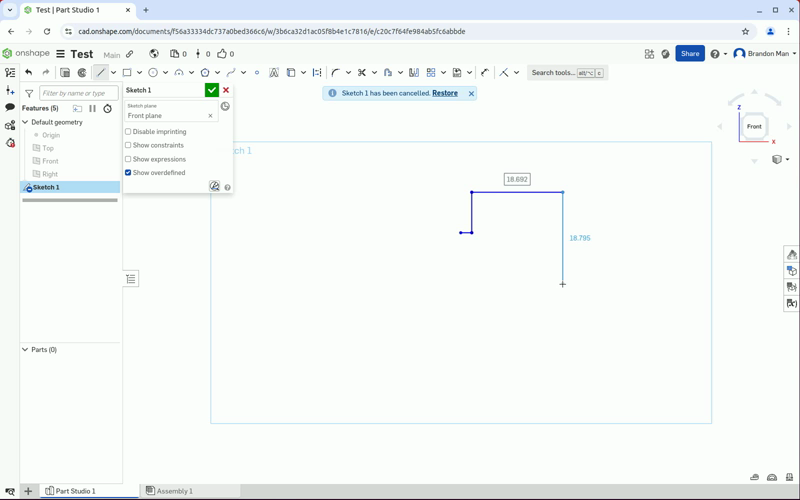
key_up(shift)
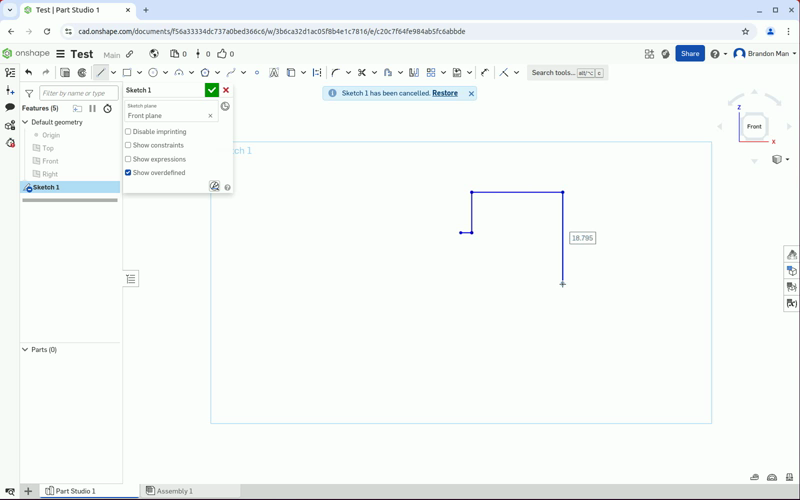
key_down(shift)
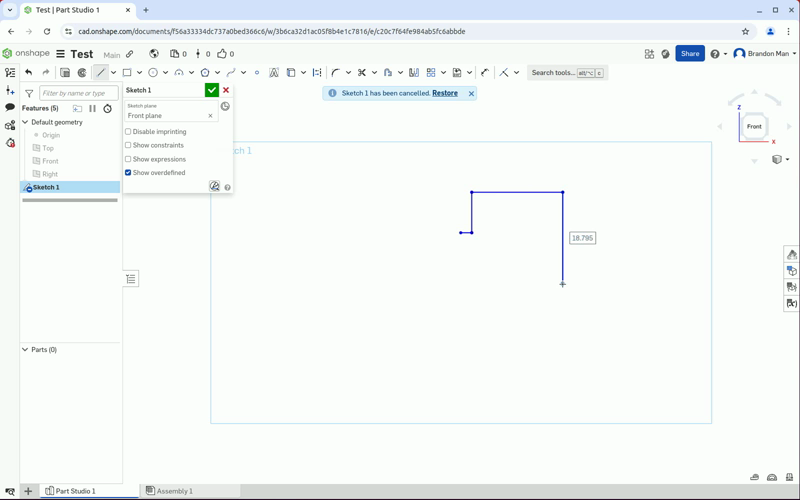
mouse_move(589, 283)
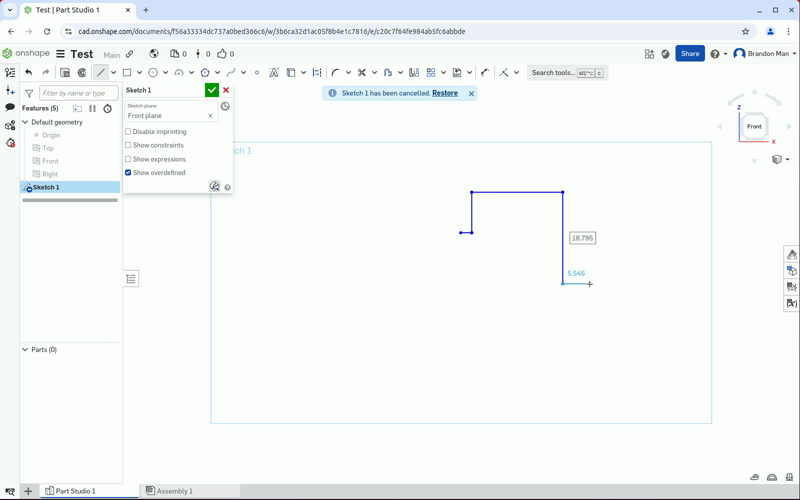
mouse_move(573, 283)
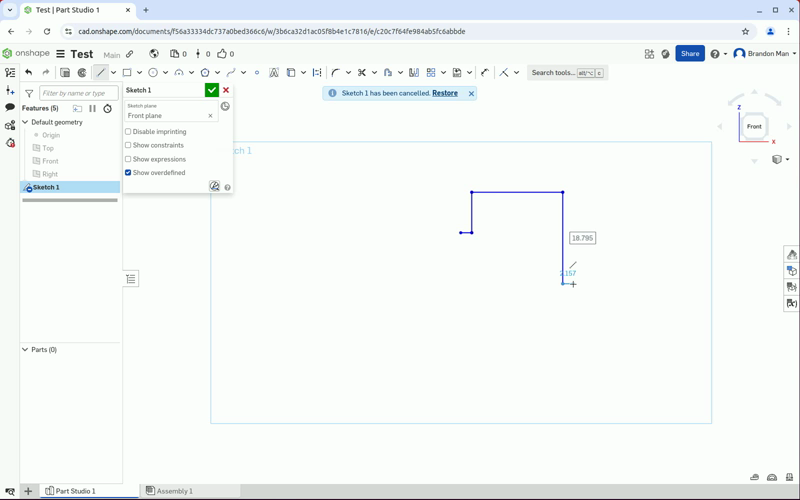
click(573, 283)
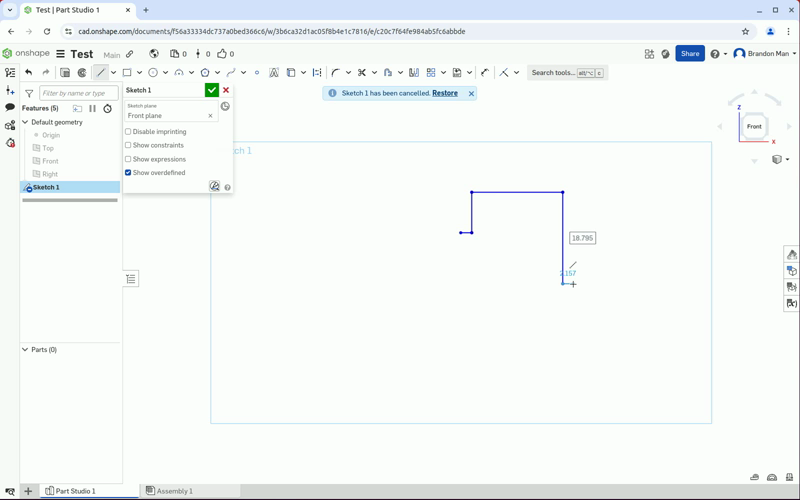
key_up(shift)
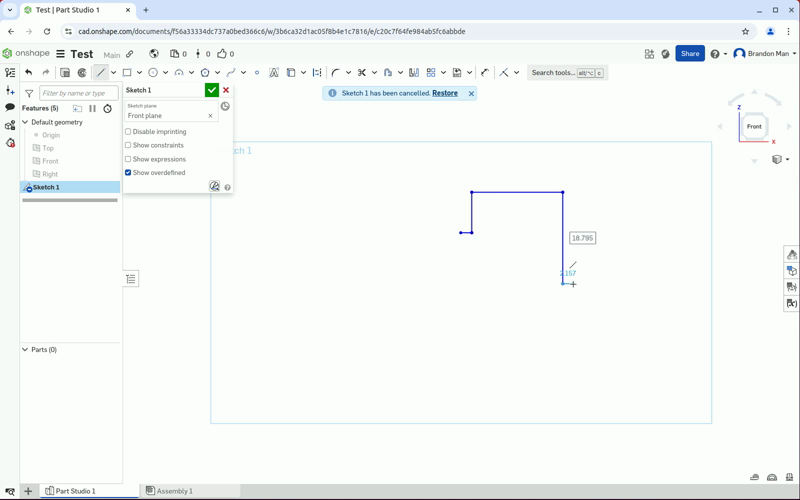
key_down(shift)
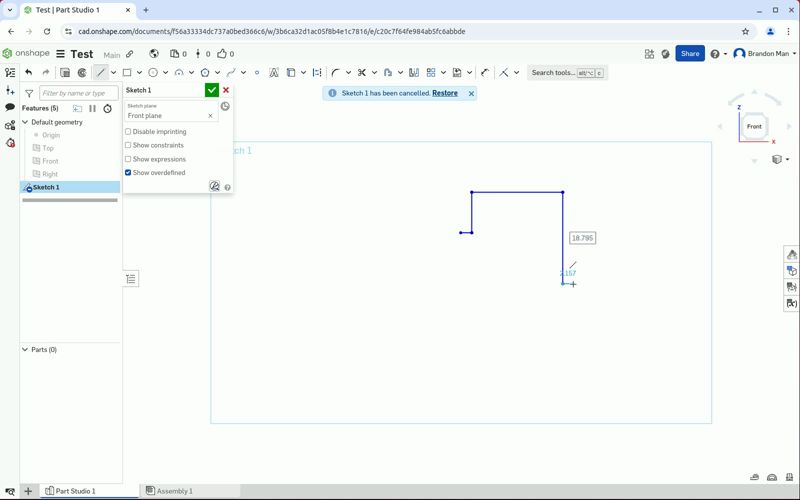
mouse_move(573, 181)
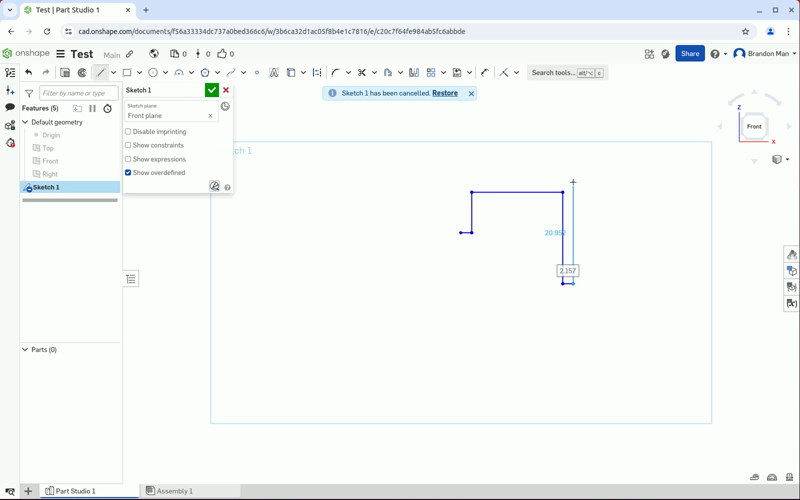
click(573, 181)
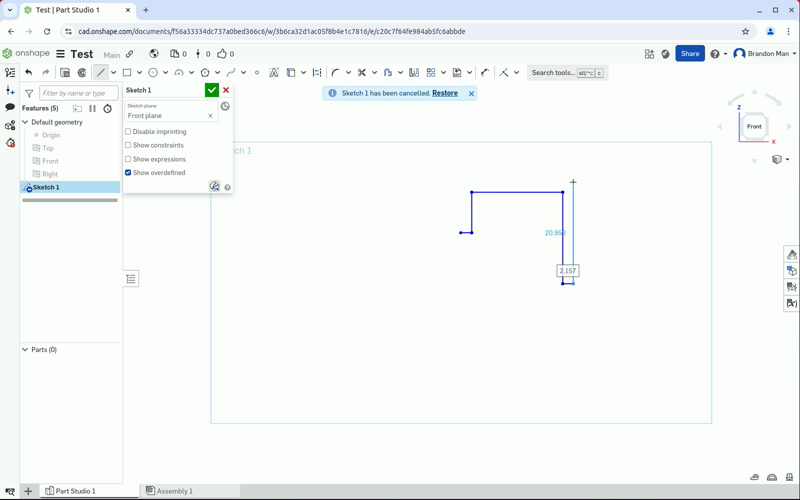
key_up(shift)
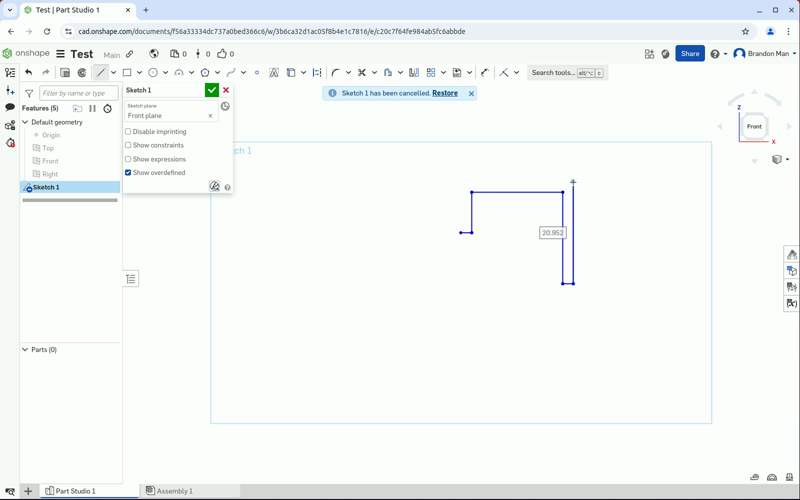
key_down(shift)
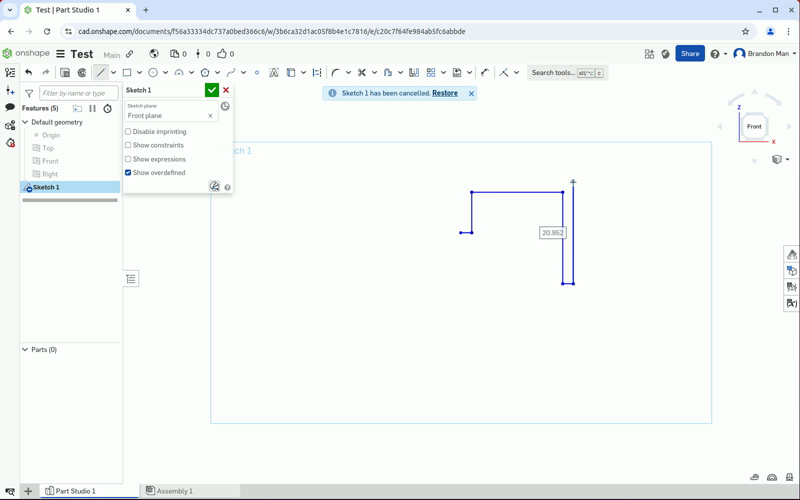
mouse_move(460, 181)
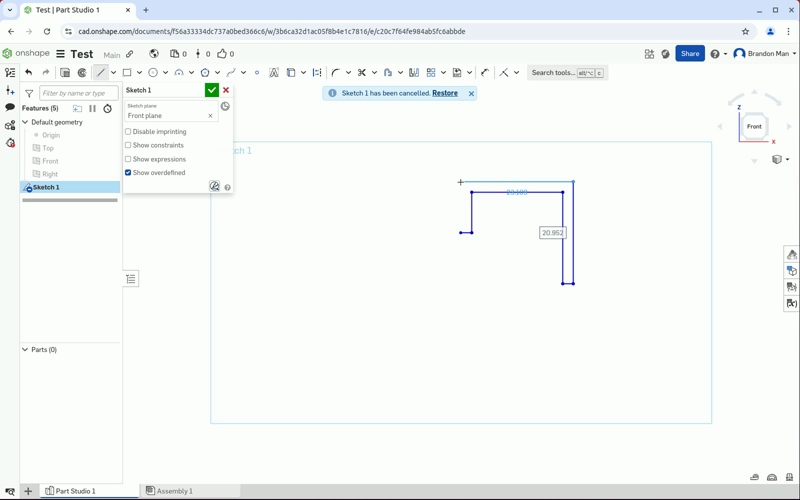
click(460, 181)
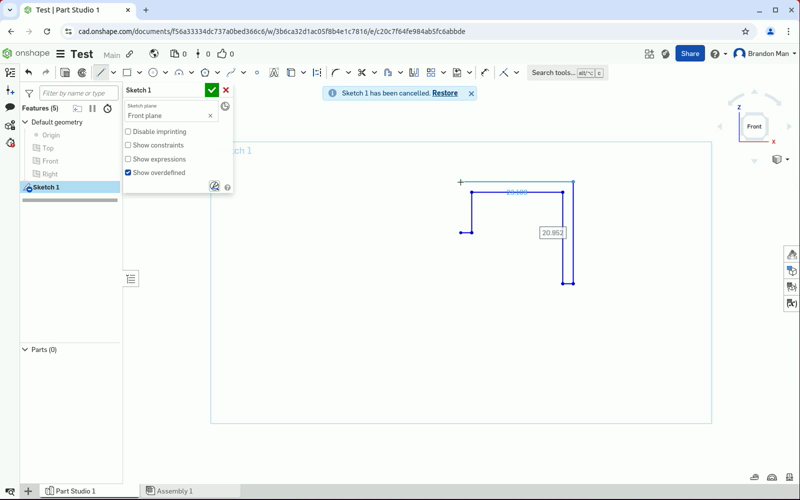
key_up(shift)
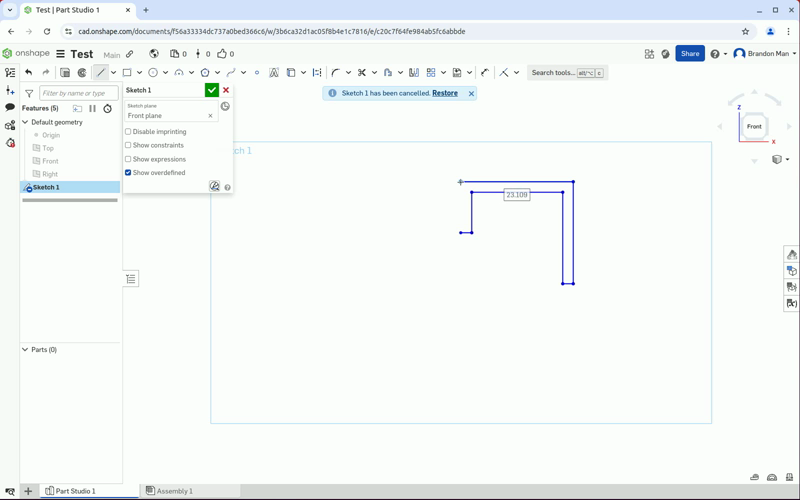
mouse_move(490, 181)
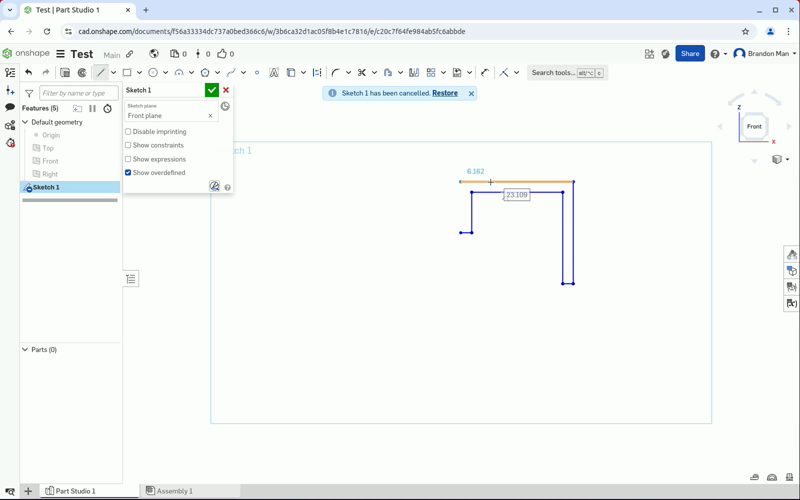
key_down(shift)
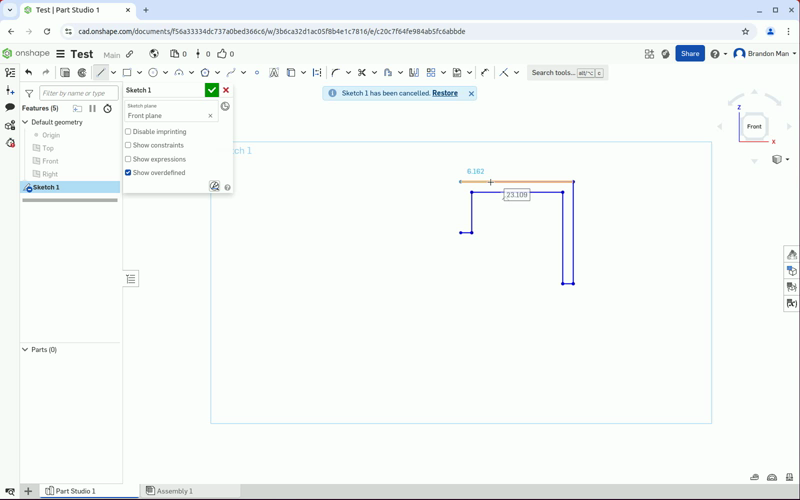
mouse_move(460, 232)
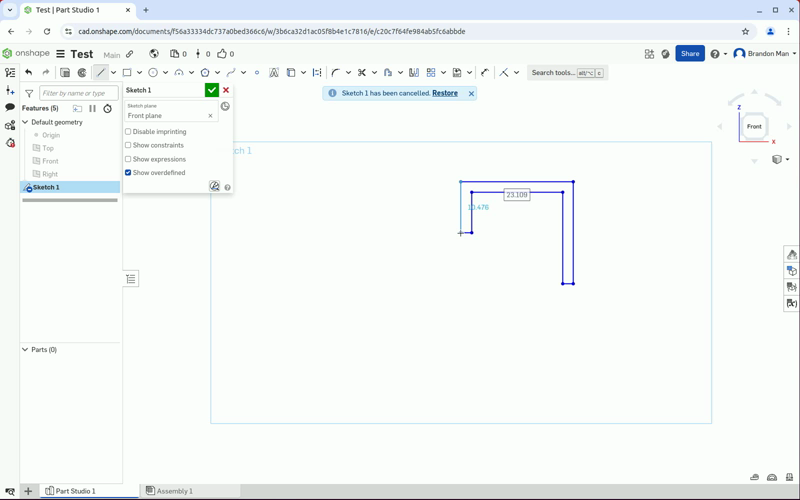
key_up(shift)
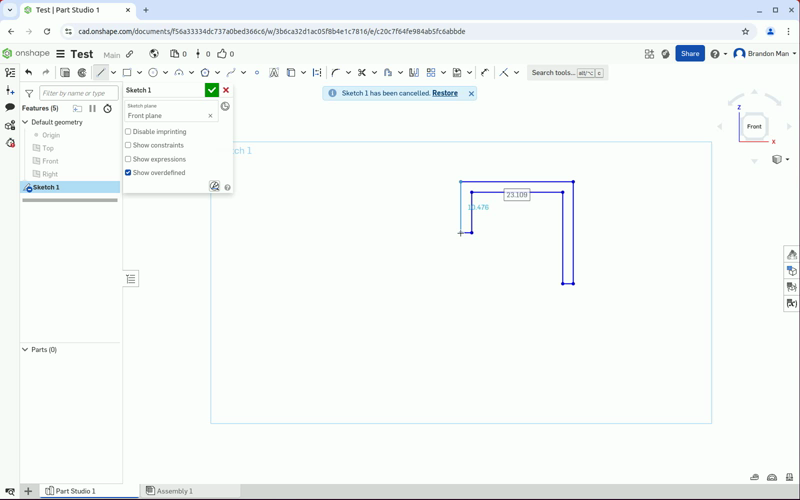
click(460, 232)
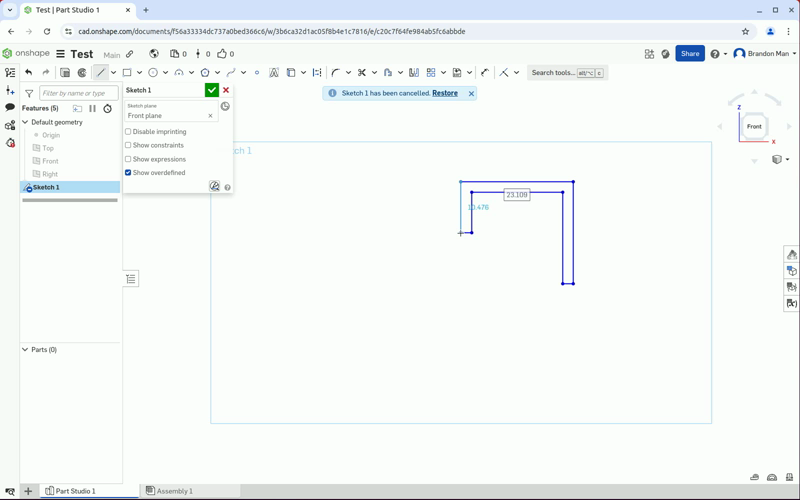
key(esc)
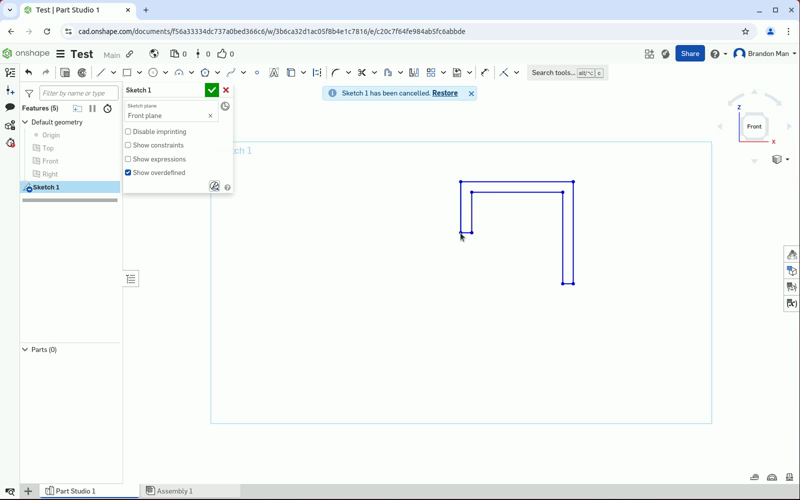
mouse_move(524, 190)
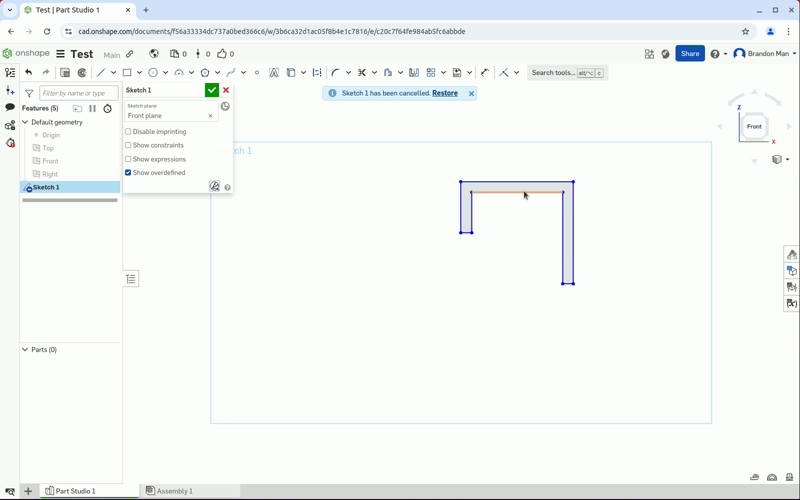
click(524, 190)
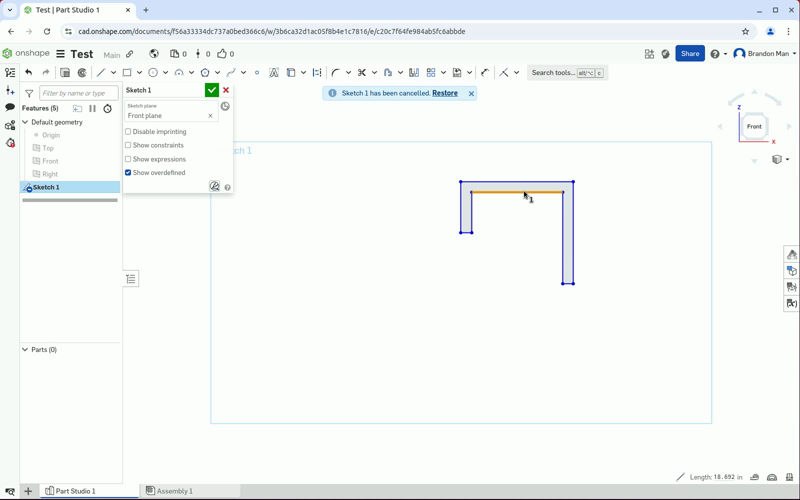
mouse_move(73, 352)
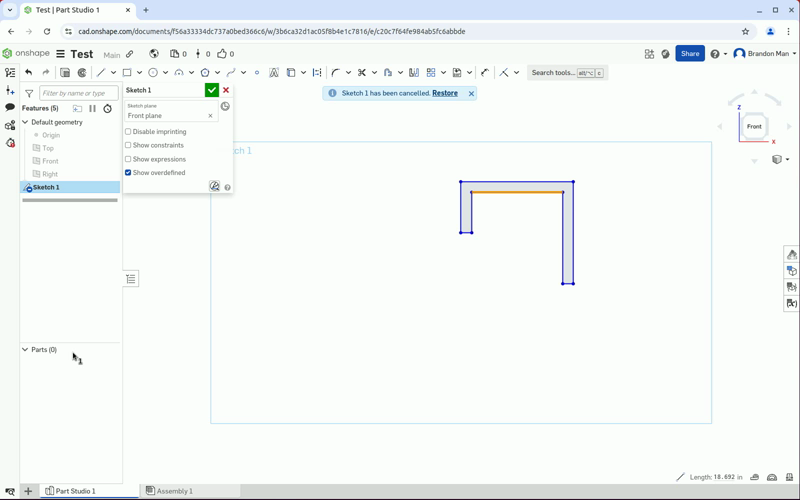
key(shift+y)
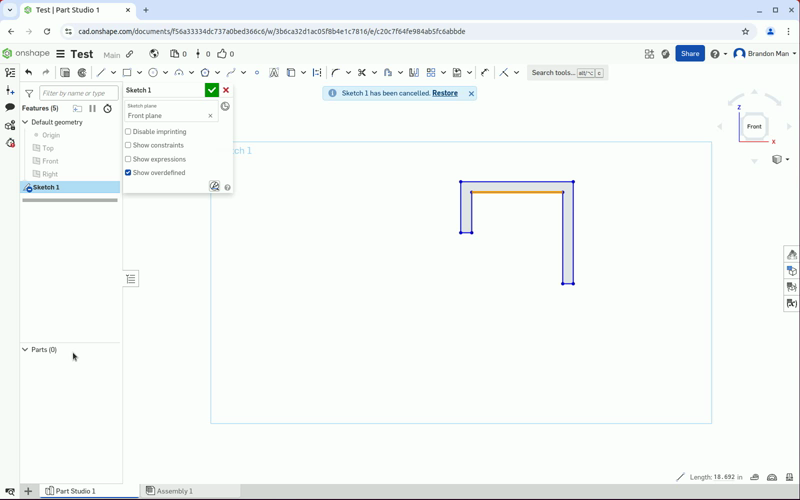
key(shift+e)
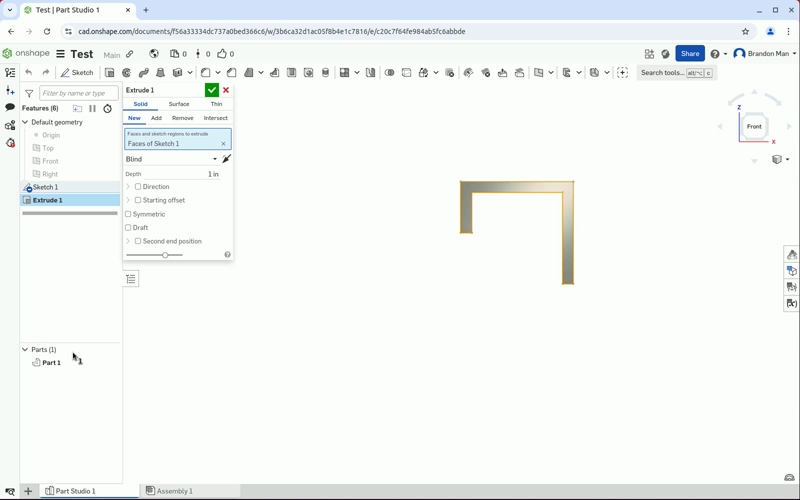
mouse_move(143, 106)
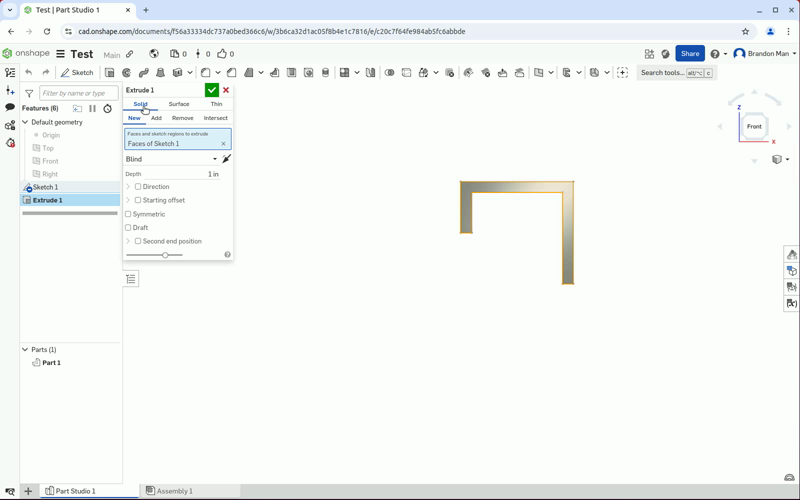
click(143, 106)
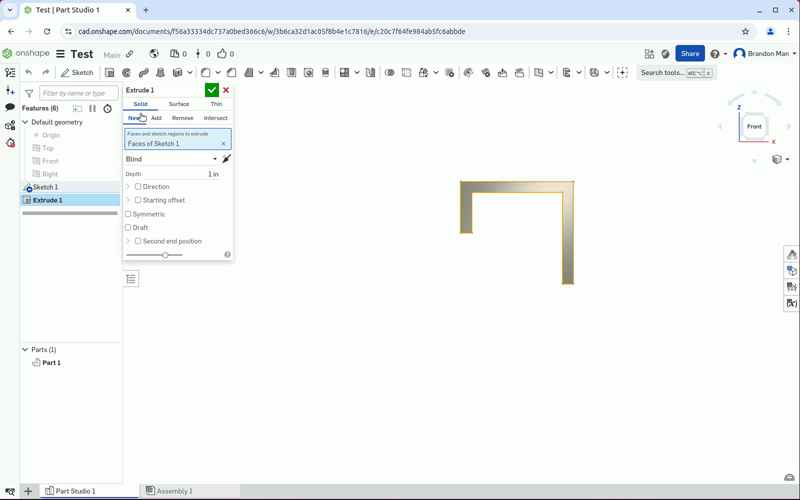
mouse_move(137, 120)
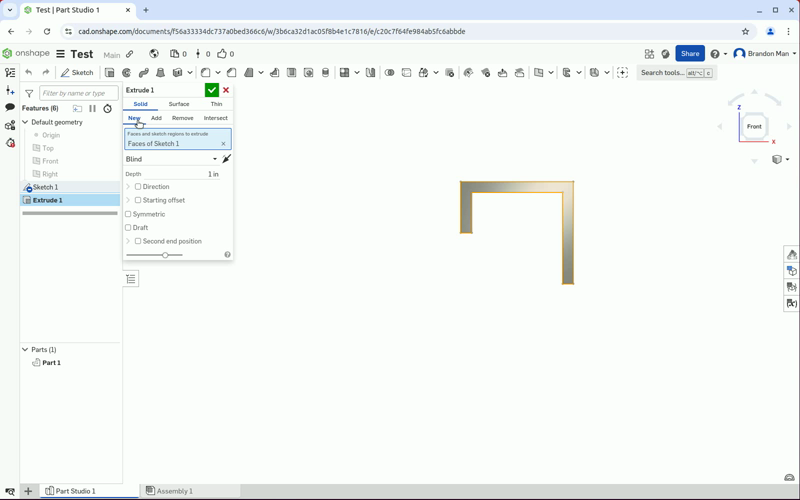
click(137, 120)
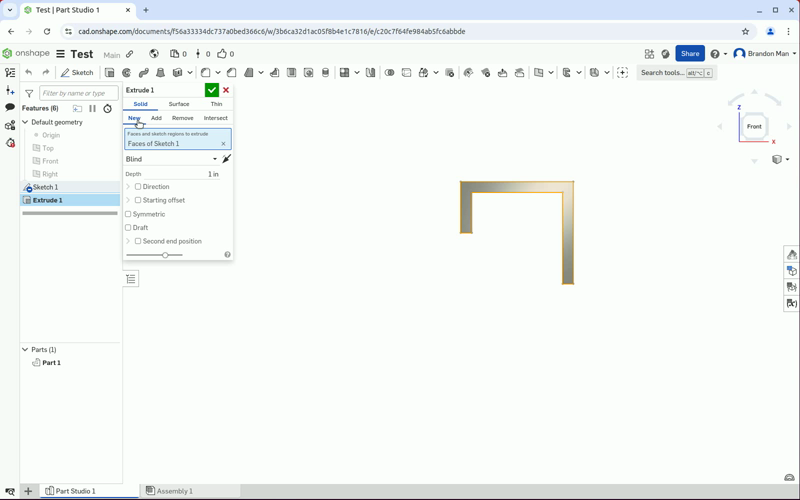
key(tab, 4)
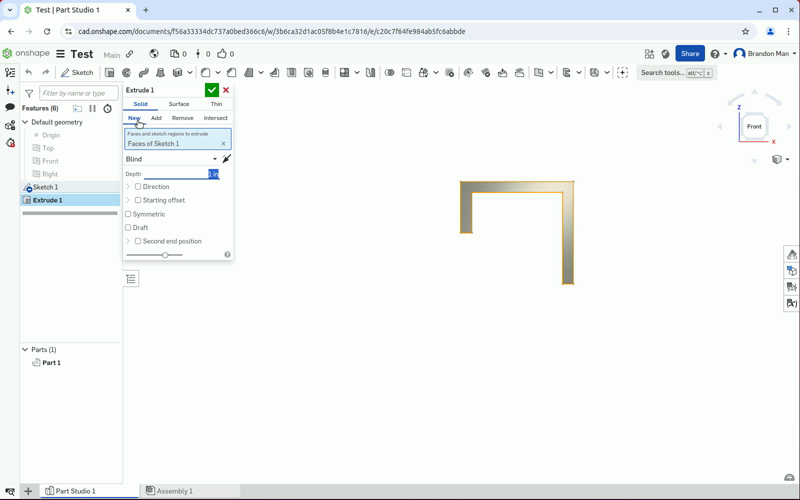
text(-10.351)
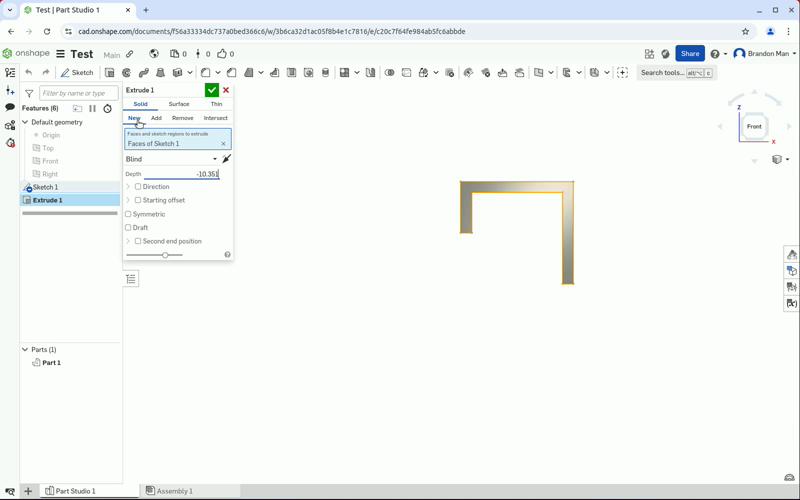
key(enter)
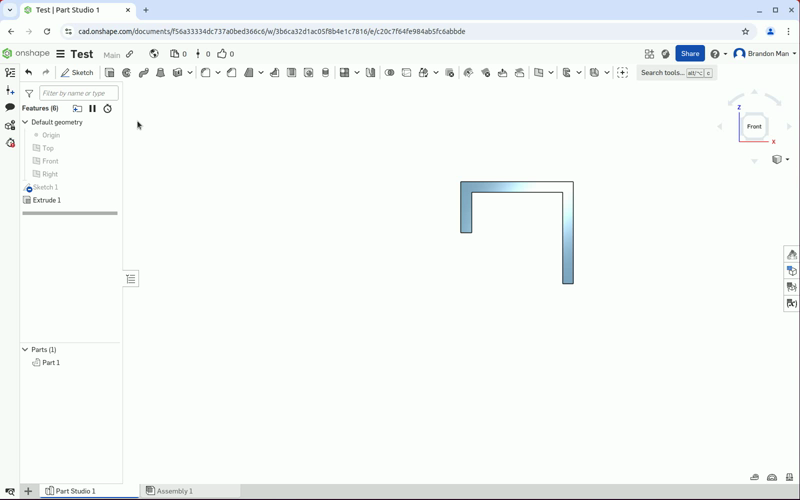
key(shift+h)
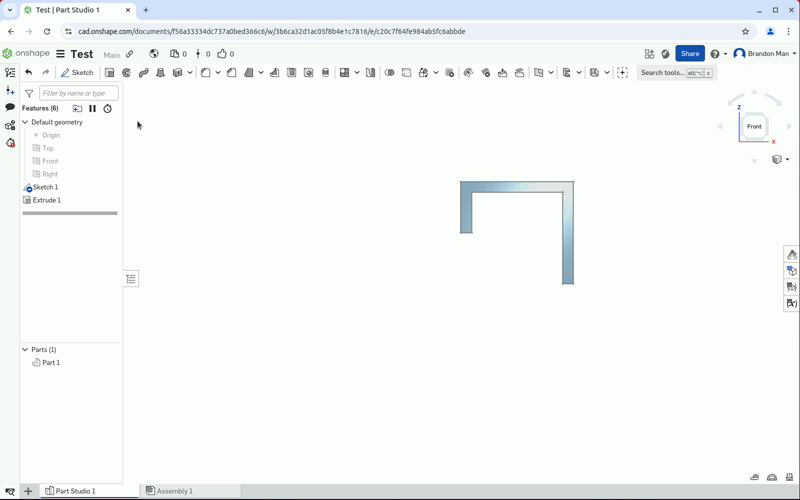
key(shift+h)
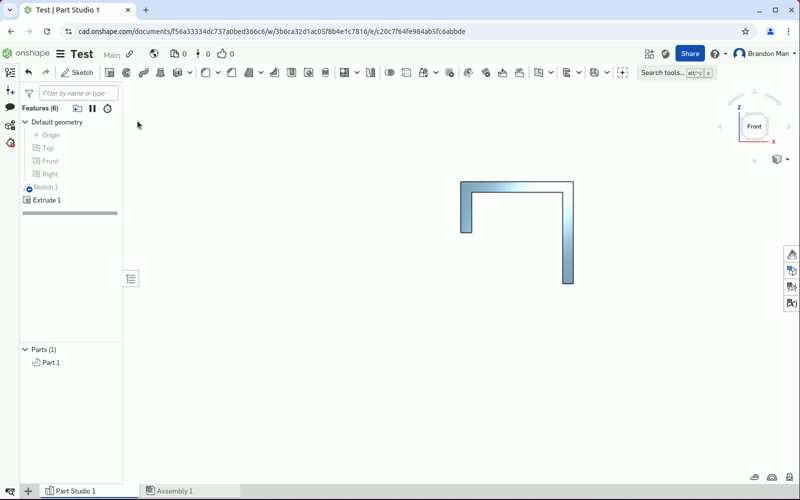
mouse_move(73, 189)
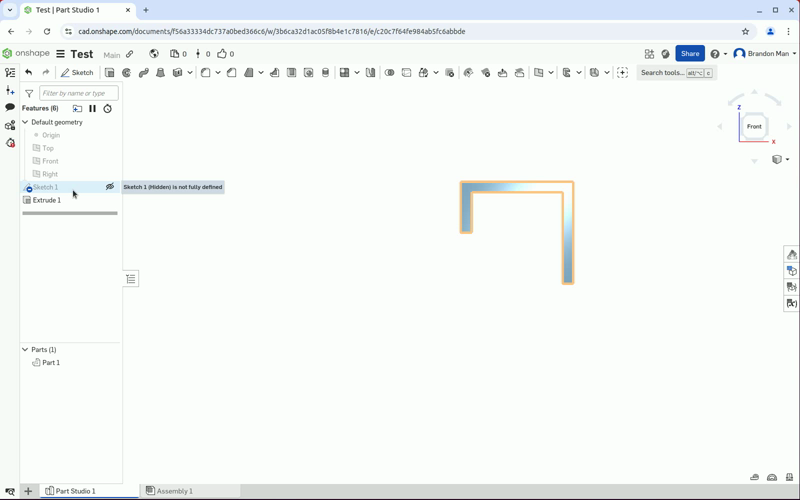
click(73, 189)
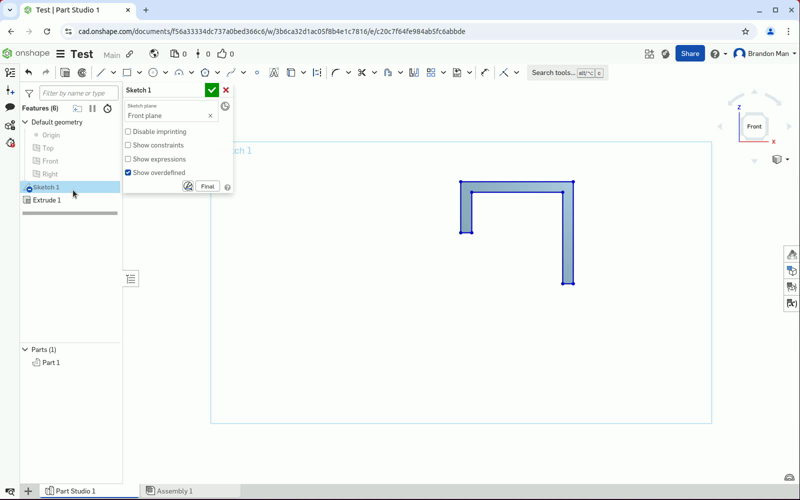
mouse_move(229, 92)
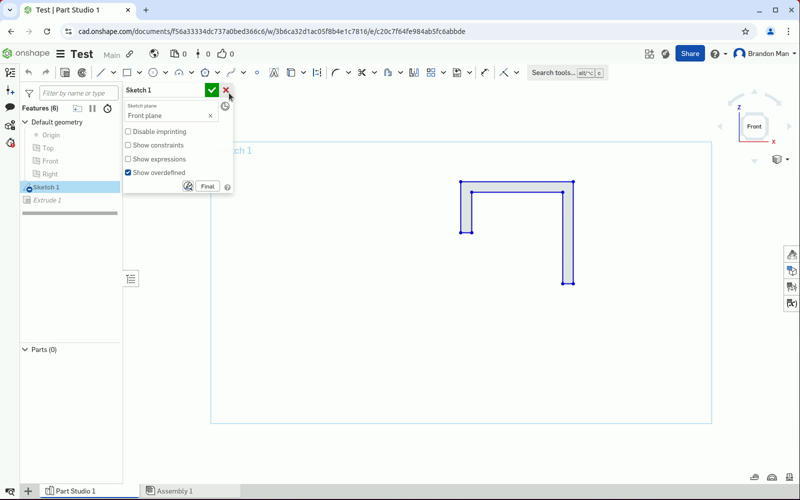
click(229, 92)
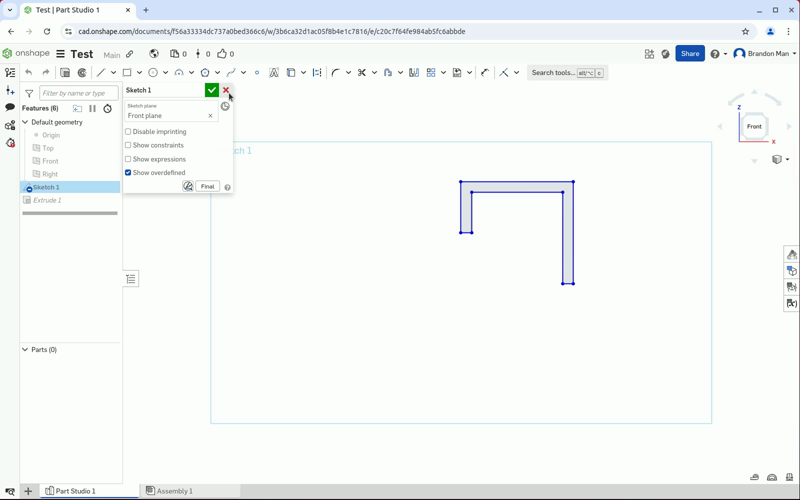
key(shift+s)
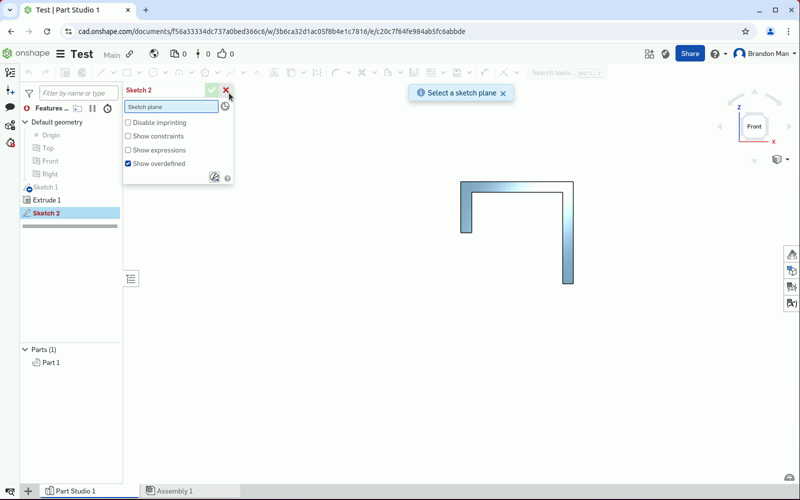
mouse_move(73, 163)
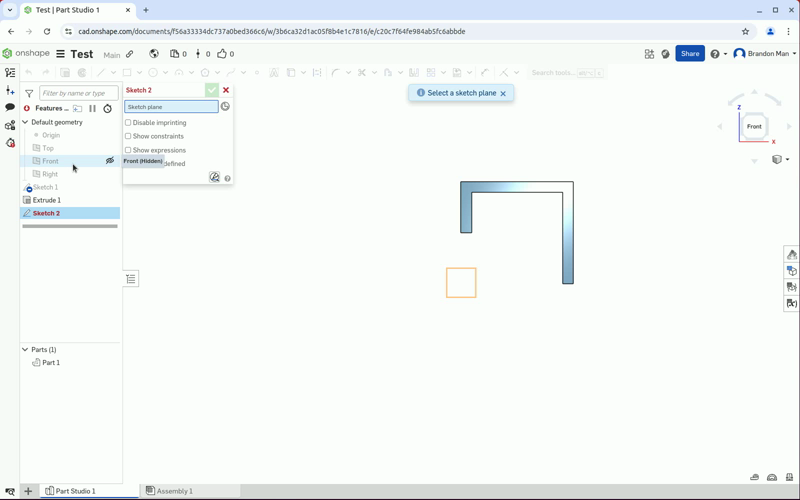
click(73, 163)
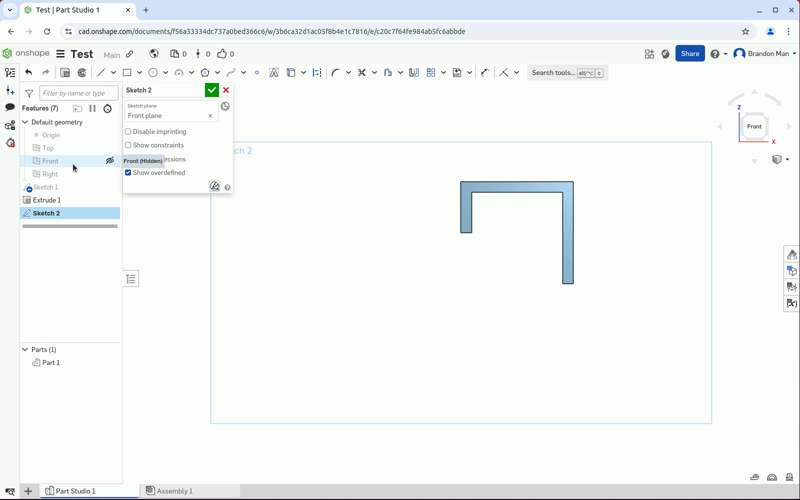
mouse_move(73, 352)
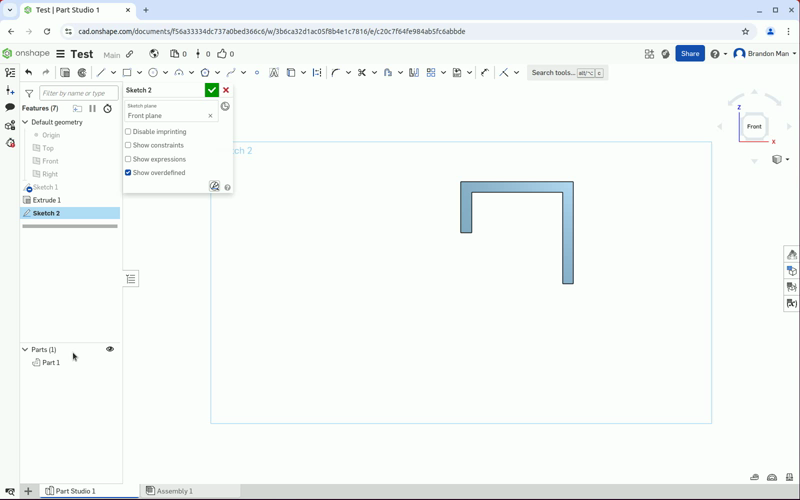
key(y)
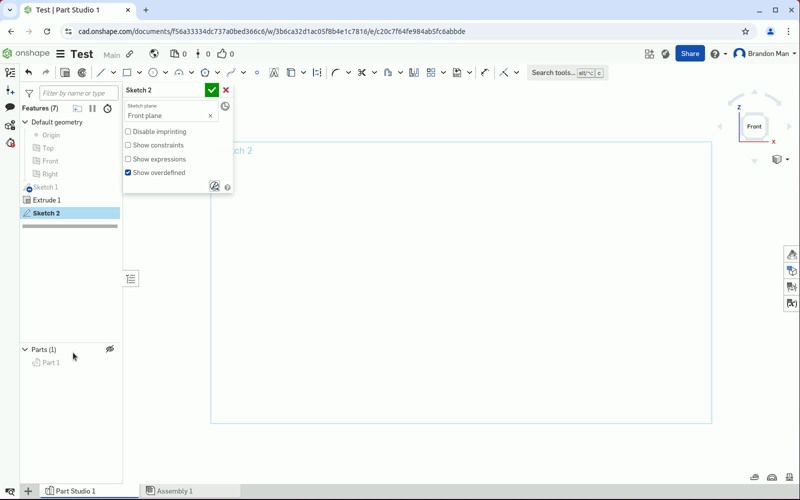
key(l)
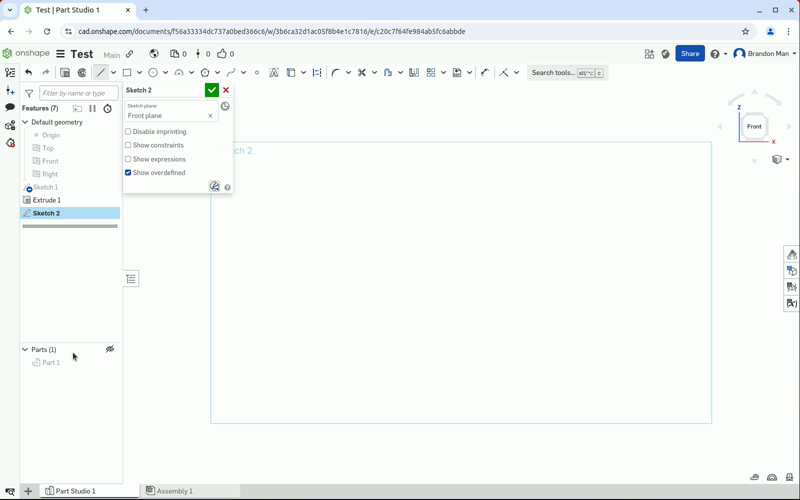
key_down(shift)
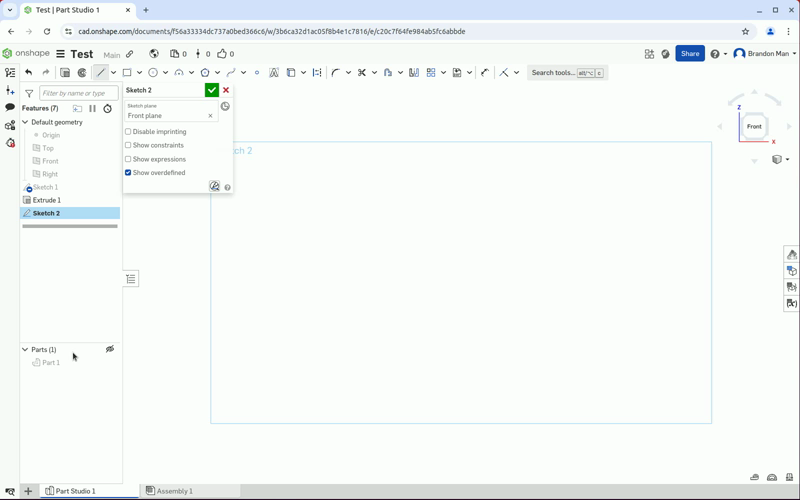
mouse_move(460, 282)
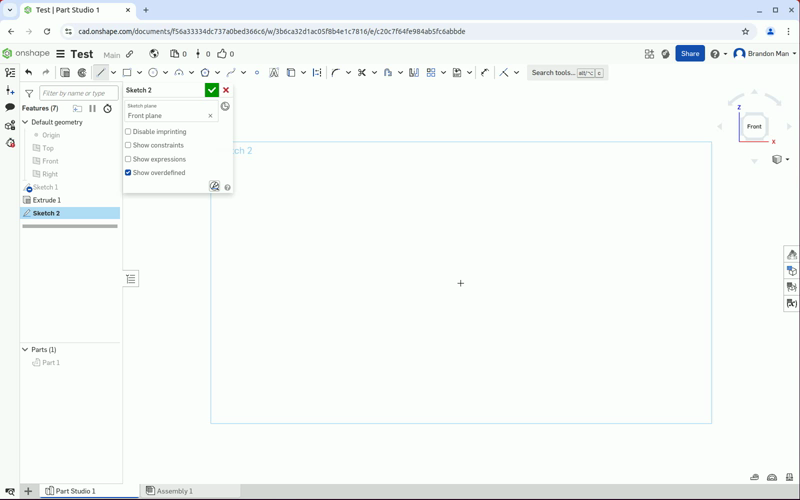
click(460, 282)
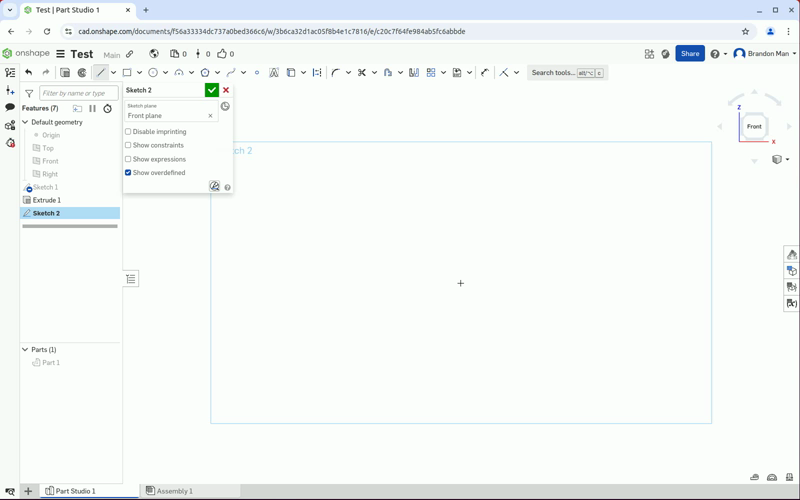
key_up(shift)
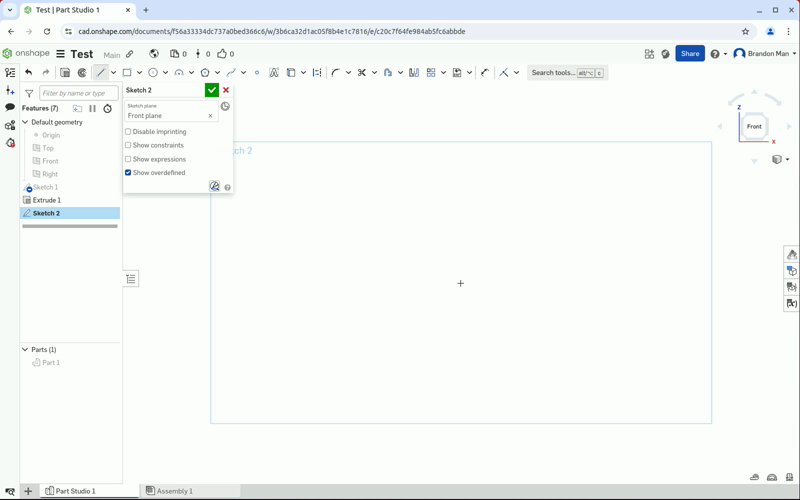
key_down(shift)
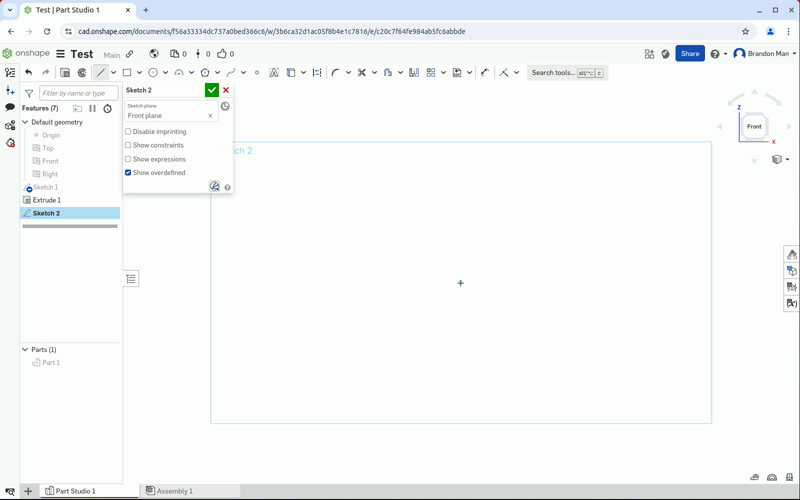
mouse_move(490, 282)
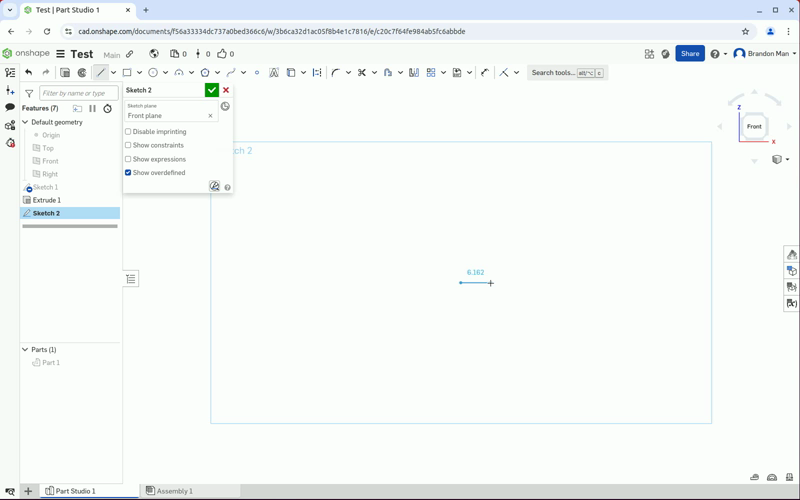
mouse_move(470, 282)
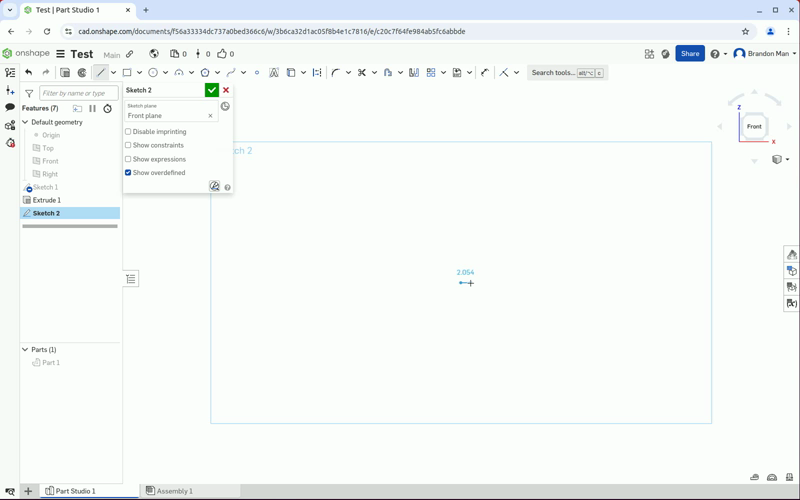
click(470, 282)
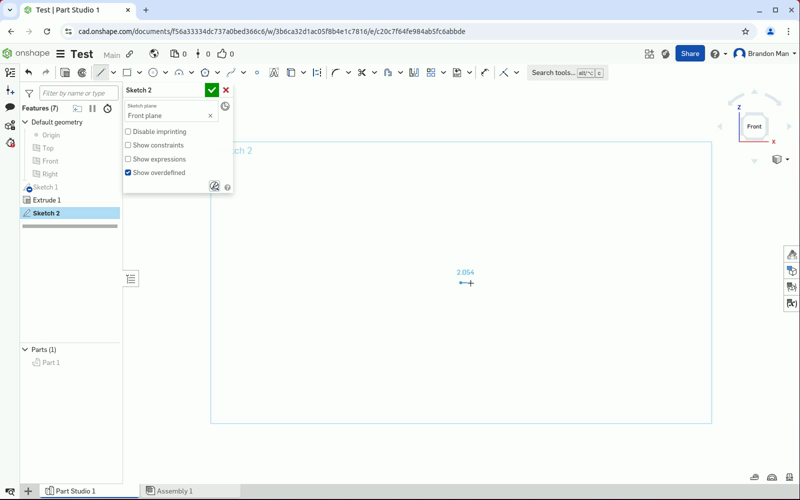
key_up(shift)
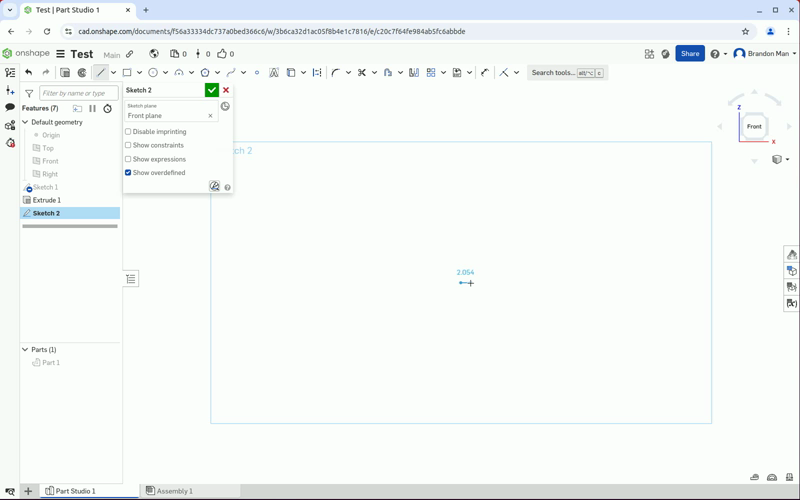
key_down(shift)
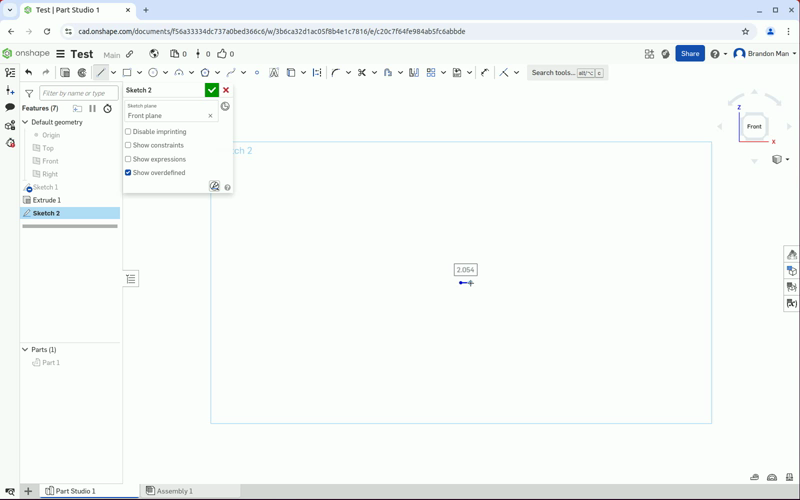
mouse_move(501, 282)
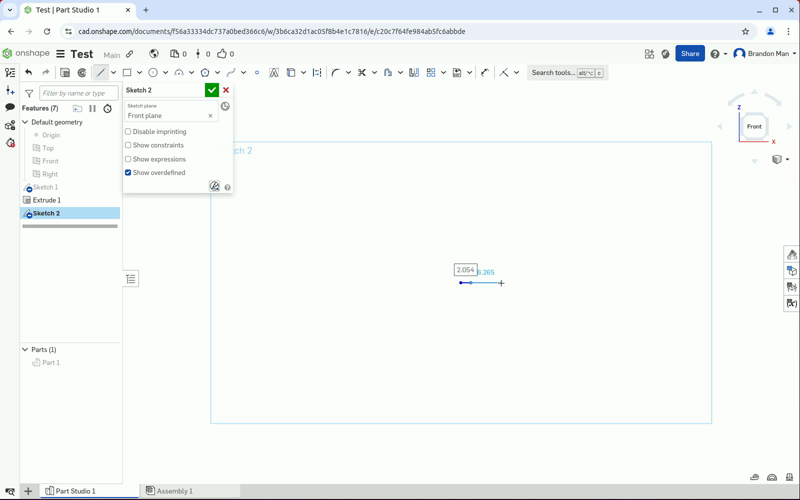
mouse_move(470, 231)
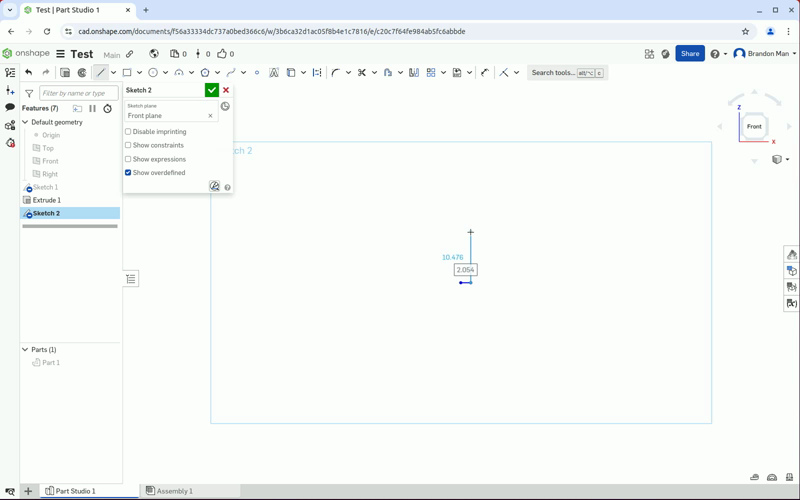
click(470, 231)
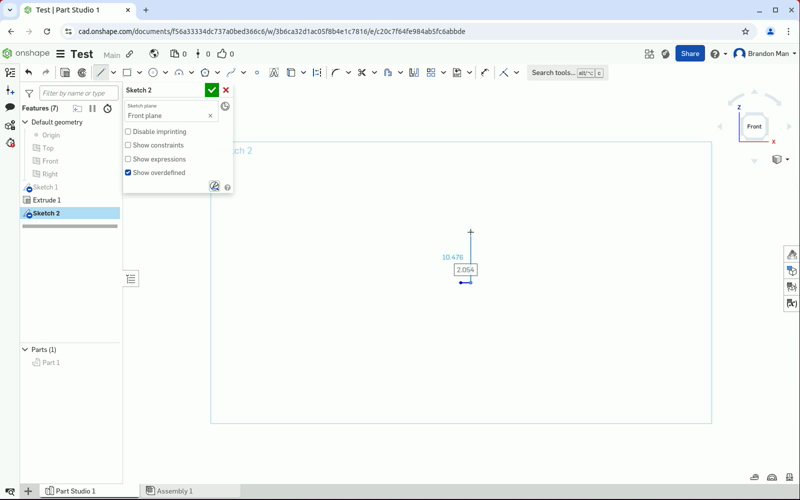
key_up(shift)
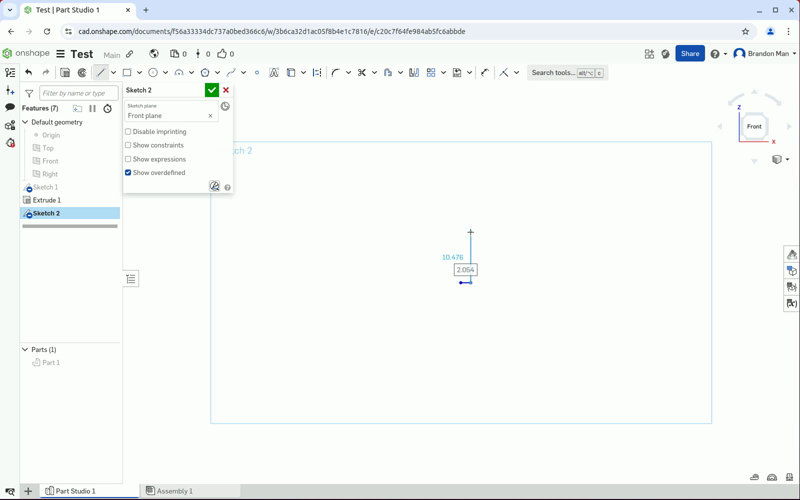
key_down(shift)
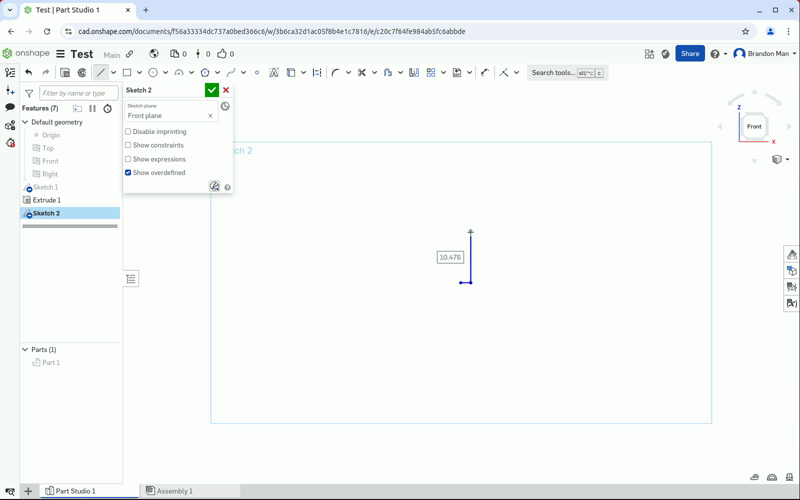
mouse_move(501, 231)
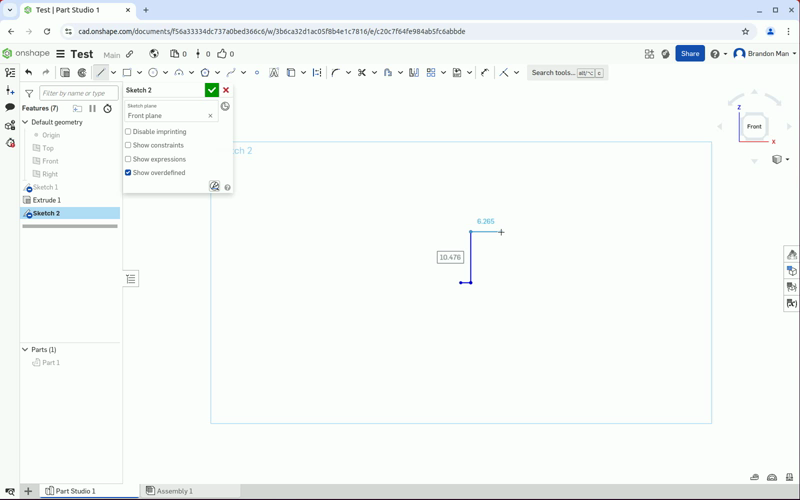
mouse_move(460, 231)
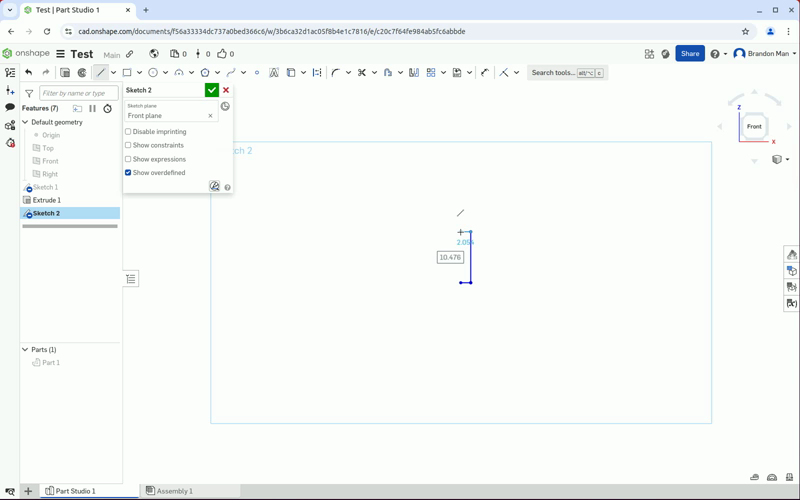
click(460, 231)
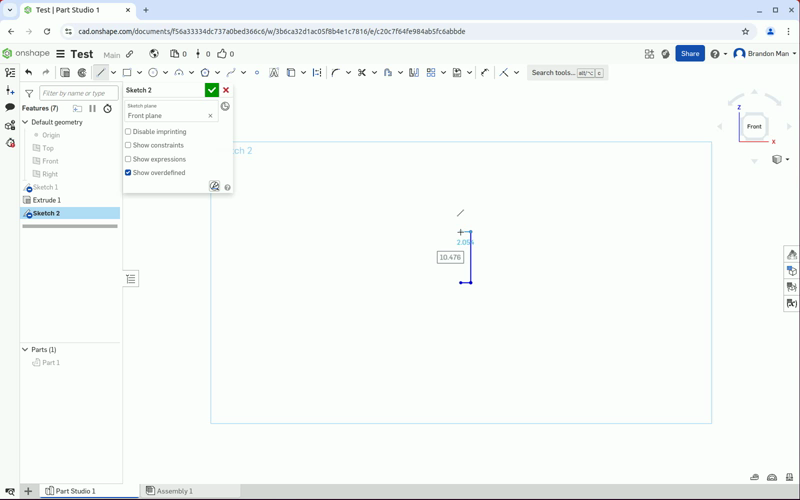
key_up(shift)
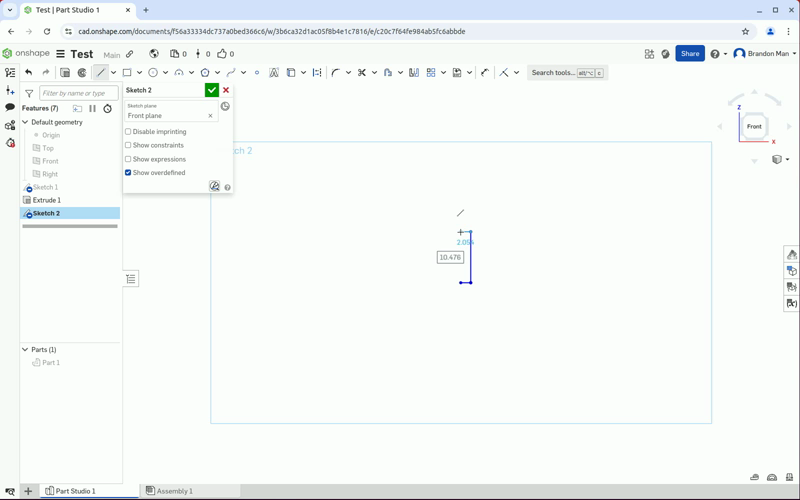
mouse_move(490, 231)
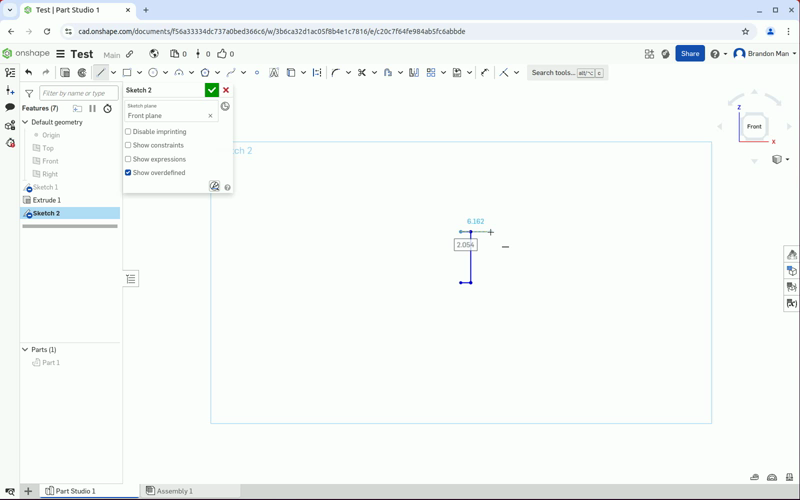
key_down(shift)
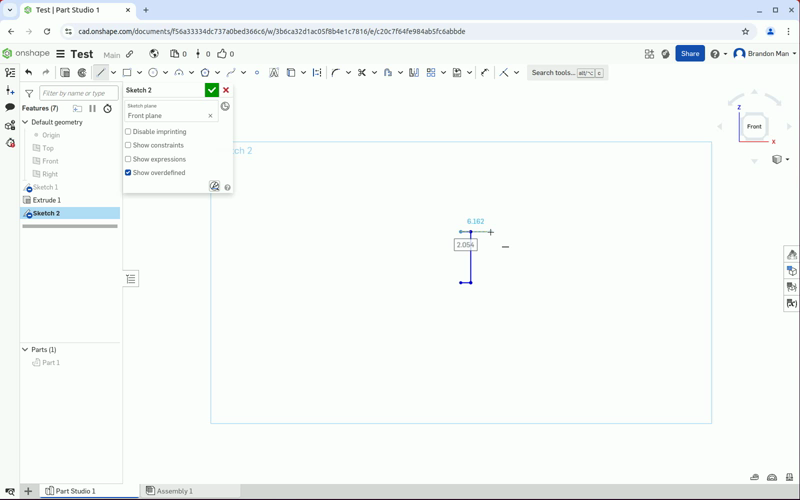
mouse_move(460, 282)
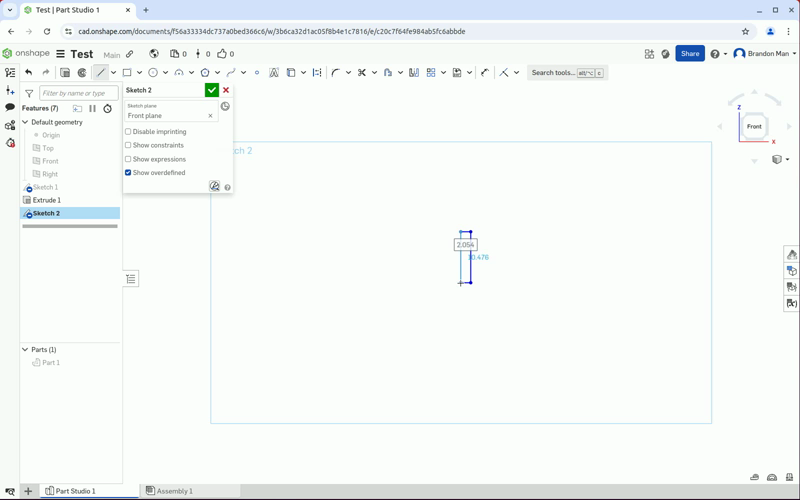
key_up(shift)
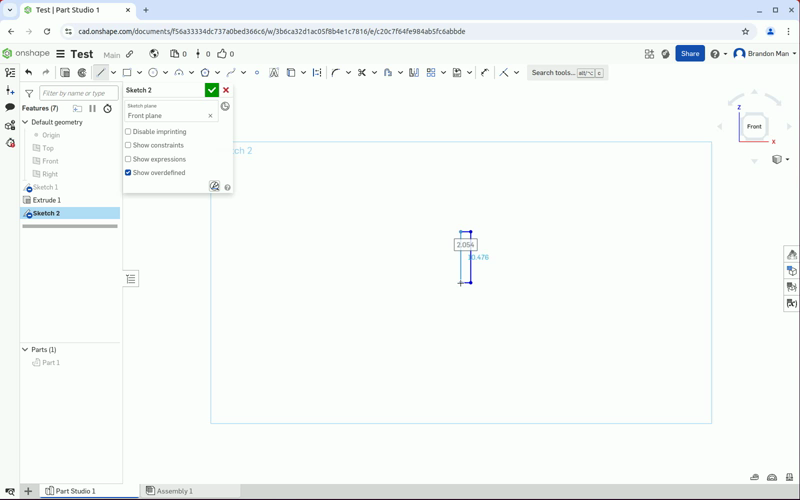
click(460, 282)
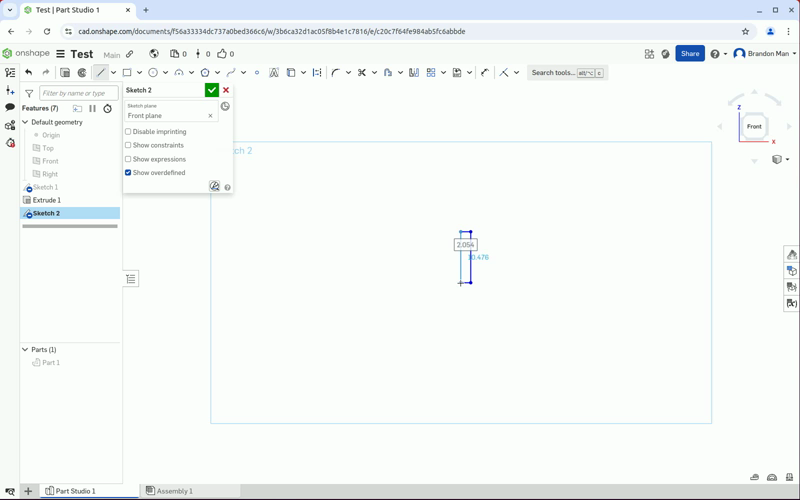
key(esc)
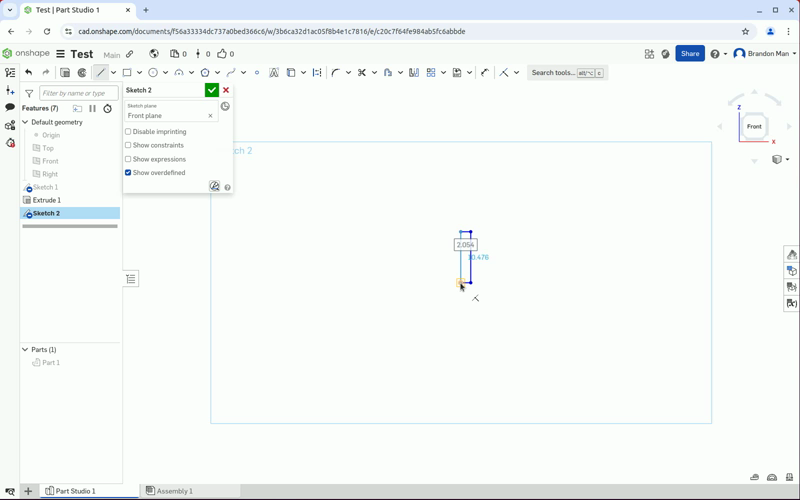
mouse_move(465, 248)
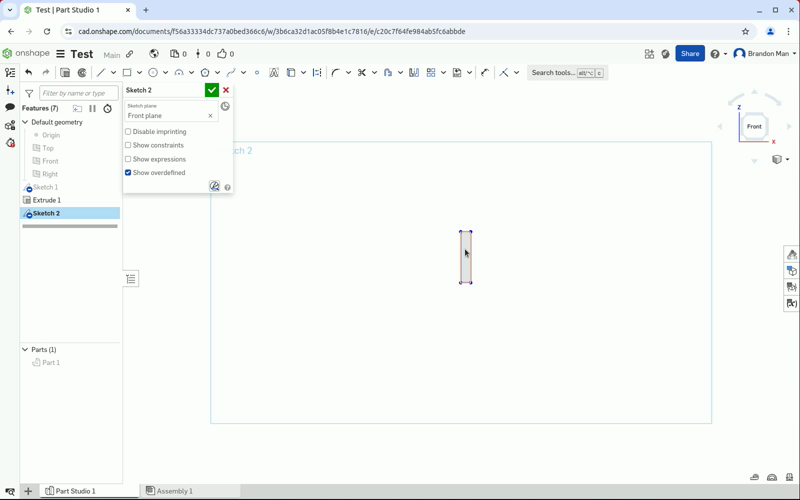
scroll(6)
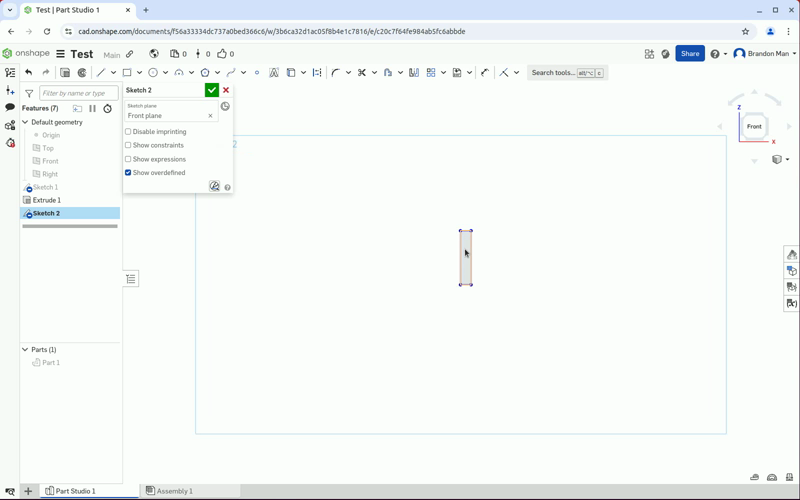
scroll(6)
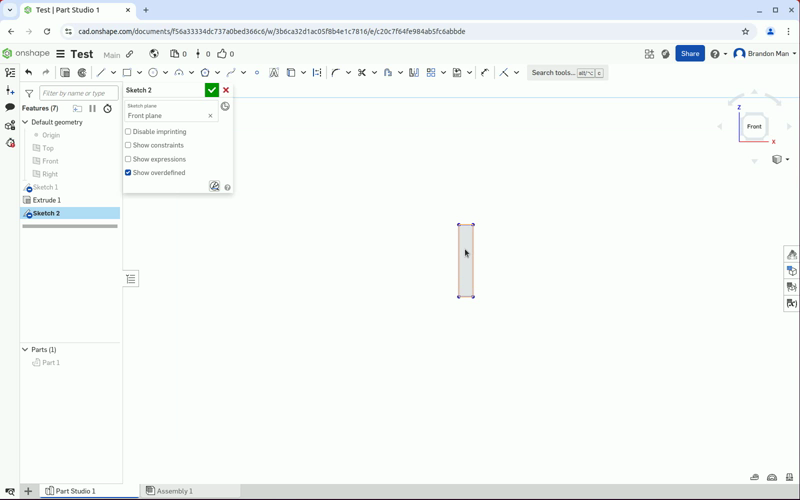
scroll(6)
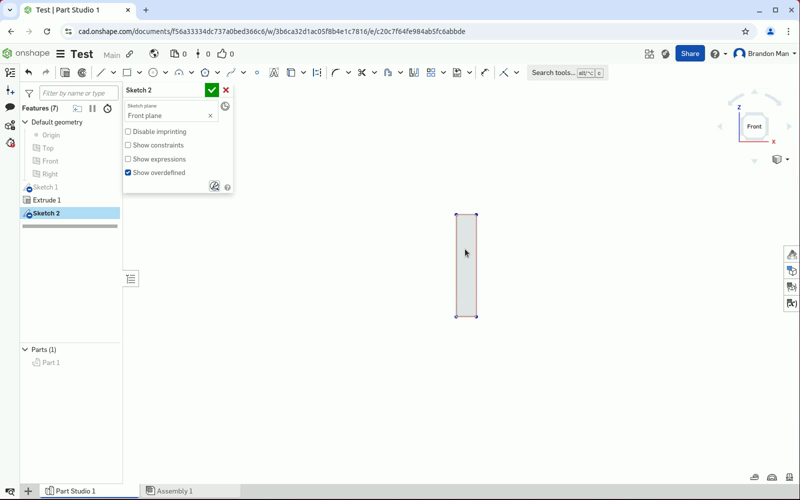
scroll(6)
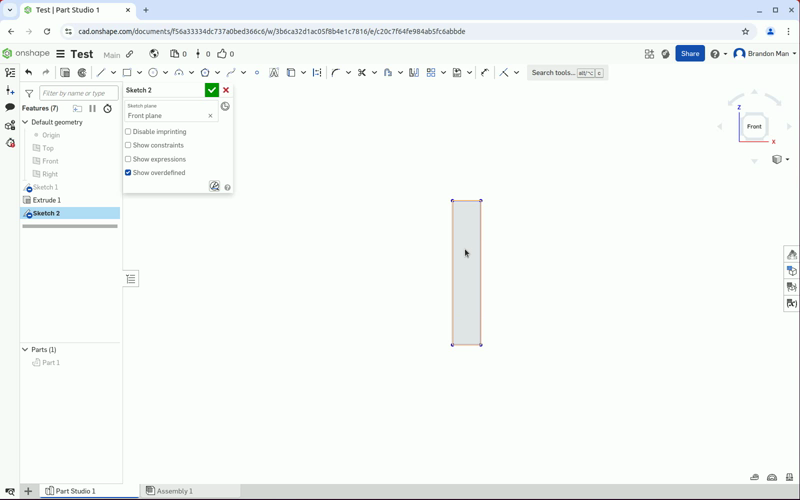
scroll(6)
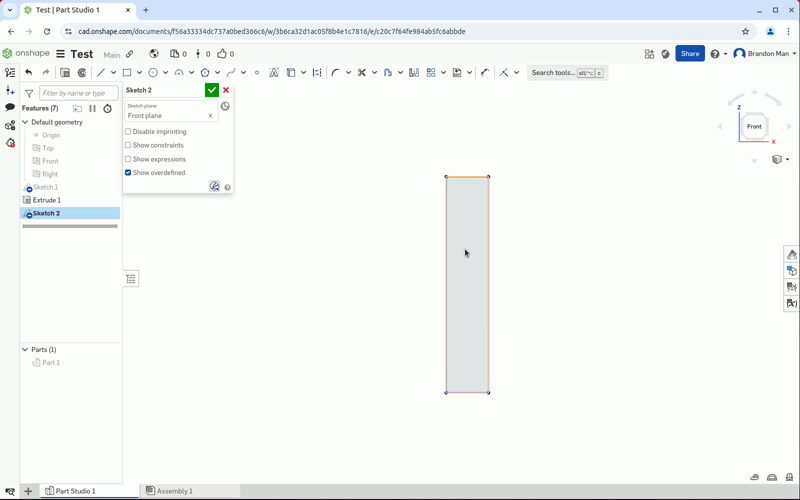
scroll(6)
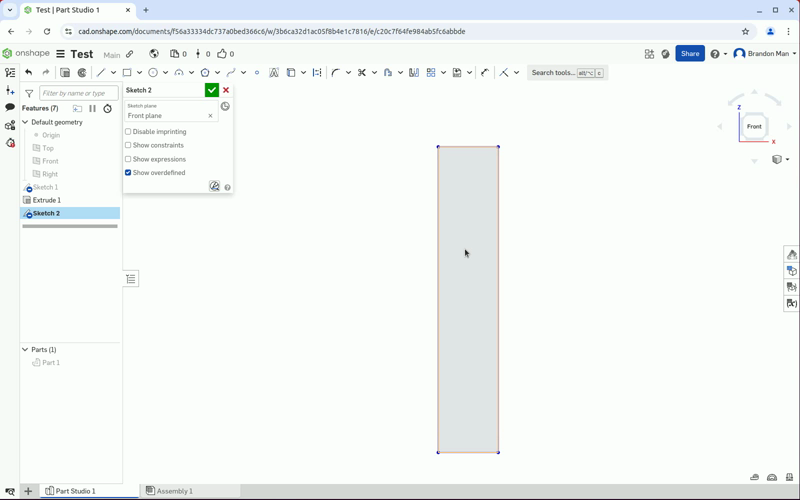
scroll(6)
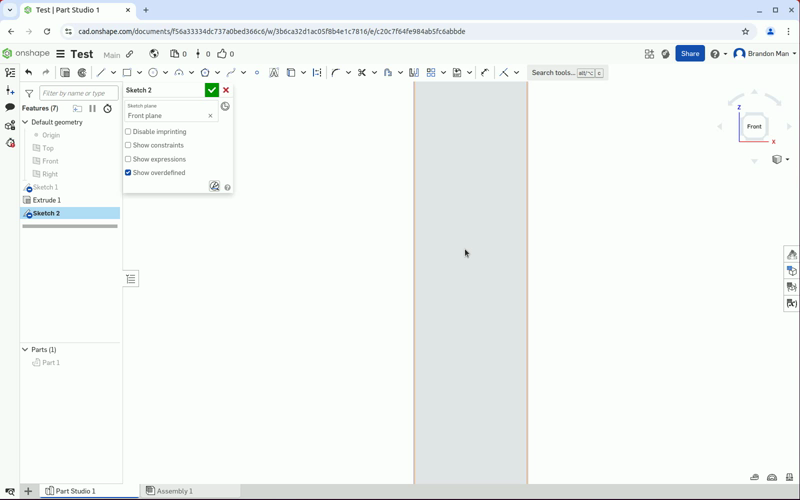
click(465, 248)
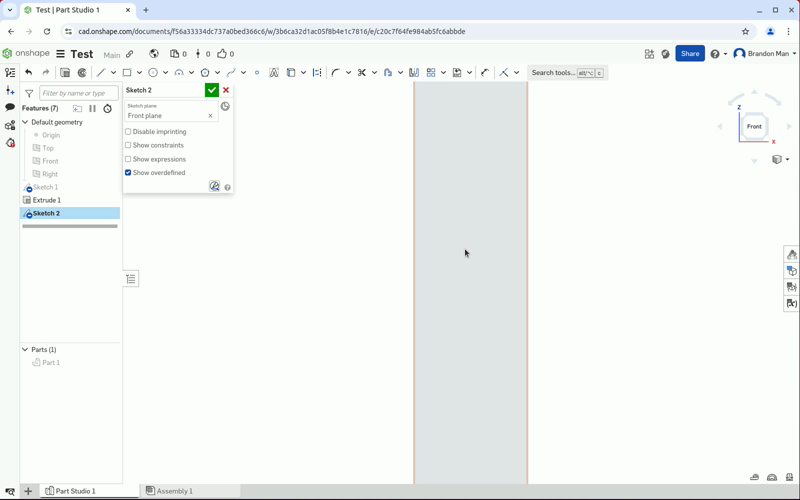
scroll(-6)
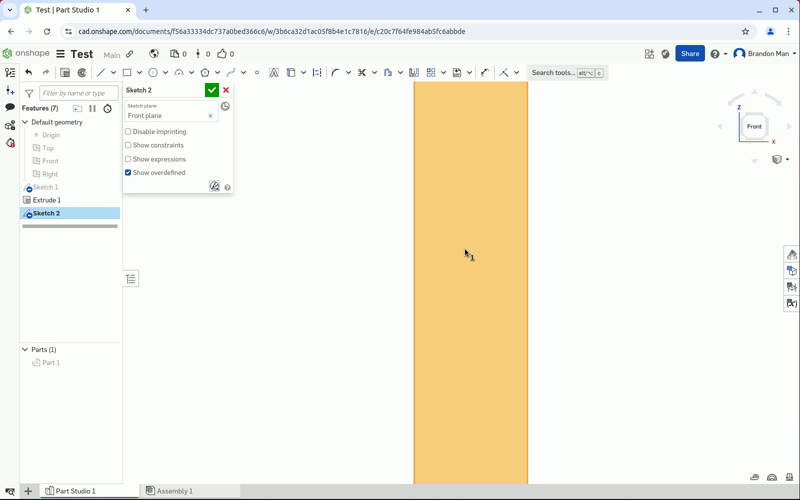
scroll(-6)
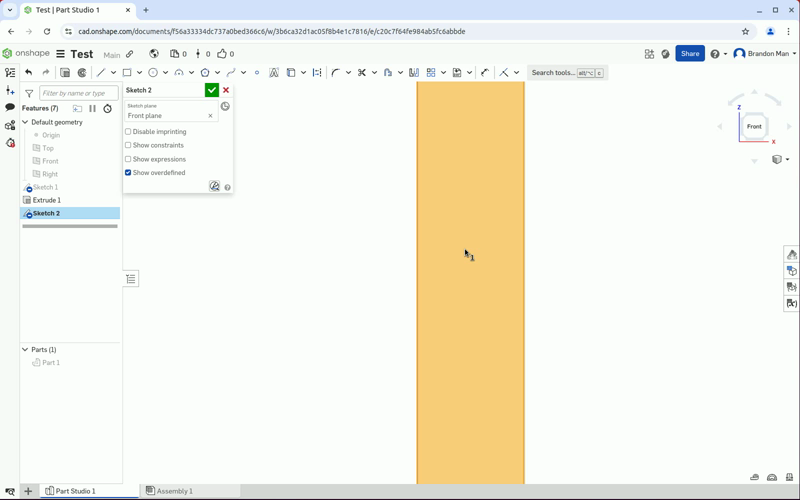
scroll(-6)
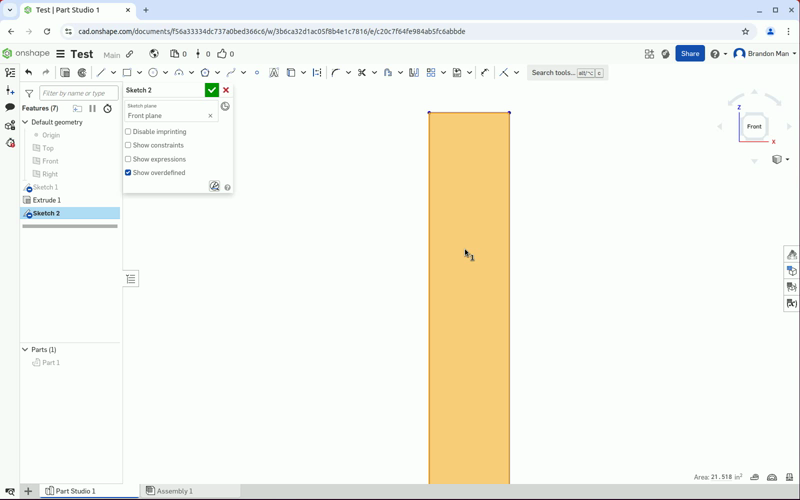
scroll(-6)
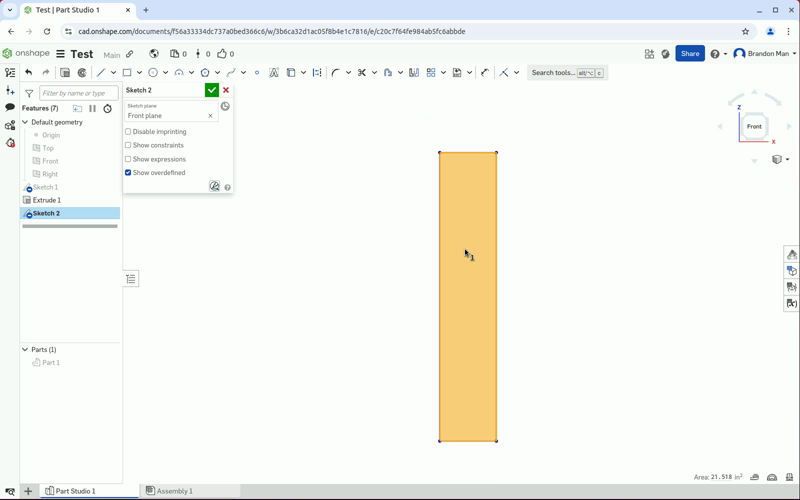
scroll(-6)
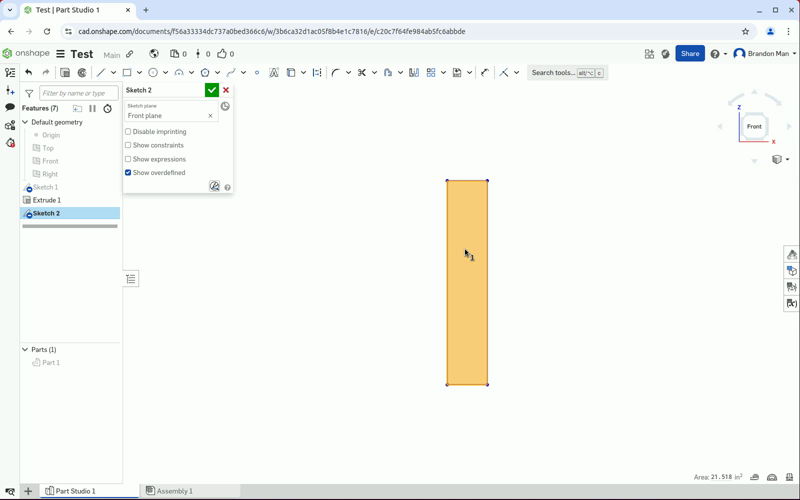
scroll(-6)
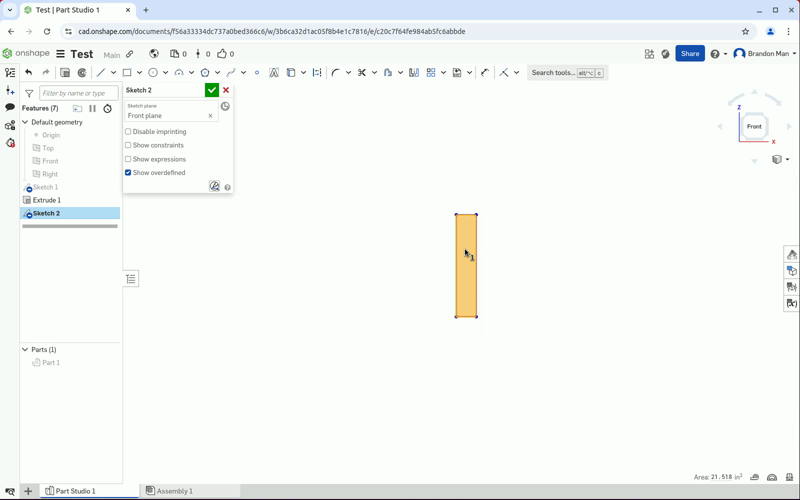
scroll(-6)
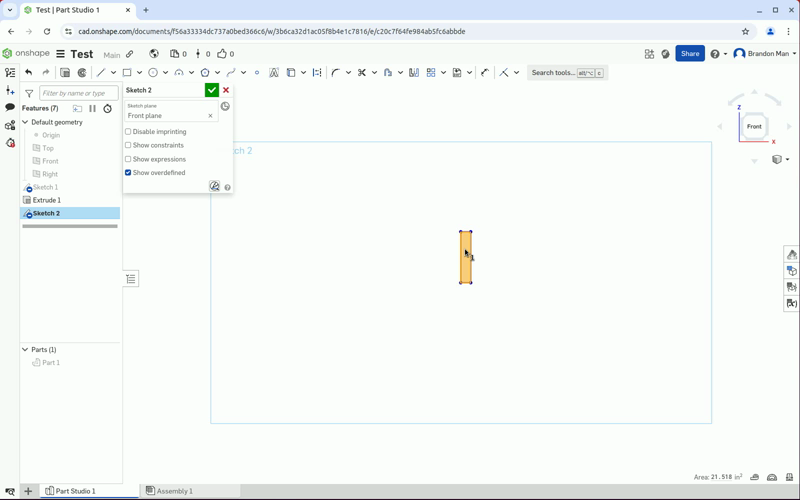
mouse_move(73, 352)
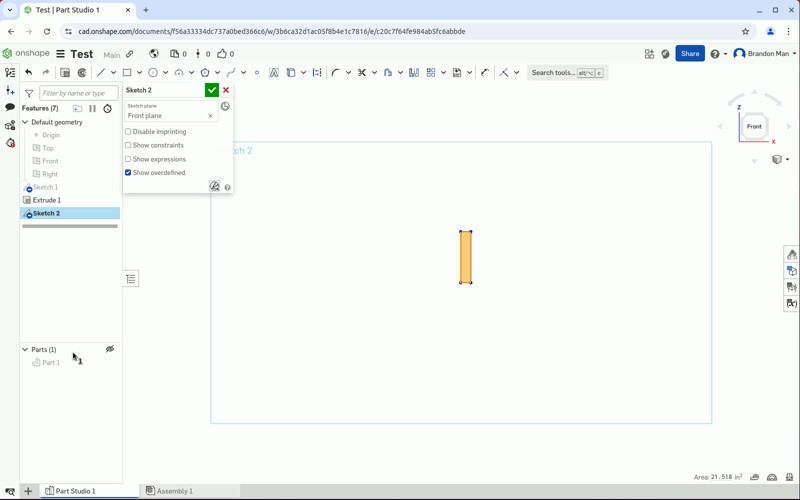
key(shift+y)
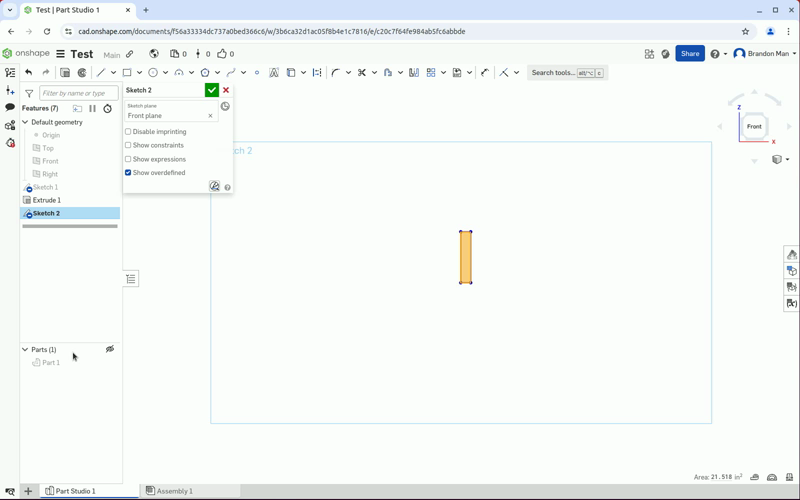
key(shift+e)
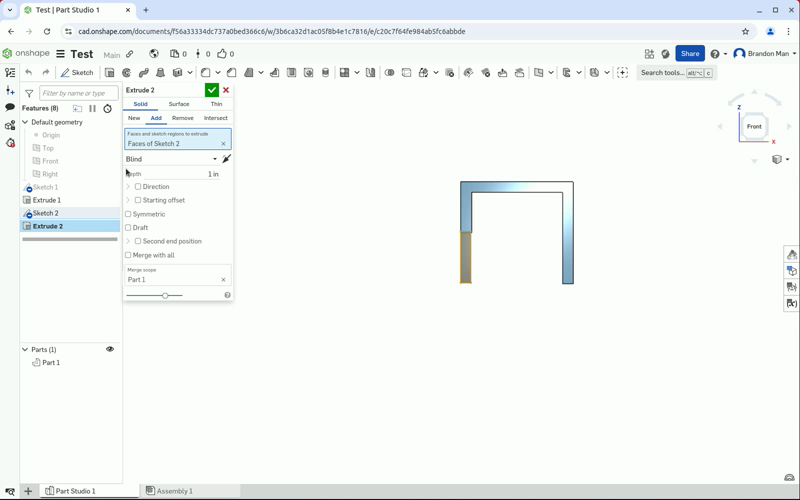
mouse_move(143, 106)
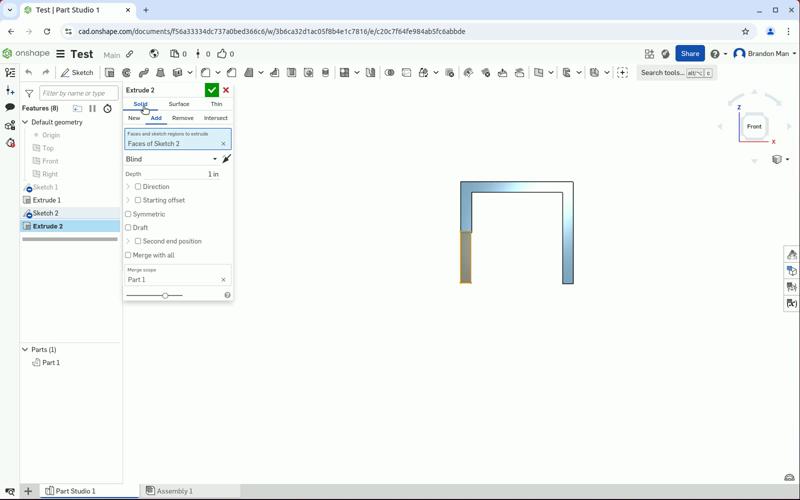
click(143, 106)
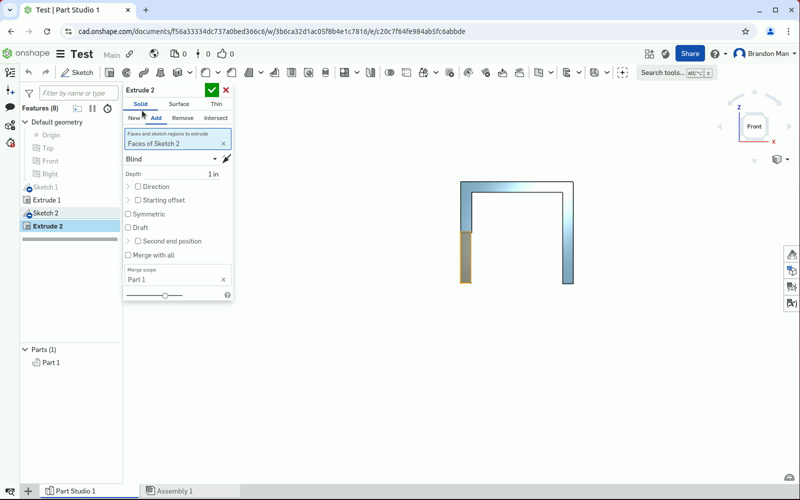
mouse_move(137, 120)
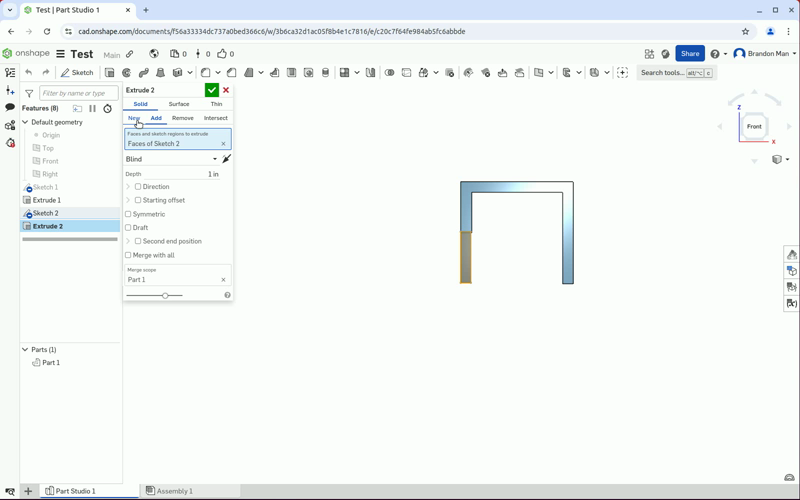
click(137, 120)
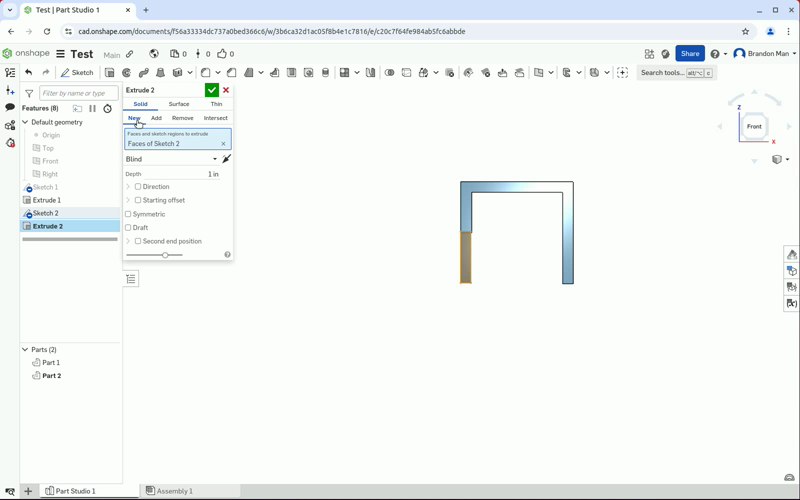
key(tab, 4)
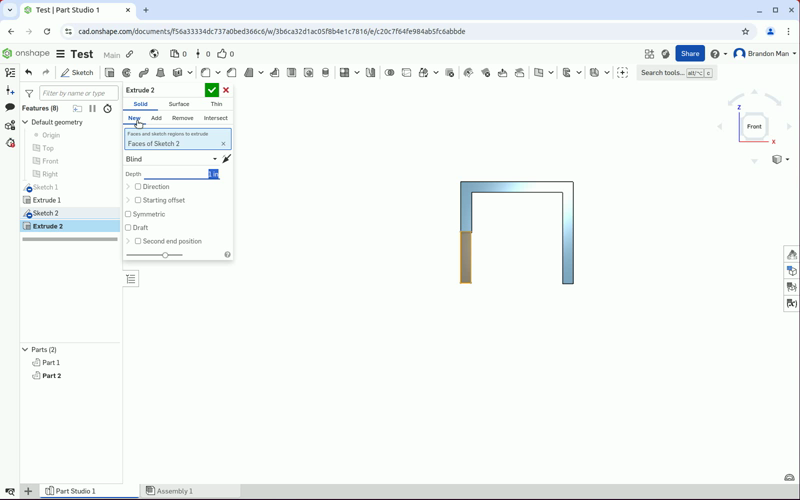
text(-10.351)
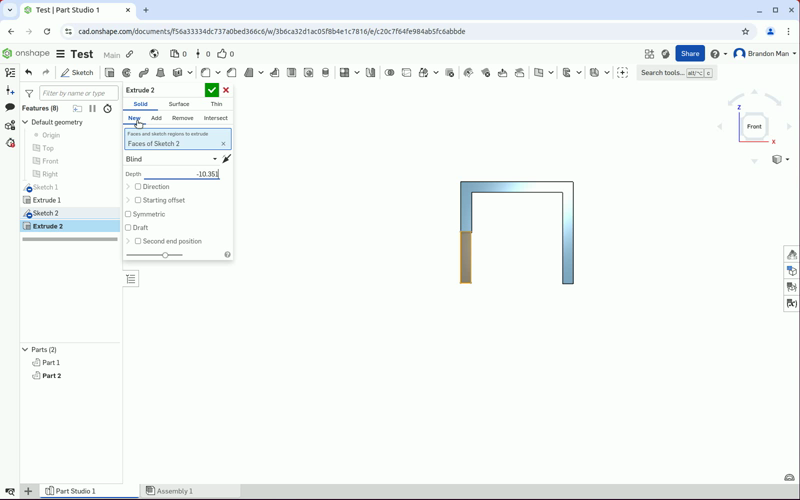
key(enter)
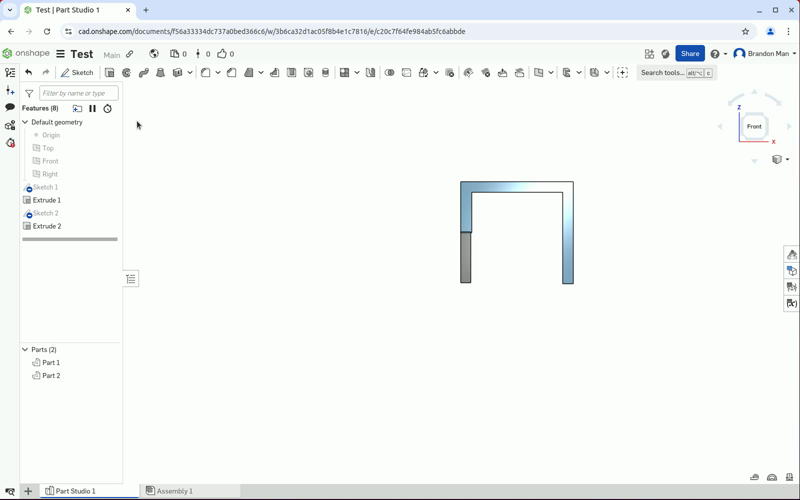
key(shift+h)
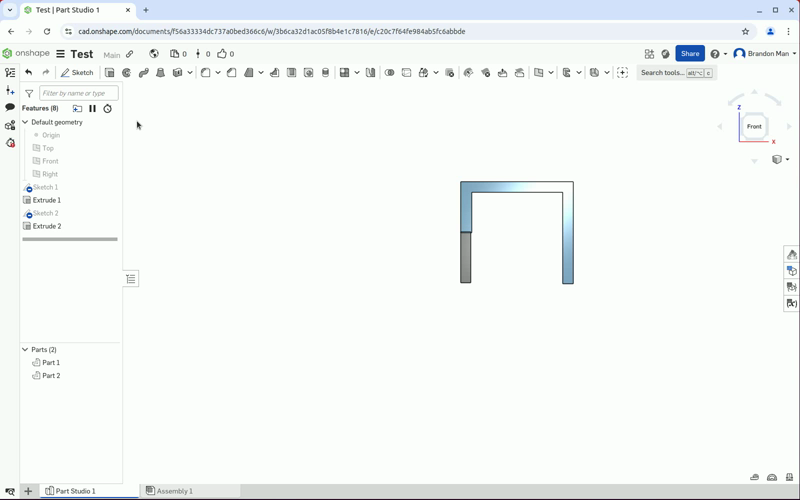
key(shift+h)
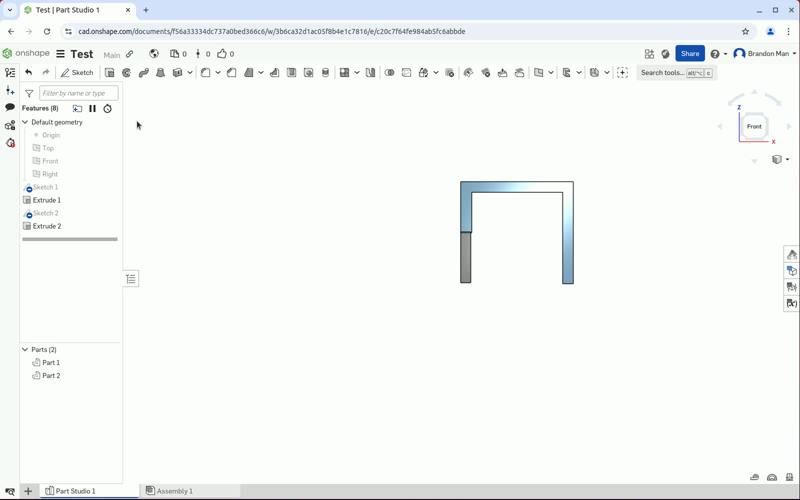
mouse_move(73, 189)
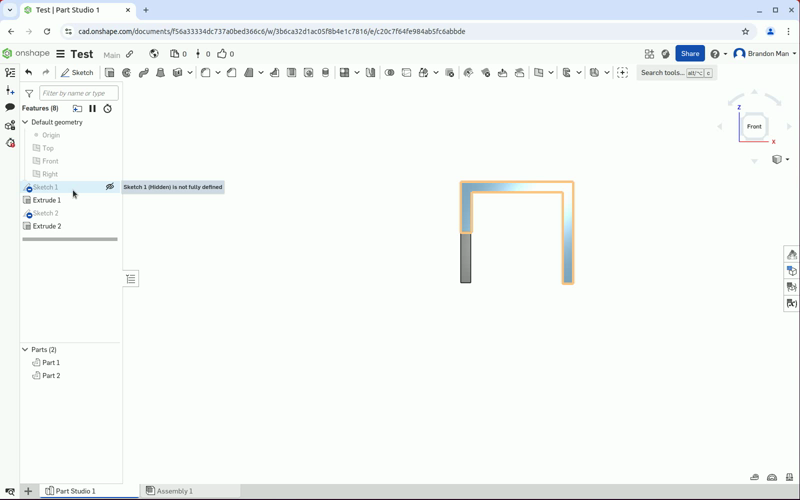
click(73, 189)
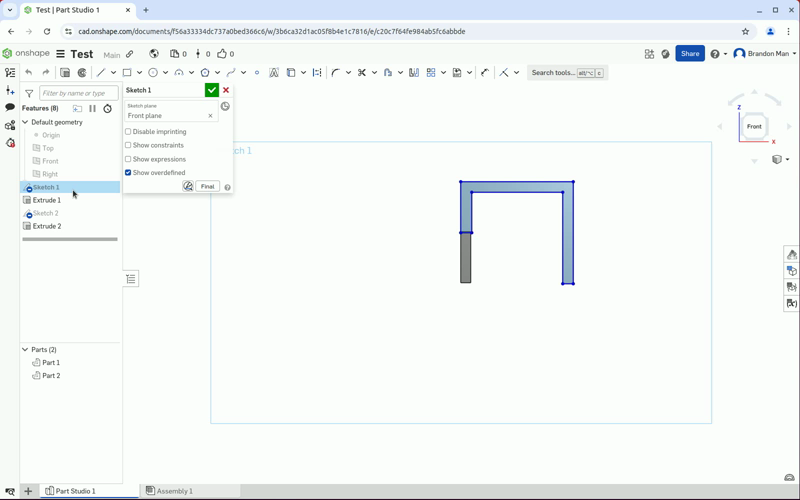
mouse_move(229, 92)
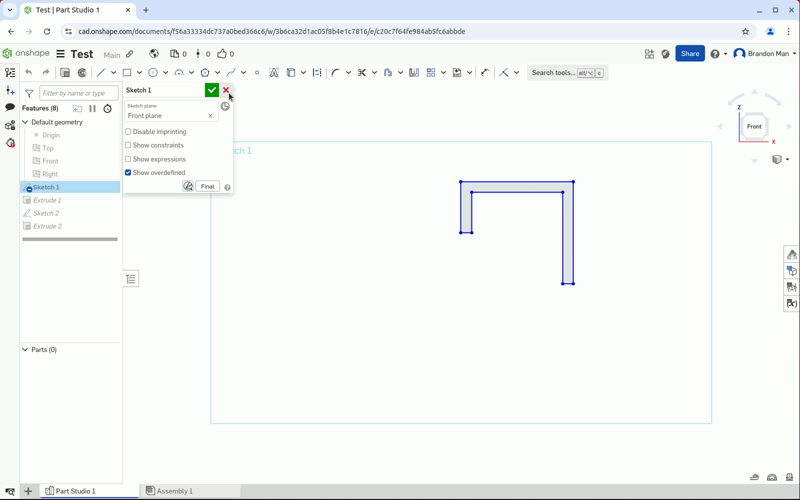
click(229, 92)
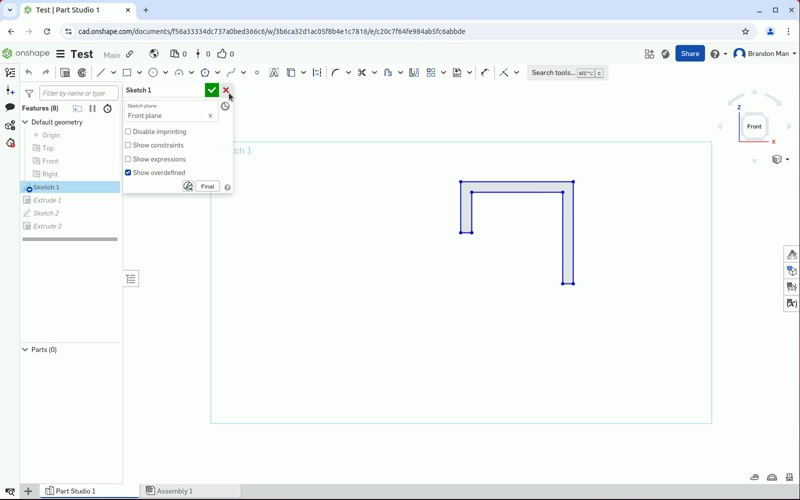
key(shift+s)
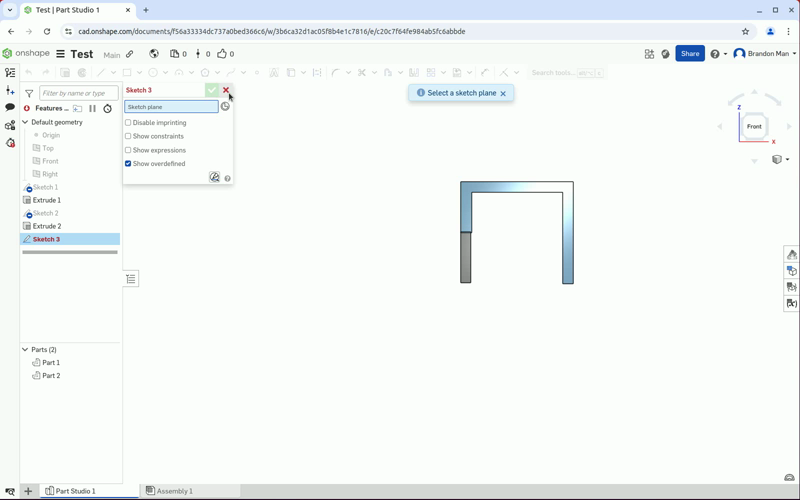
mouse_move(73, 163)
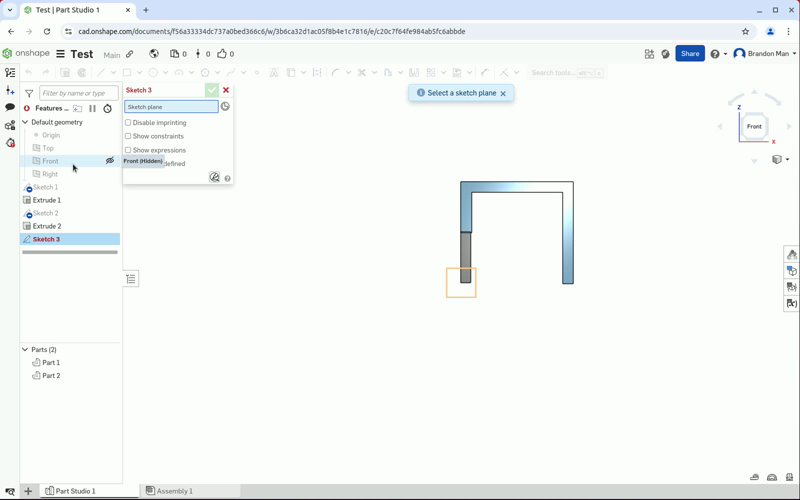
click(73, 163)
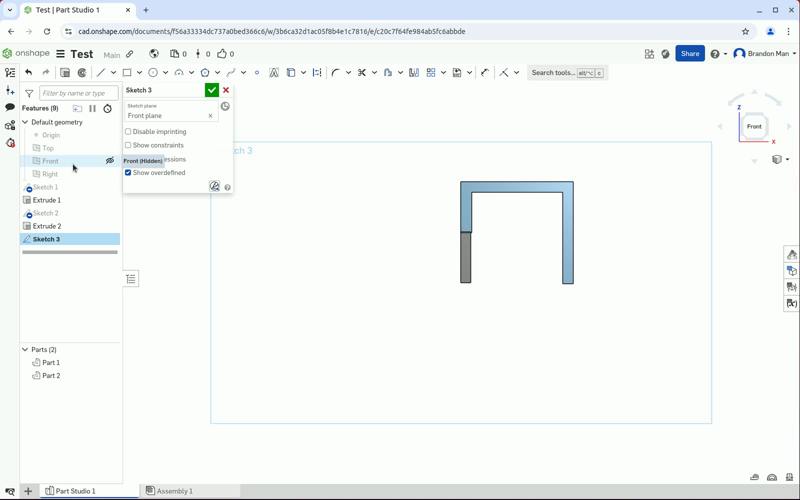
mouse_move(73, 352)
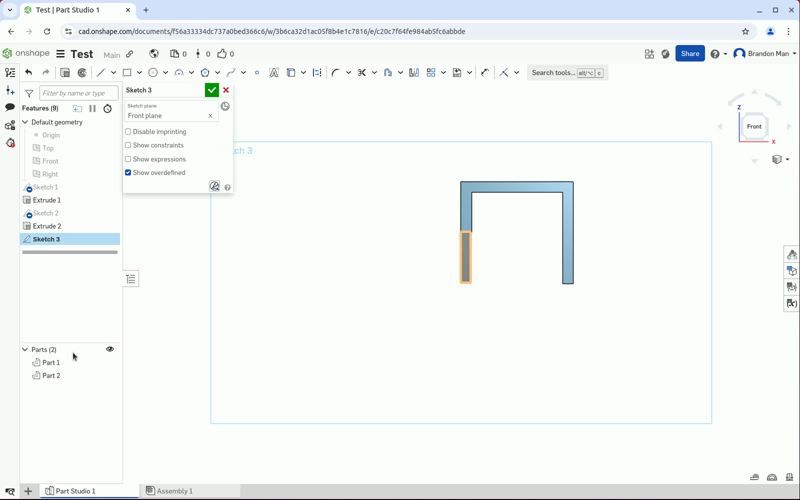
key(y)
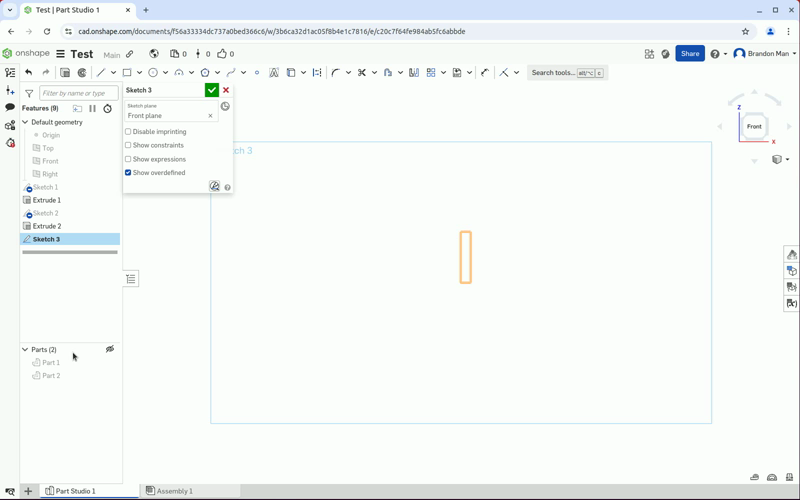
key(l)
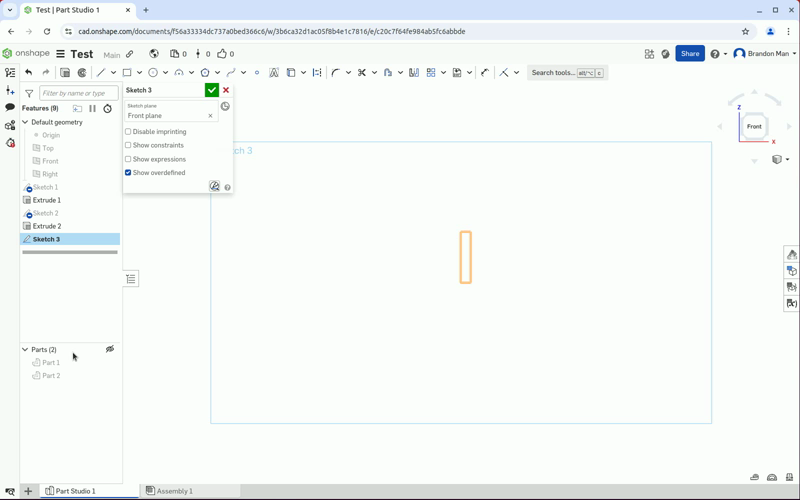
key_down(shift)
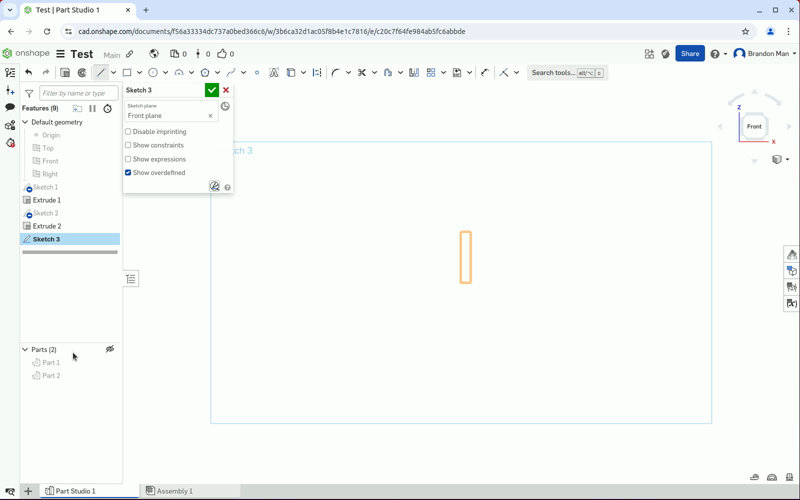
mouse_move(460, 282)
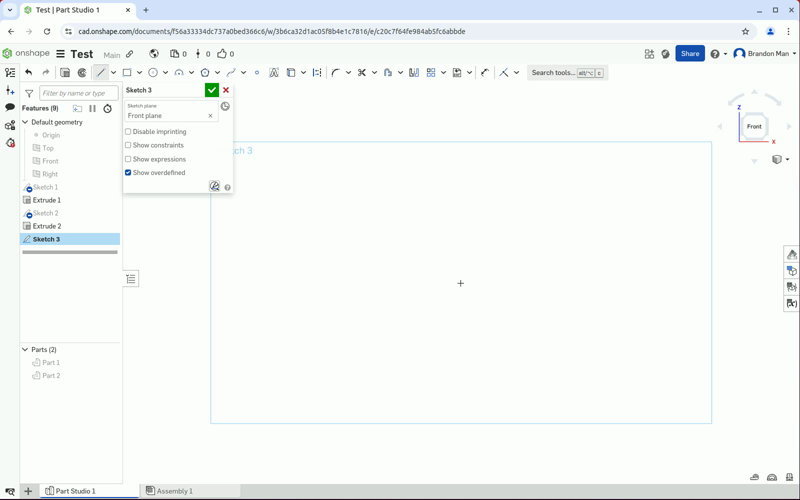
click(460, 282)
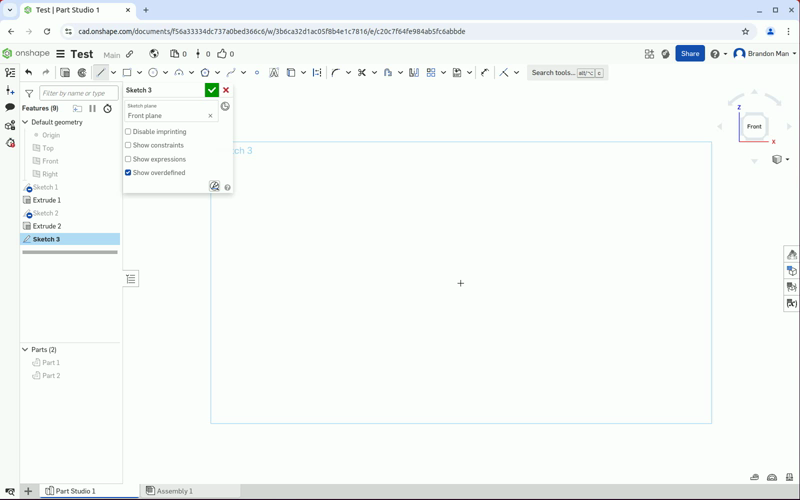
key_up(shift)
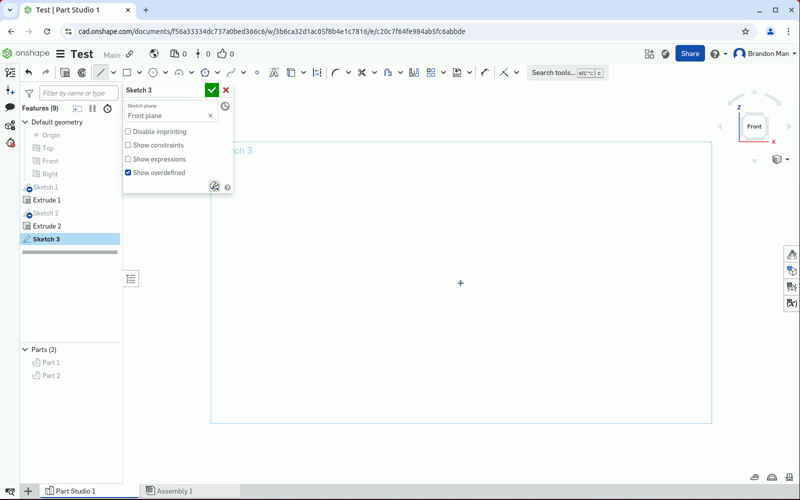
key_down(shift)
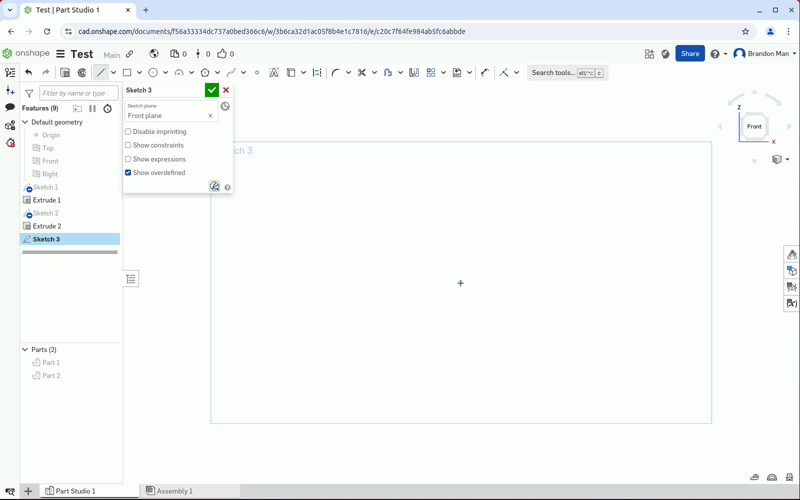
mouse_move(490, 282)
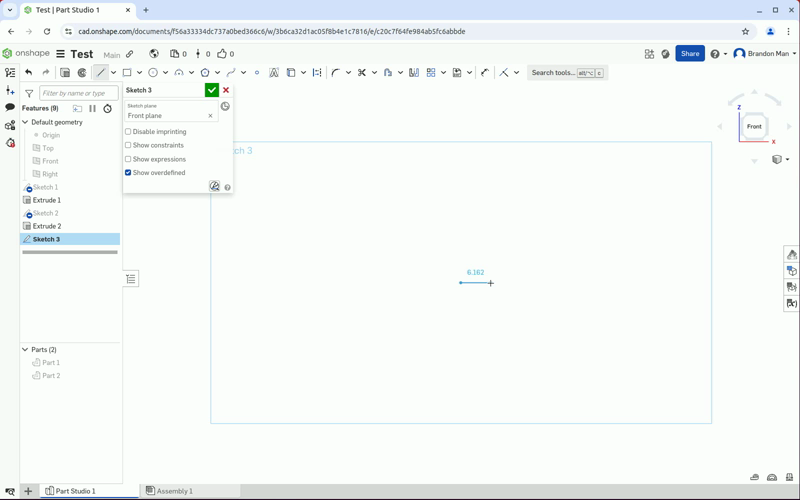
mouse_move(470, 282)
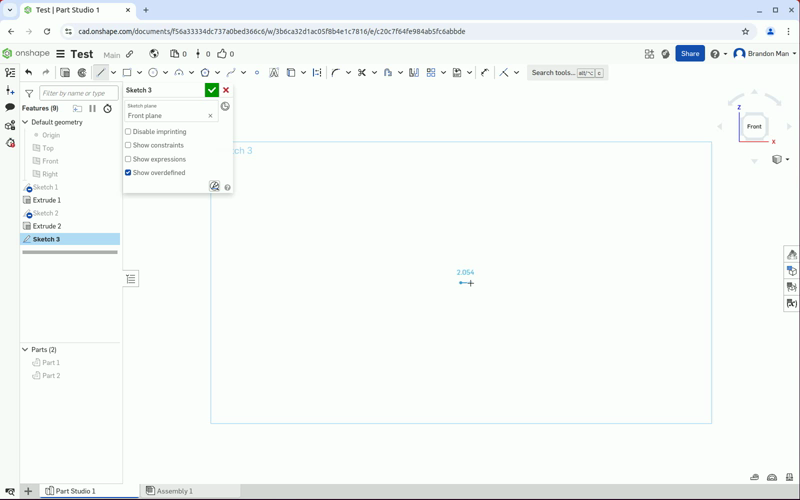
click(470, 282)
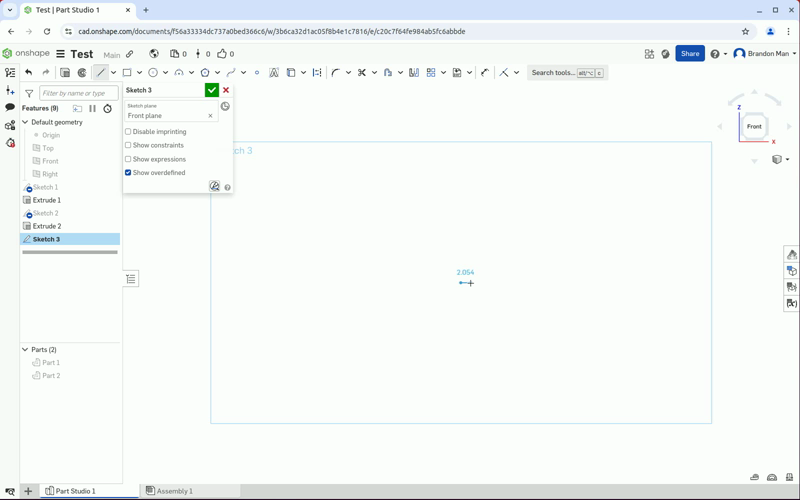
key_up(shift)
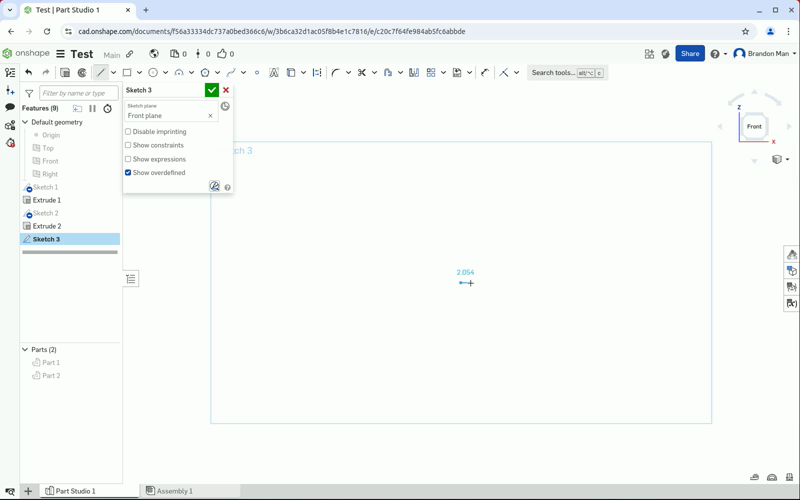
key_down(shift)
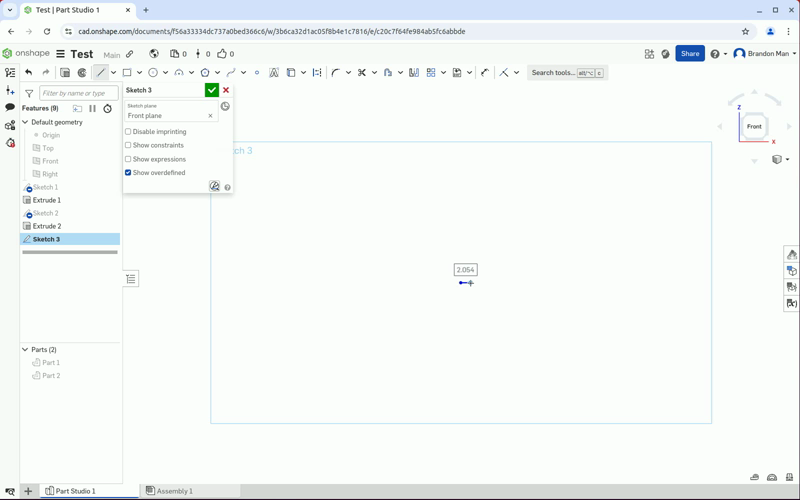
mouse_move(501, 282)
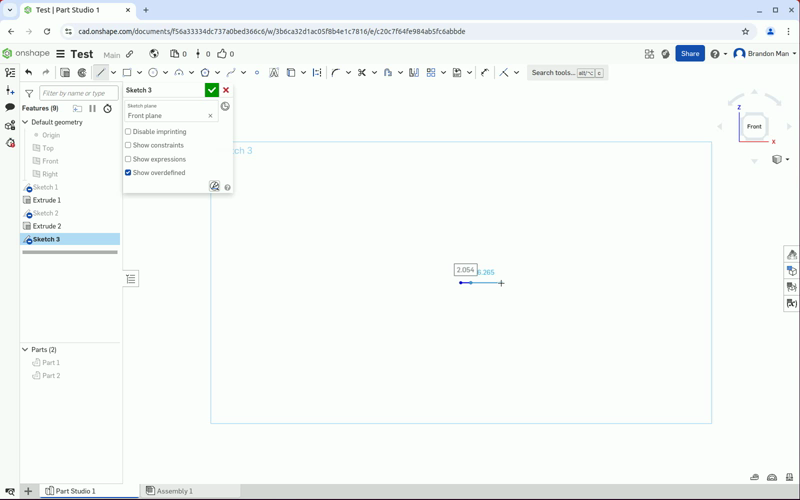
mouse_move(470, 231)
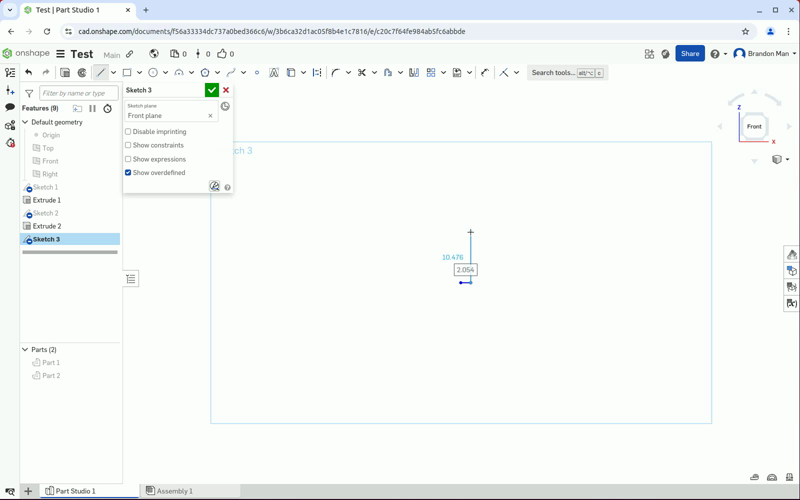
click(470, 231)
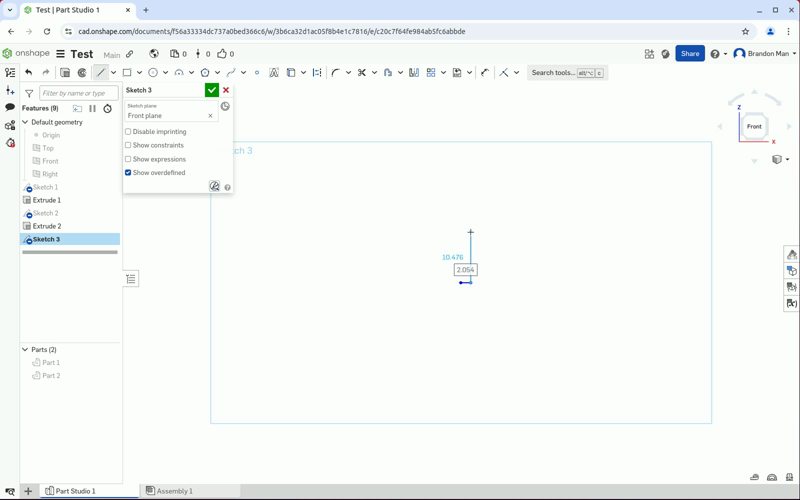
key_up(shift)
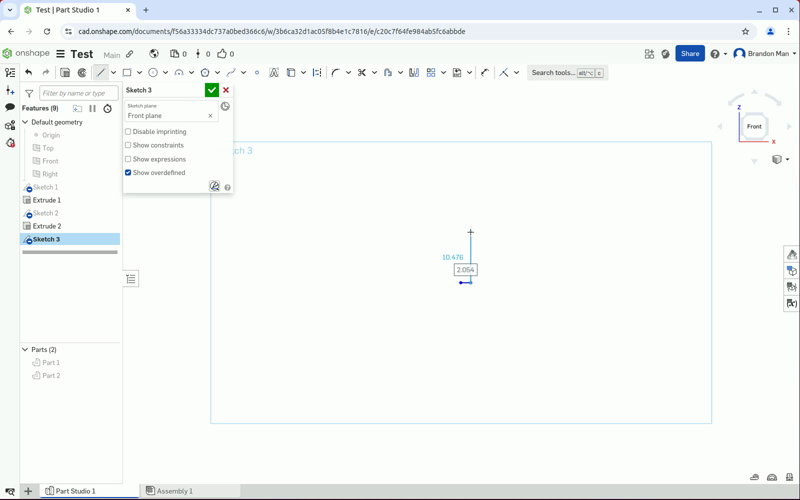
key_down(shift)
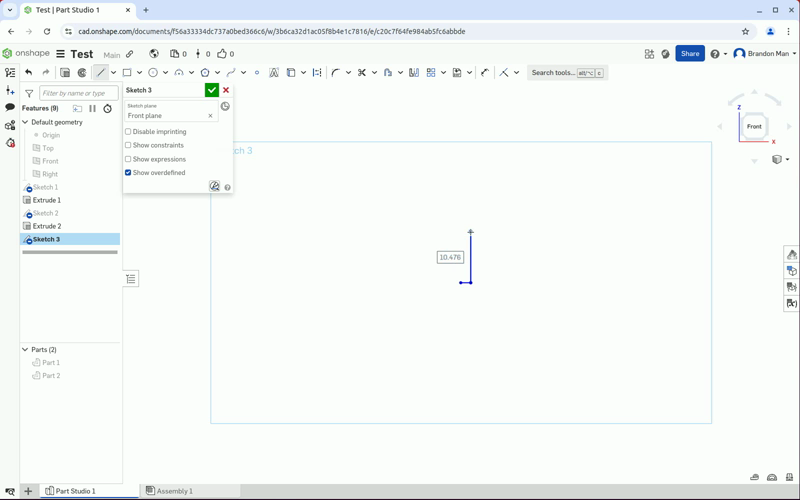
mouse_move(501, 231)
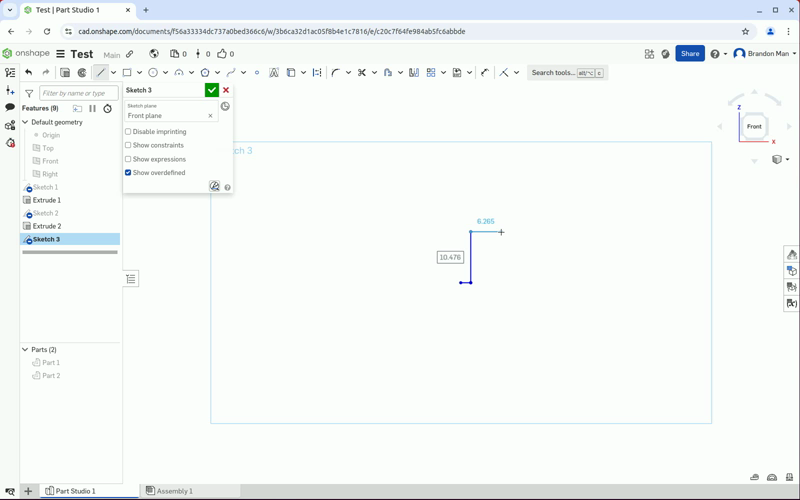
mouse_move(460, 231)
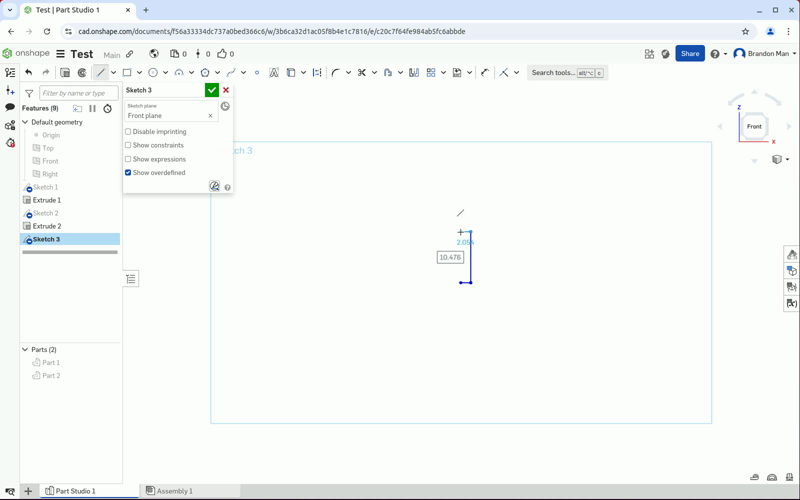
click(460, 231)
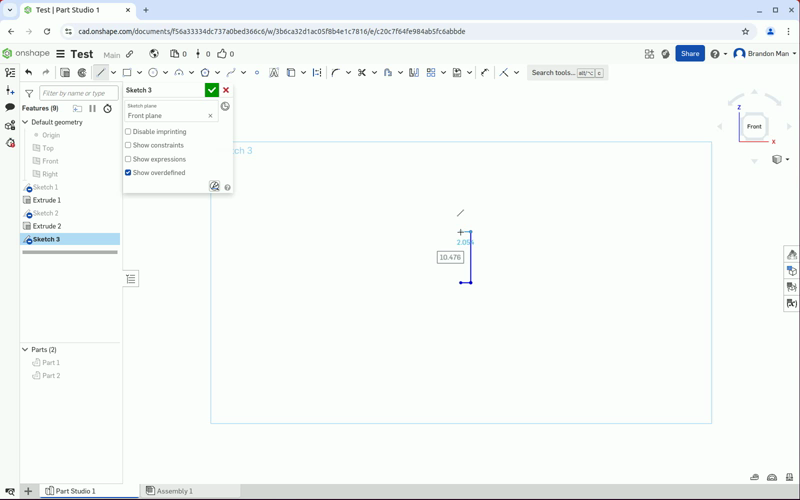
key_up(shift)
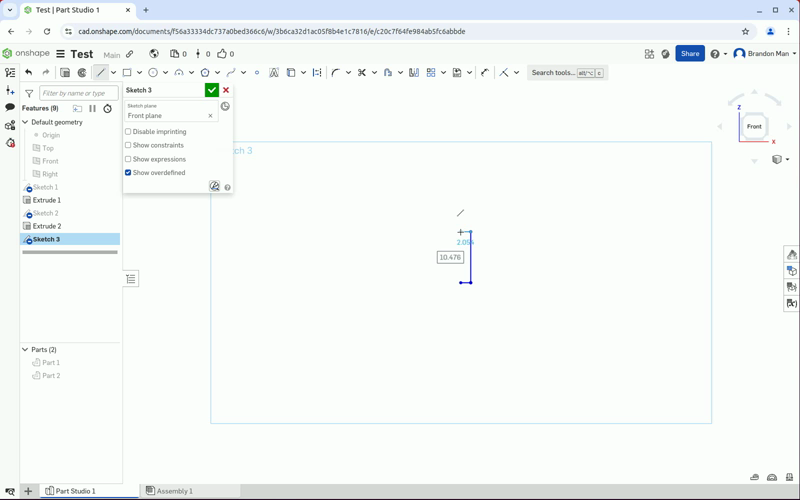
mouse_move(490, 231)
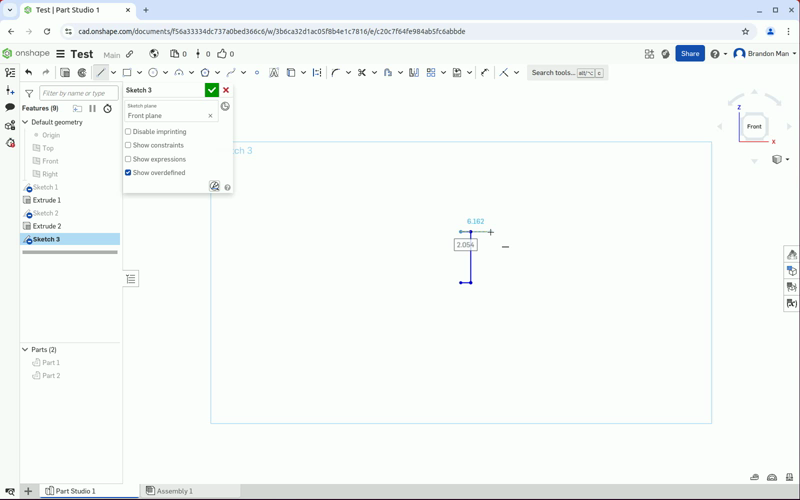
key_down(shift)
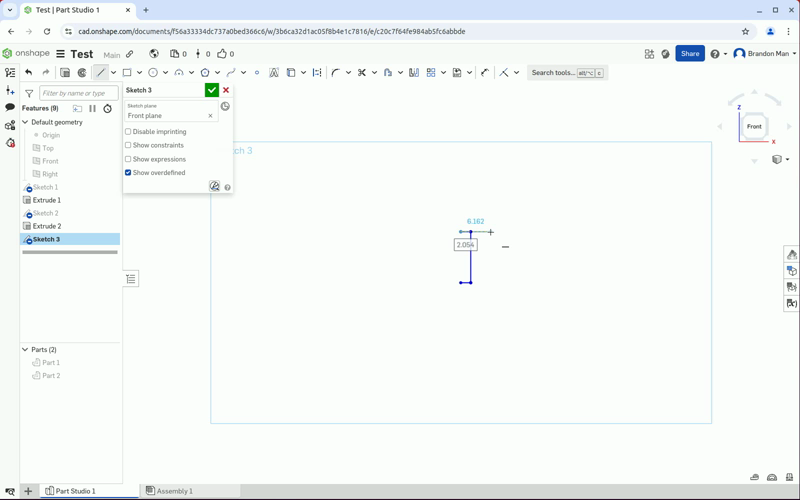
mouse_move(460, 282)
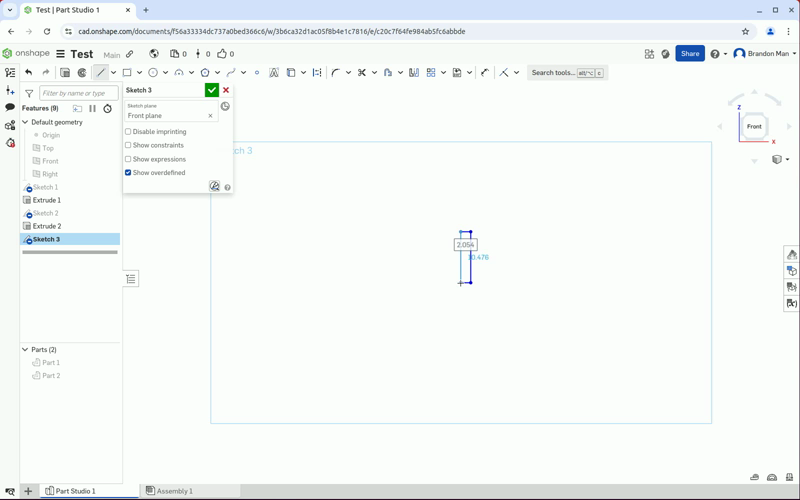
key_up(shift)
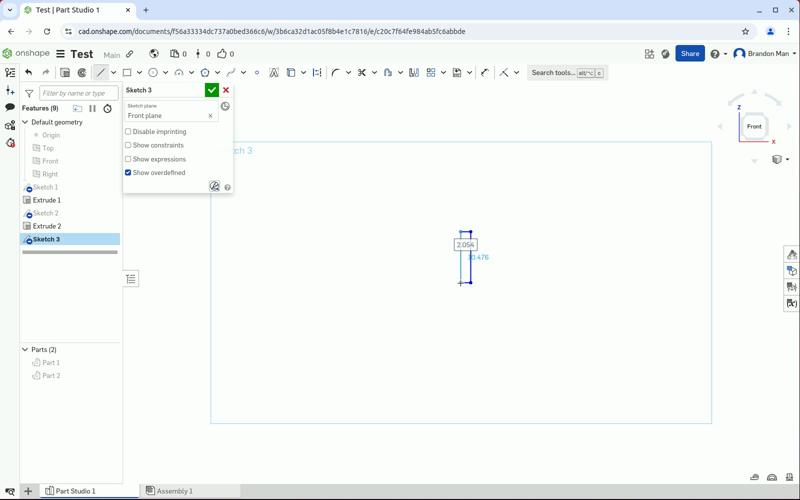
click(460, 282)
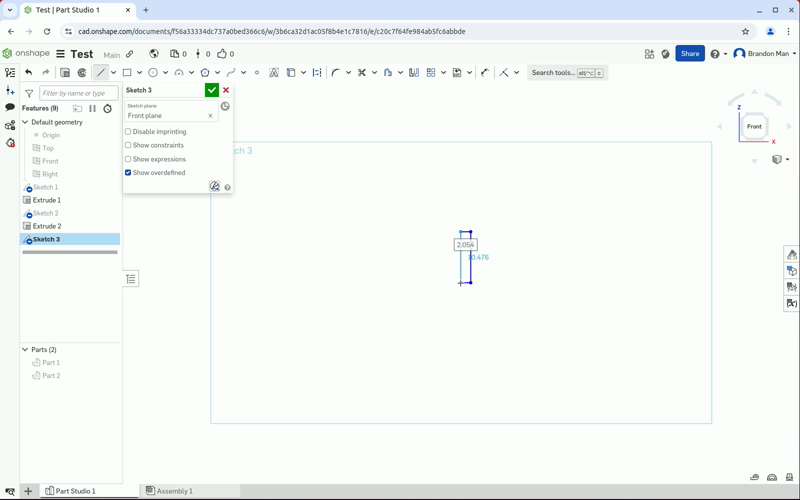
key(esc)
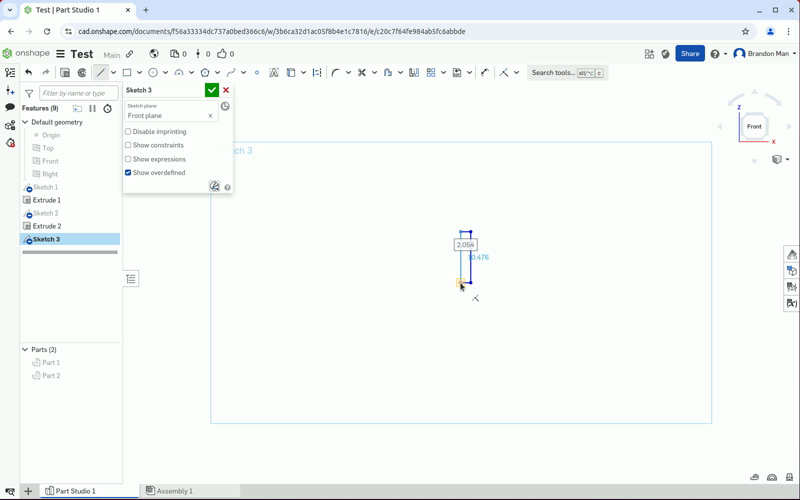
mouse_move(466, 249)
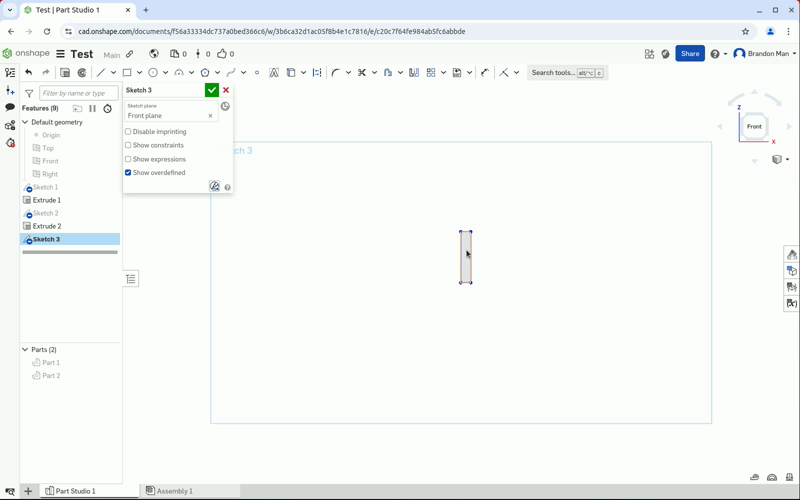
scroll(6)
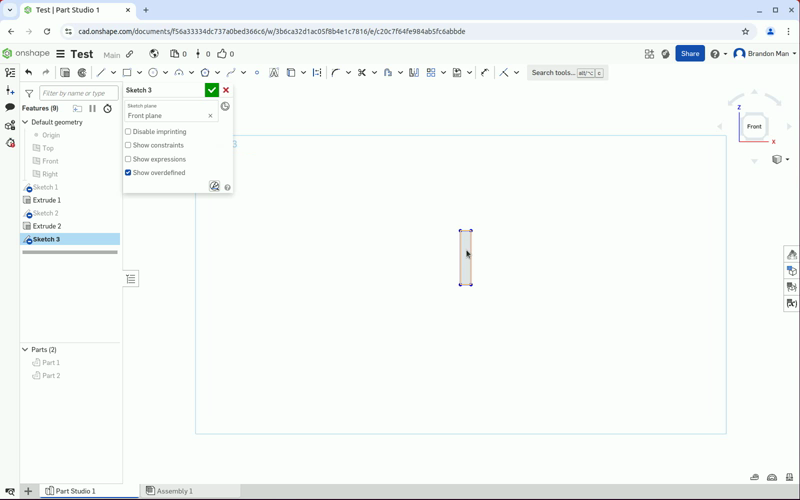
scroll(6)
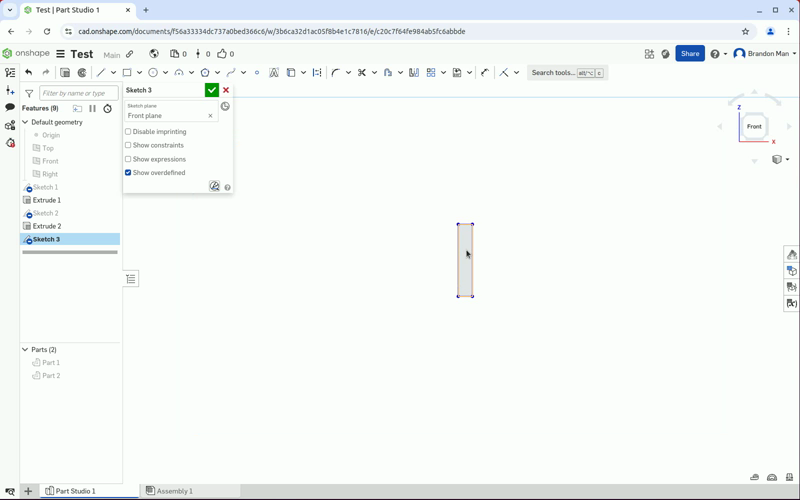
scroll(6)
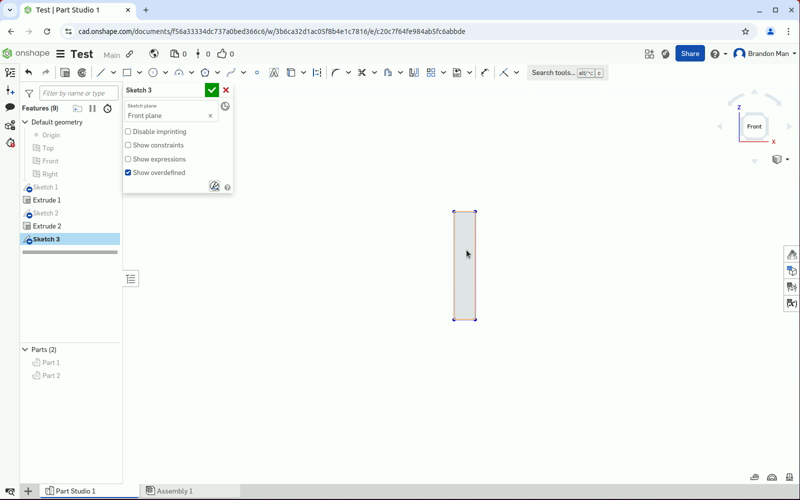
scroll(6)
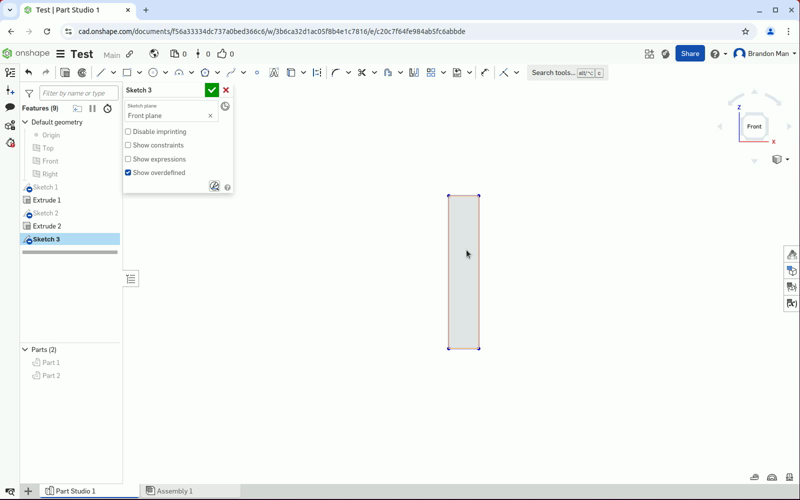
scroll(6)
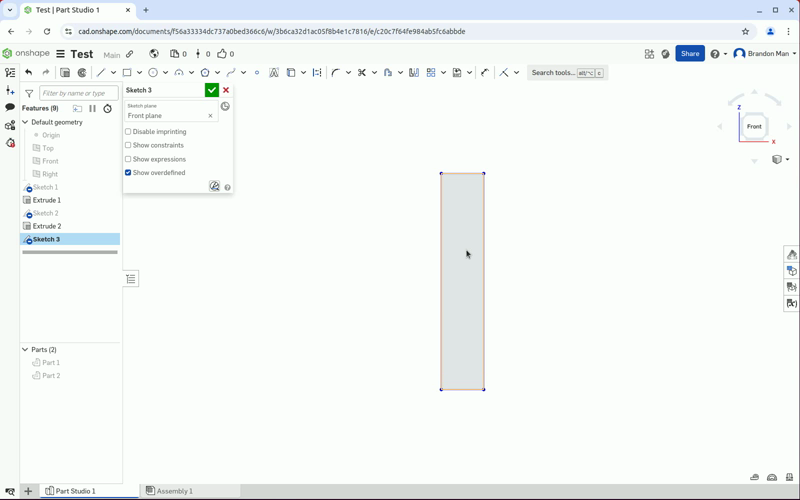
scroll(6)
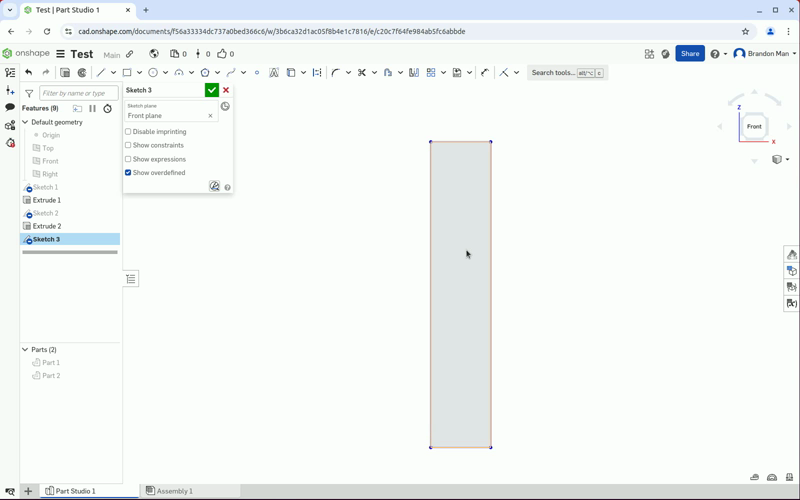
scroll(6)
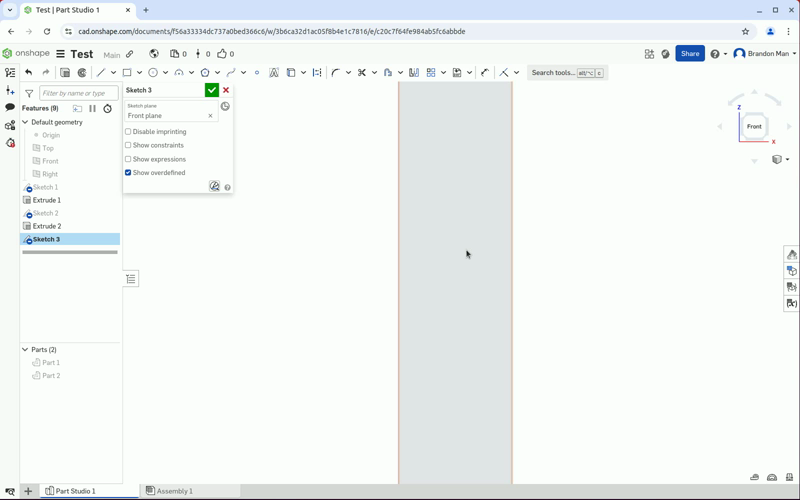
click(466, 249)
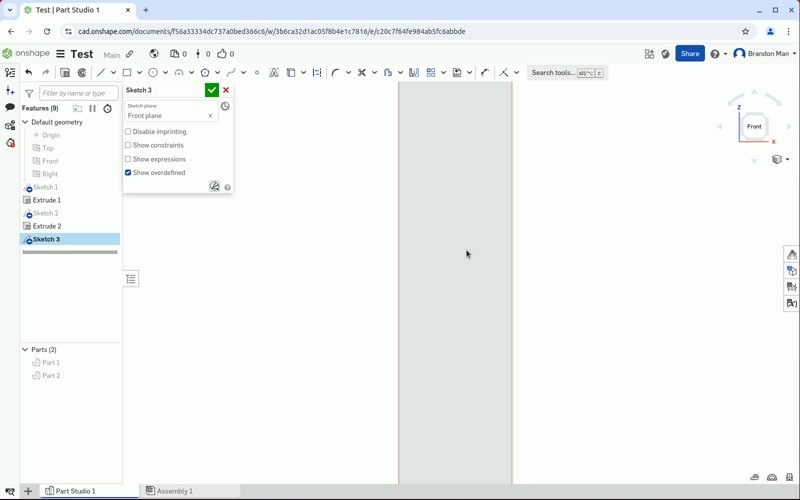
scroll(-6)
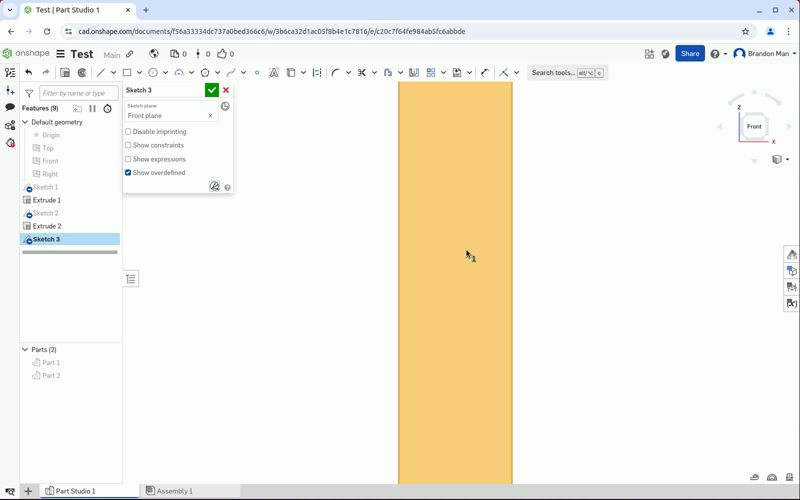
scroll(-6)
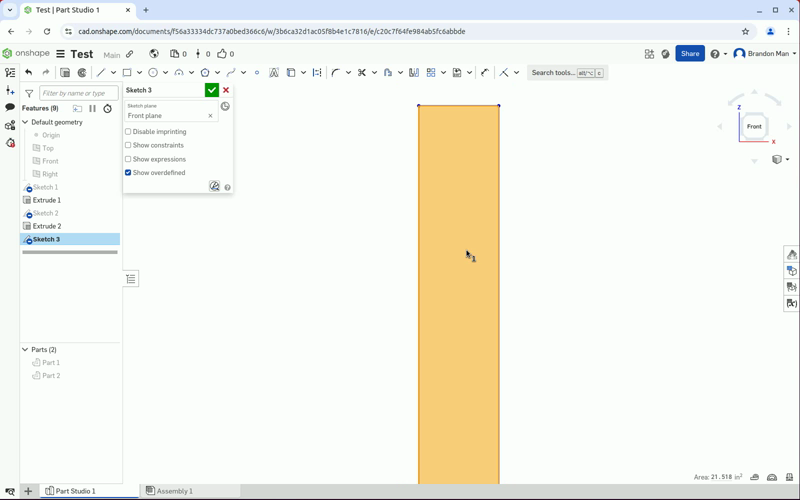
scroll(-6)
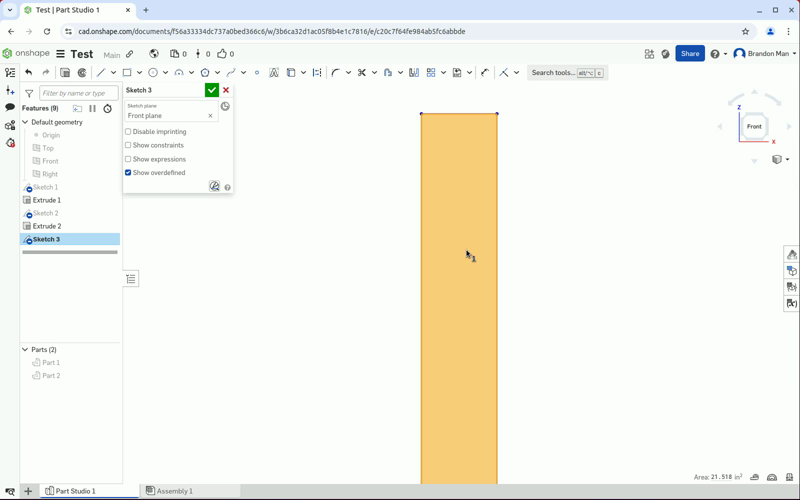
scroll(-6)
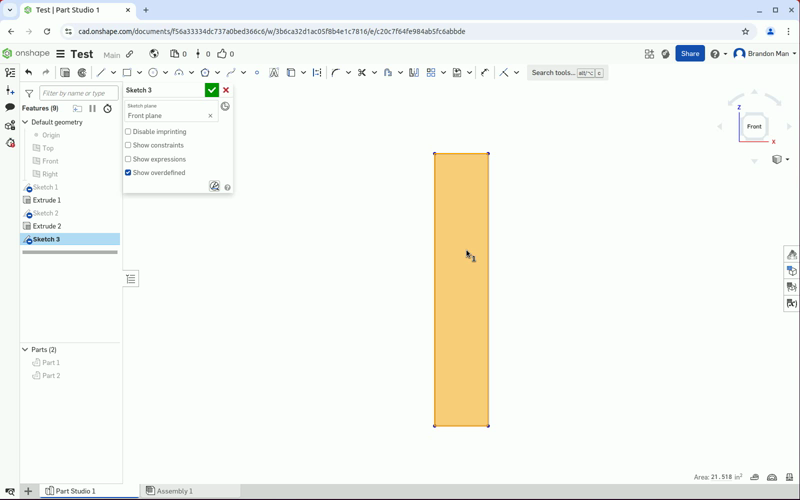
scroll(-6)
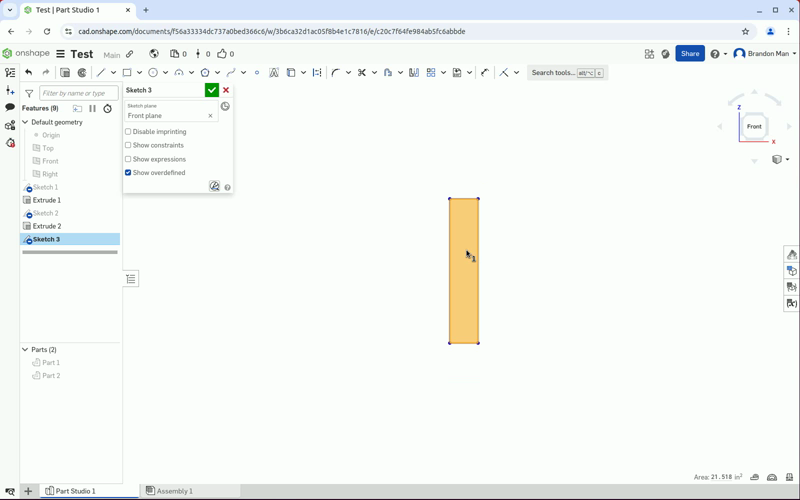
scroll(-6)
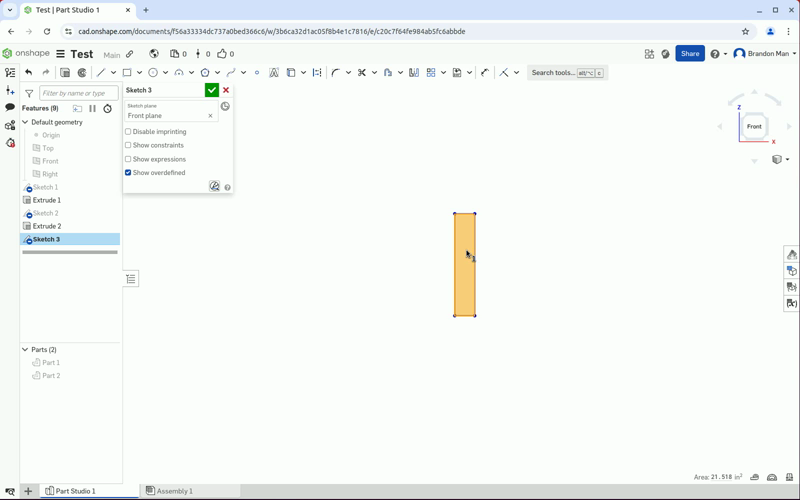
scroll(-6)
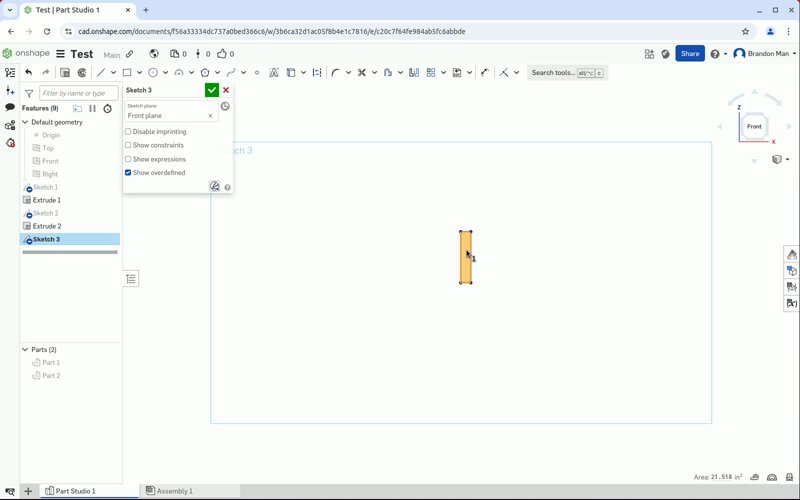
mouse_move(73, 352)
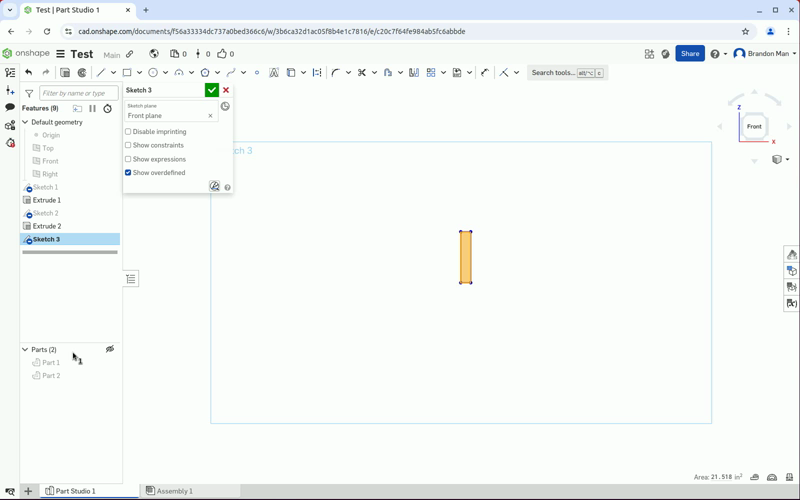
key(shift+y)
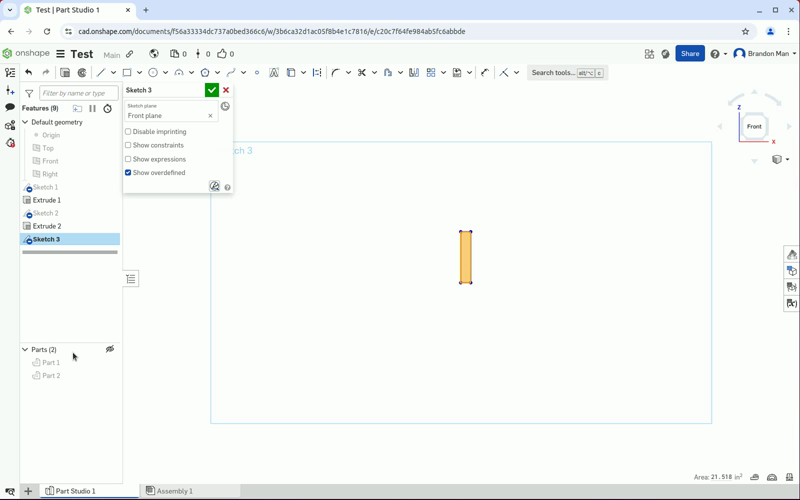
key(shift+e)
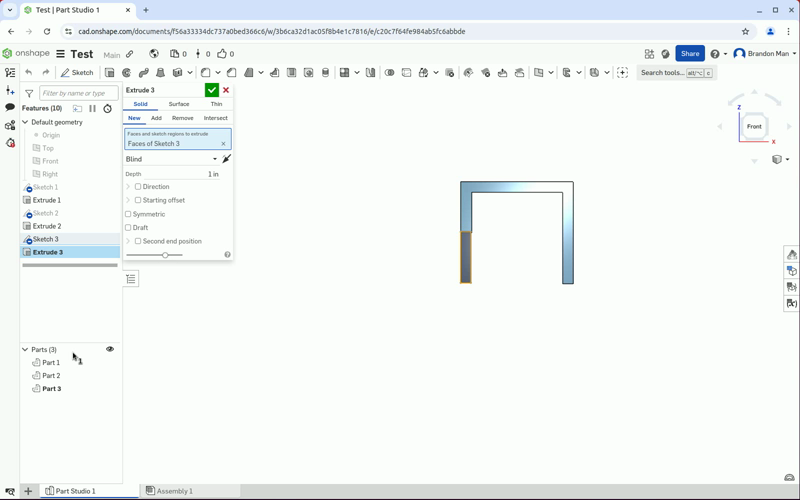
mouse_move(143, 106)
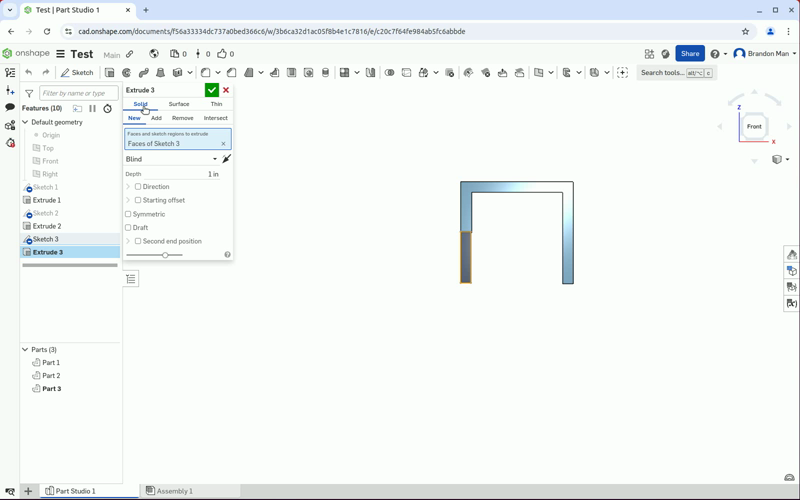
click(143, 106)
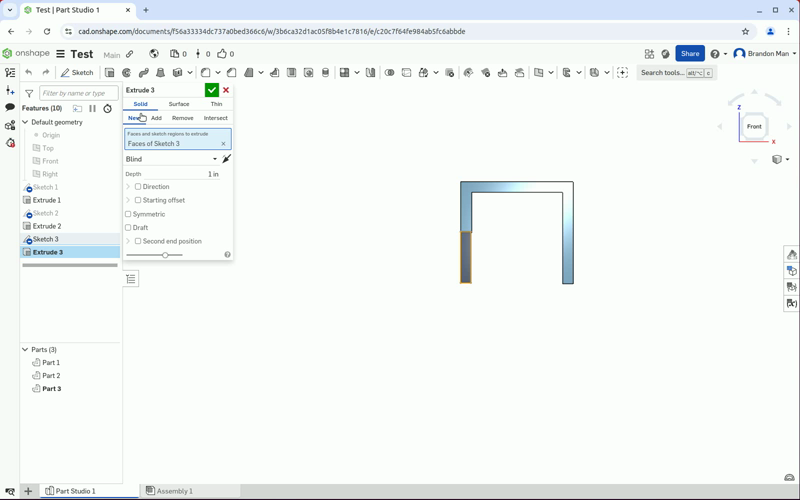
mouse_move(137, 120)
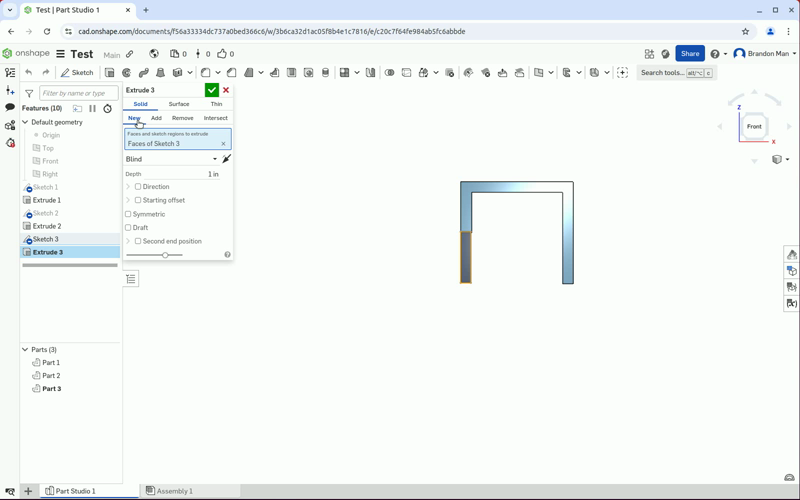
click(137, 120)
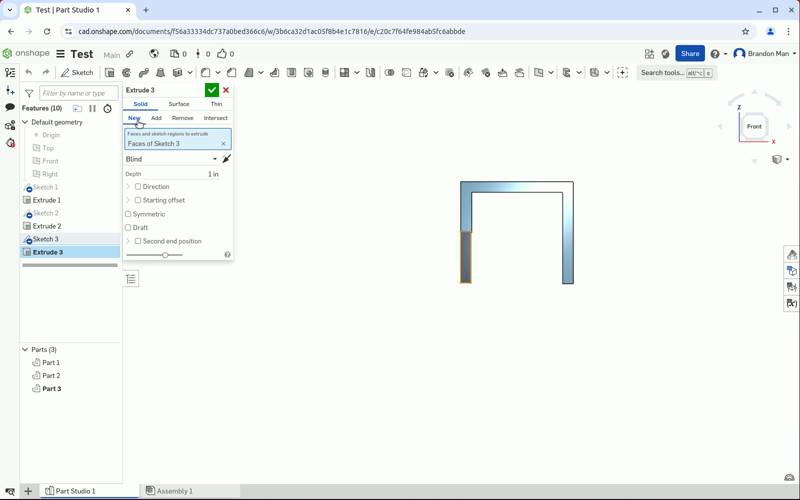
key(tab, 4)
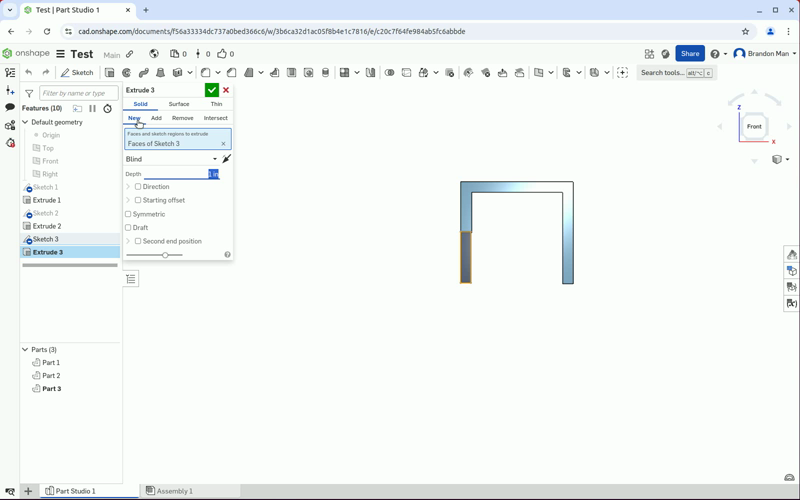
text(10.351)
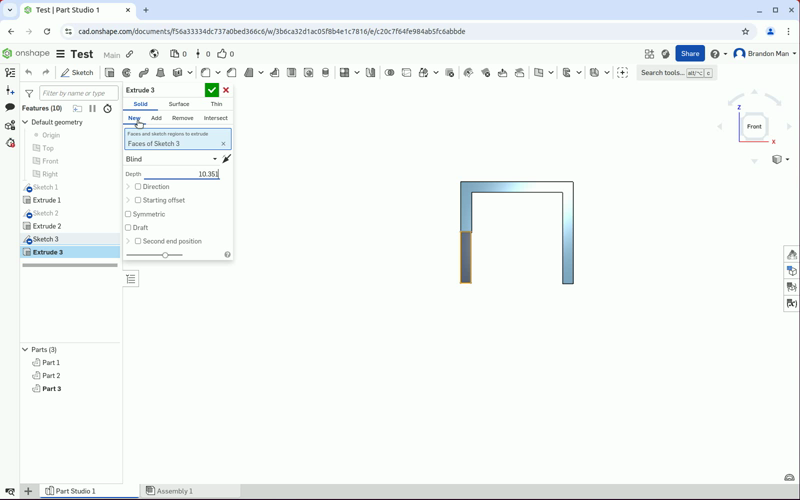
key(enter)
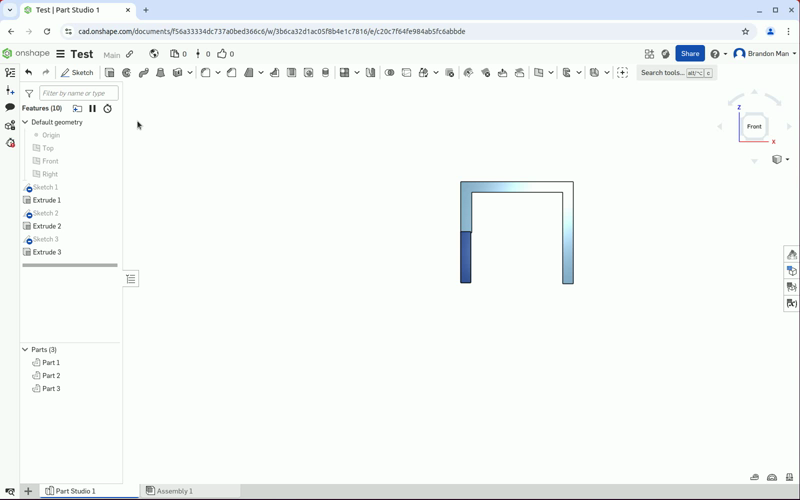
key(shift+h)
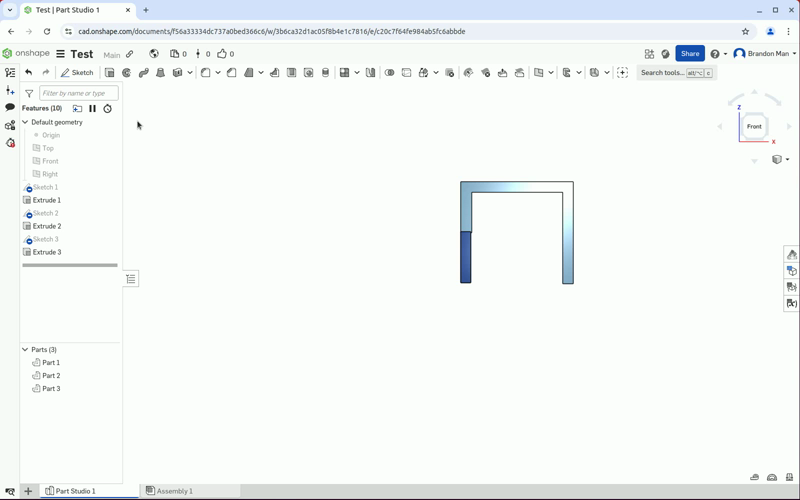
key(shift+h)
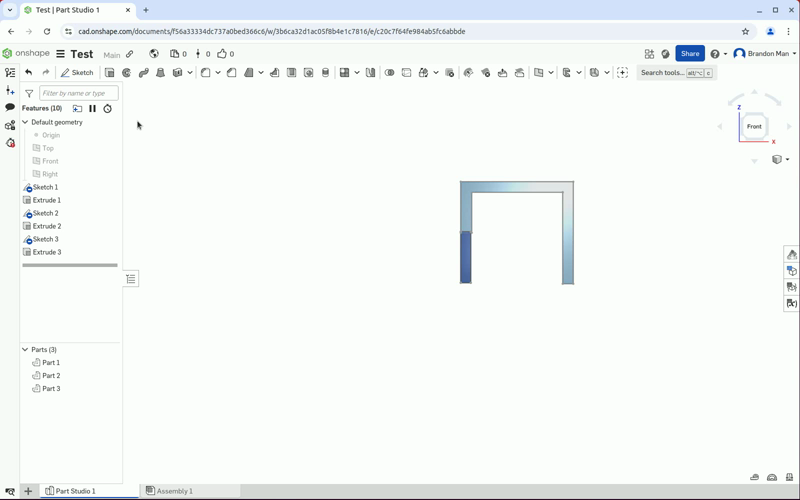
key(shift+7)
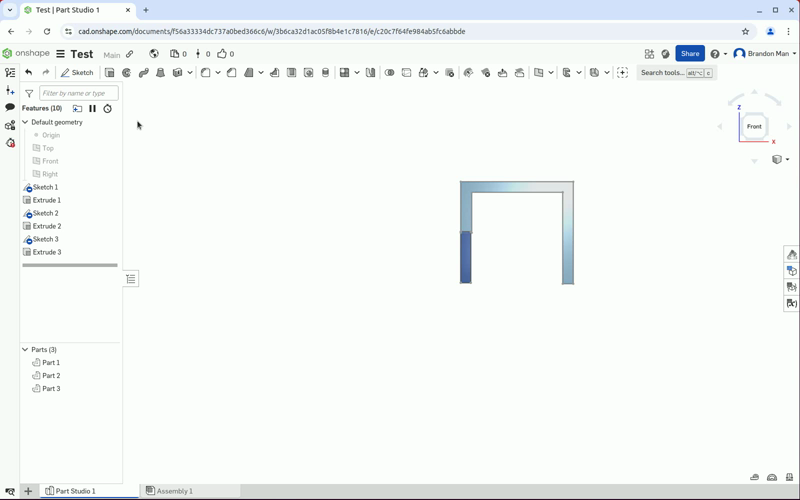
key(left, 2)
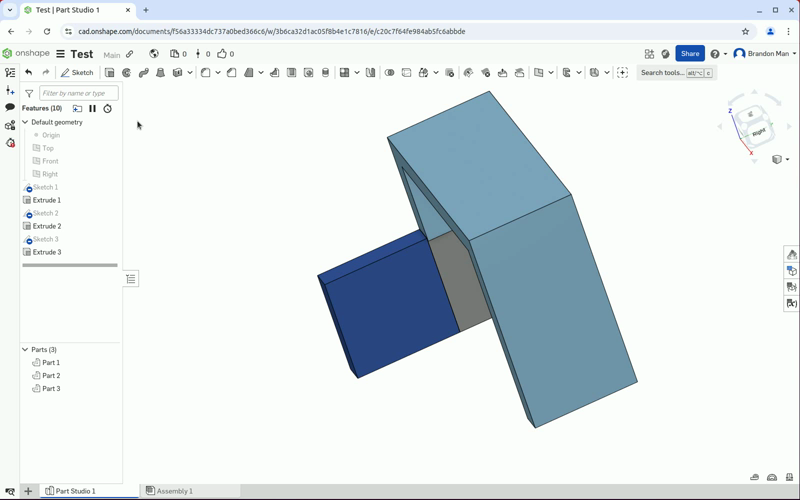
key(down, 2)
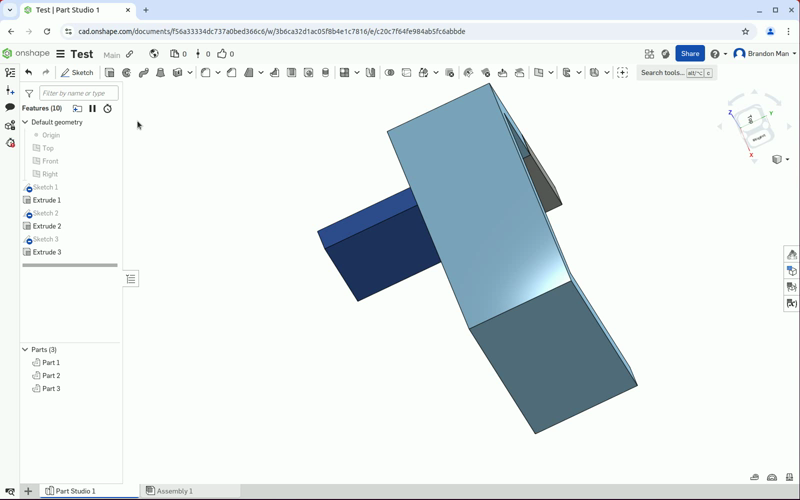
key(up, 2)
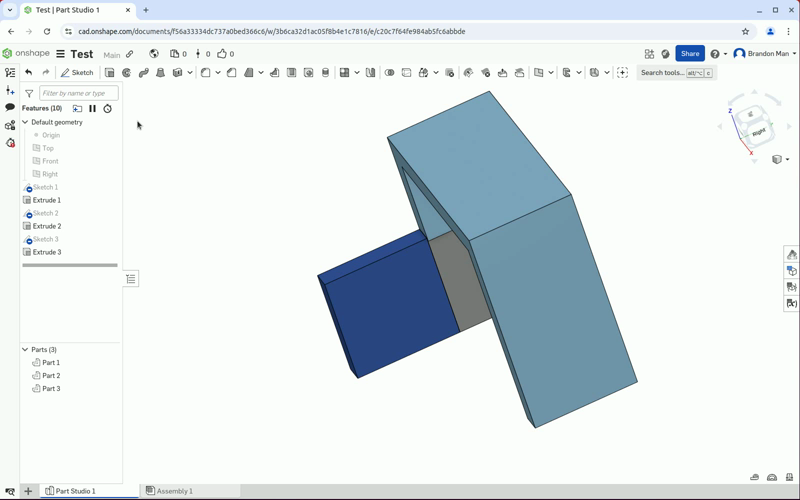
key(right, 2)
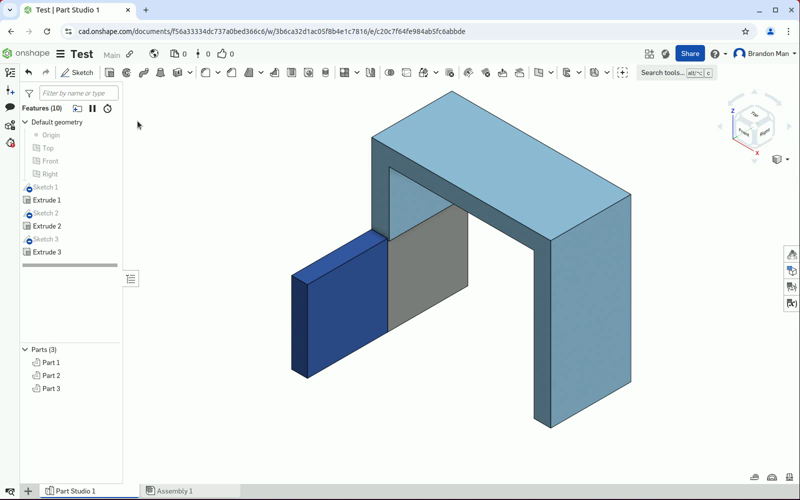
mouse_move(73, 189)
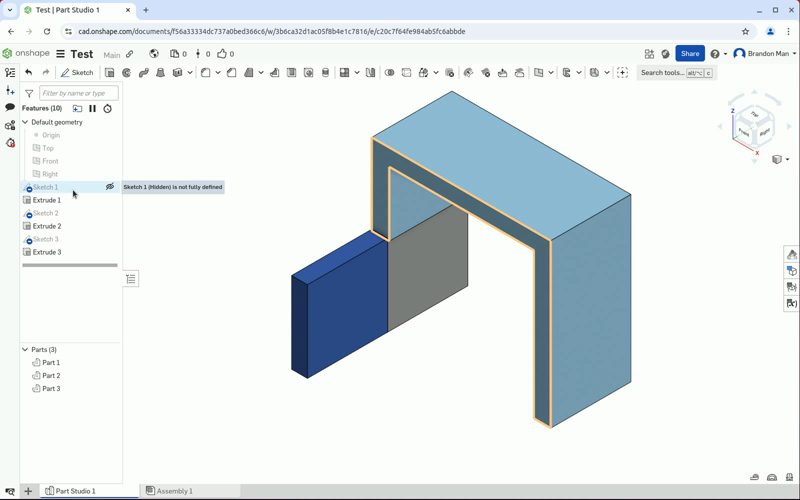
click(73, 189)